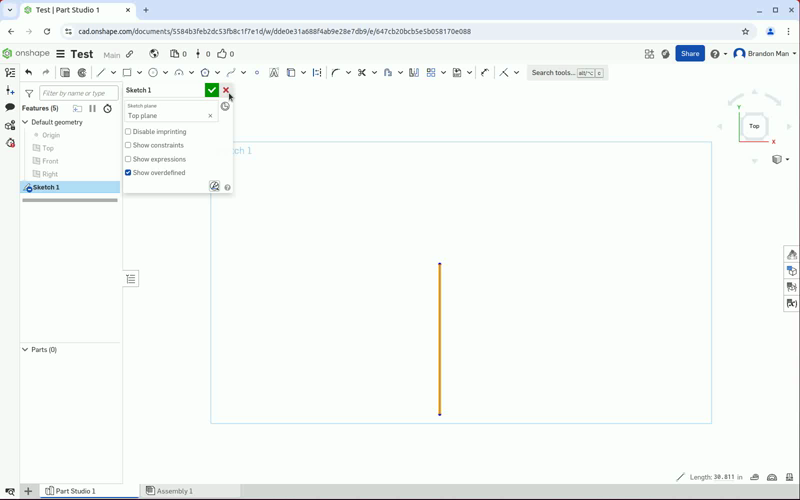
key(shift+h)
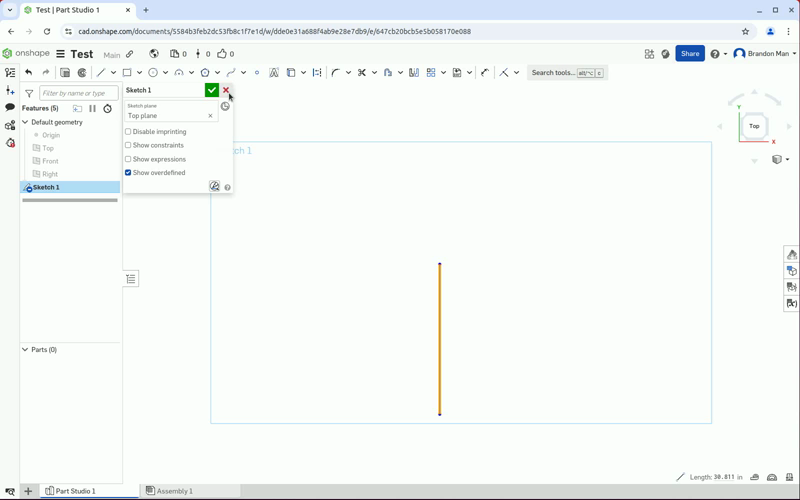
key(shift+s)
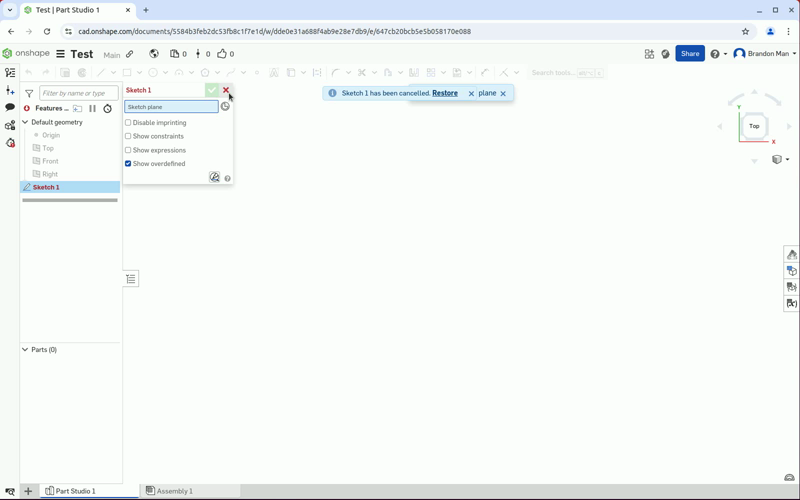
mouse_move(73, 150)
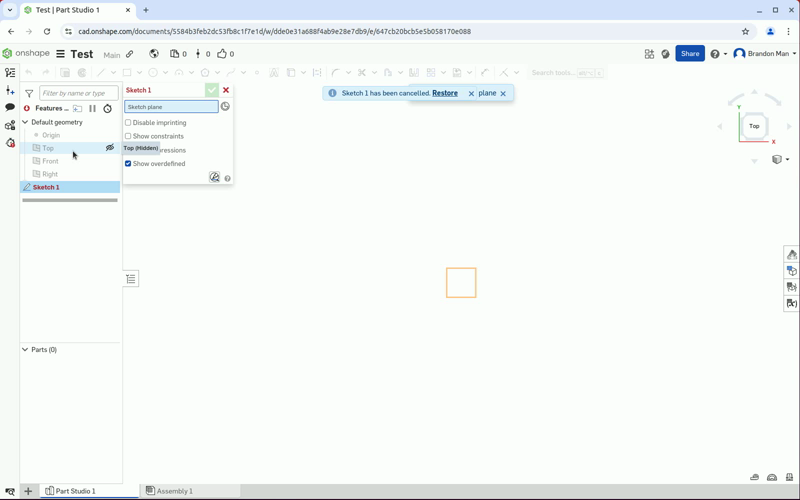
click(73, 150)
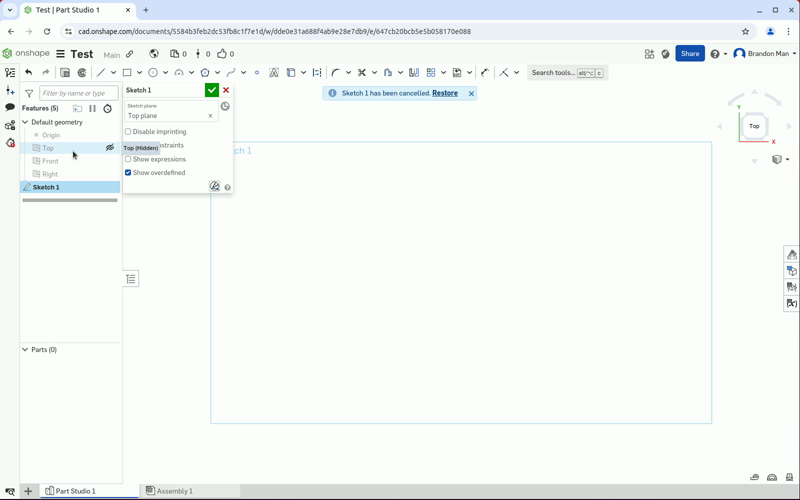
mouse_move(73, 352)
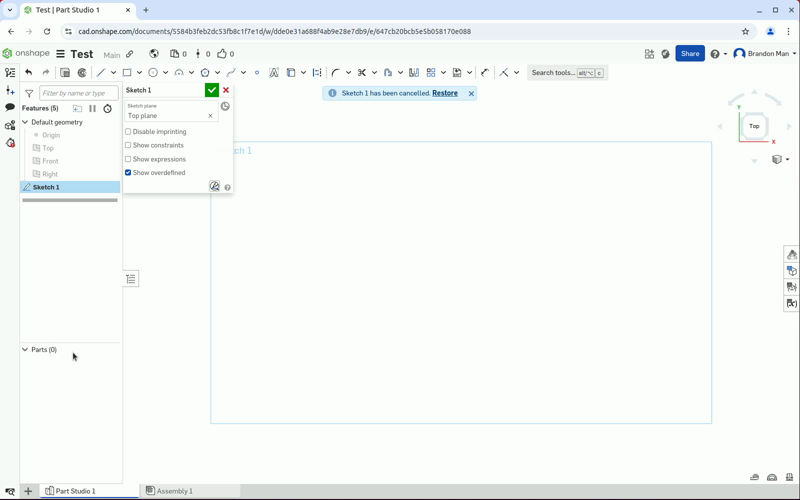
key(y)
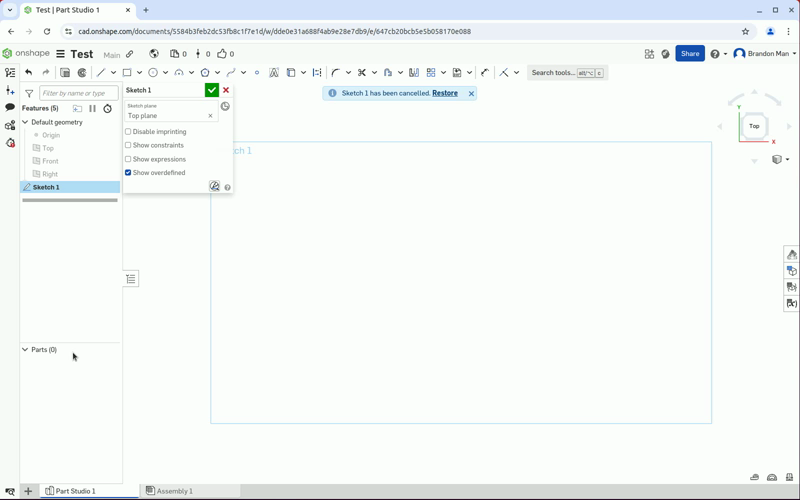
key(l)
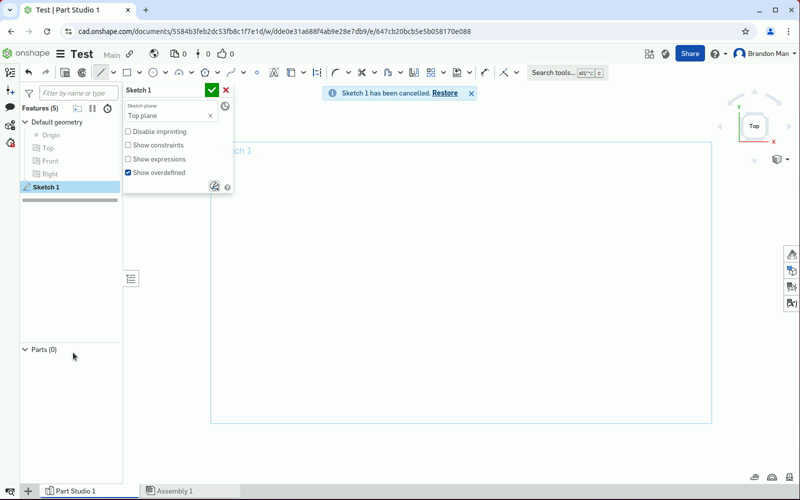
key_down(shift)
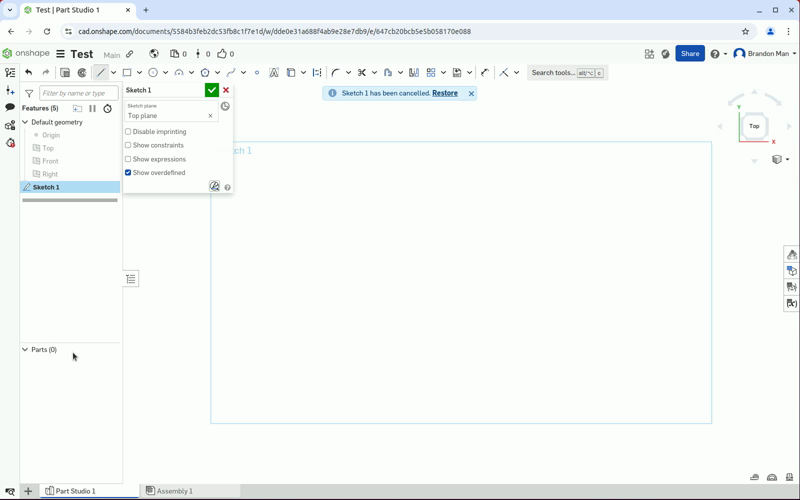
mouse_move(348, 339)
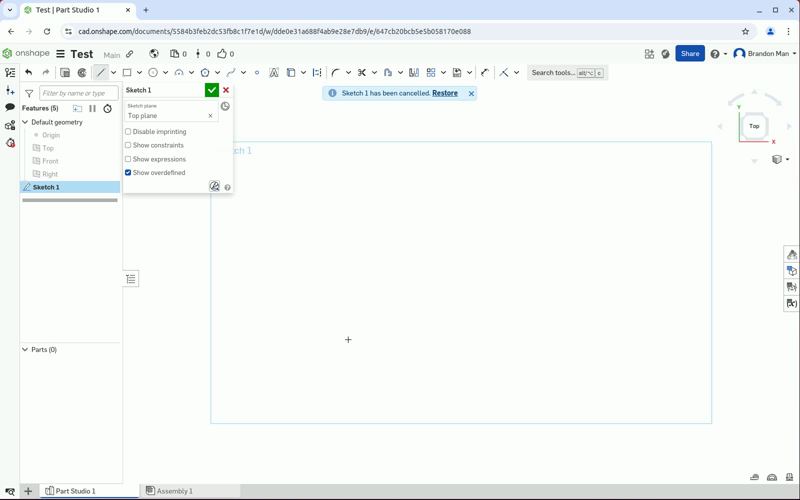
click(348, 339)
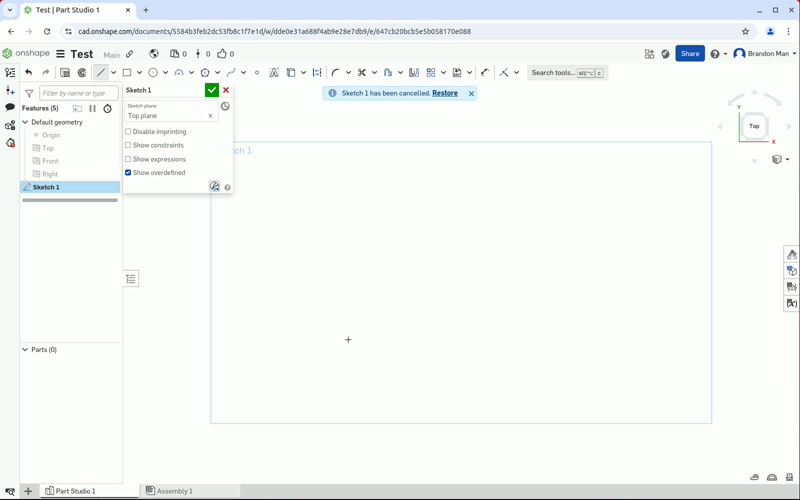
key_up(shift)
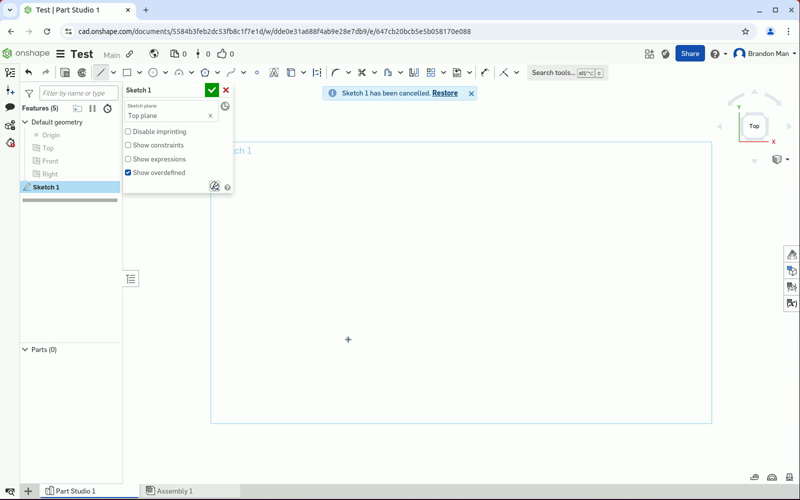
key_down(shift)
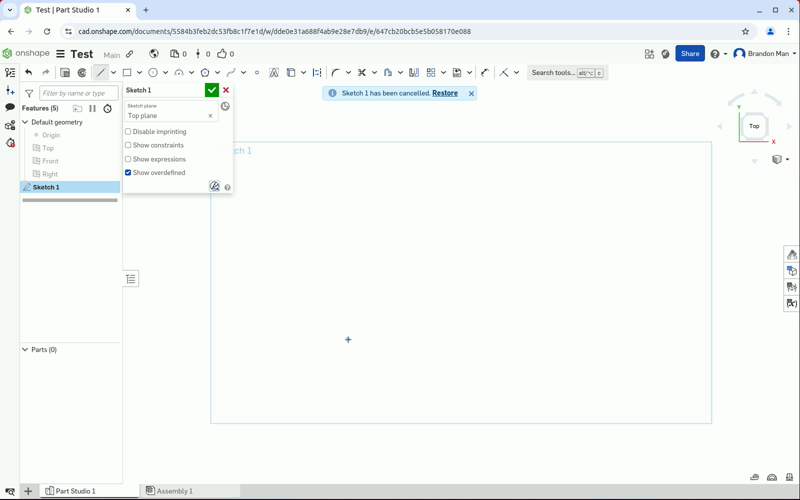
mouse_move(572, 339)
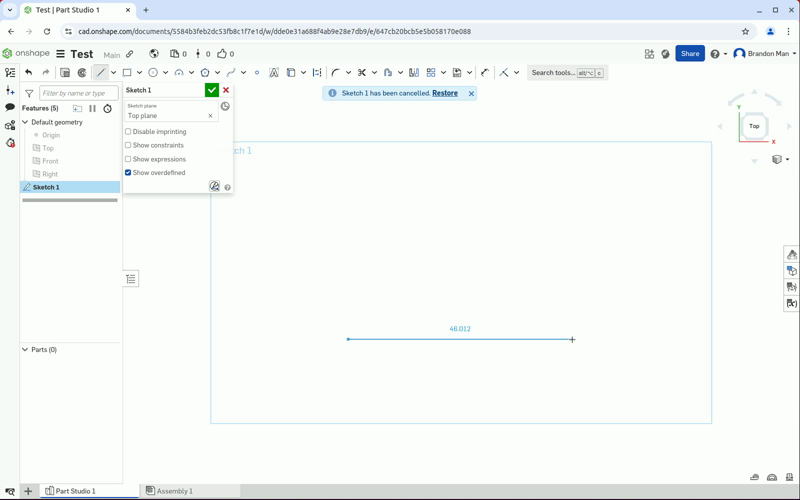
click(572, 339)
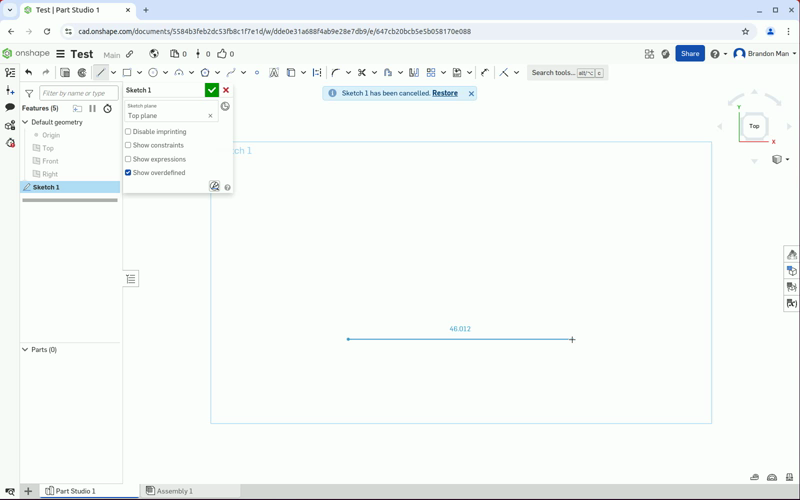
key_up(shift)
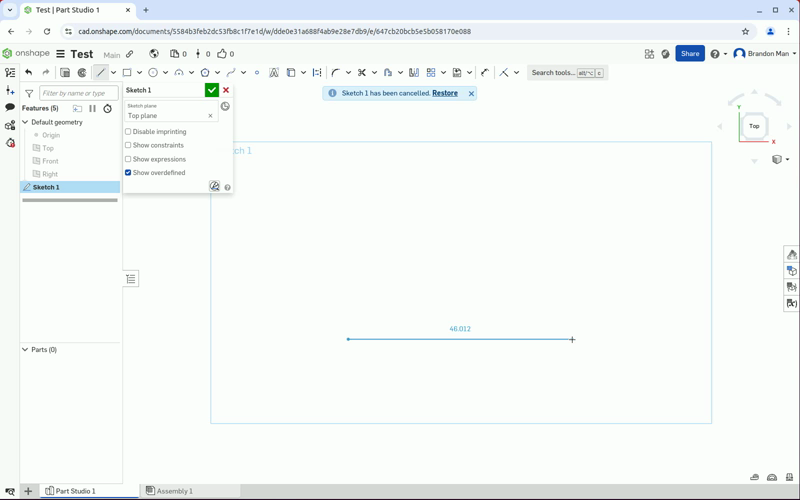
key_down(shift)
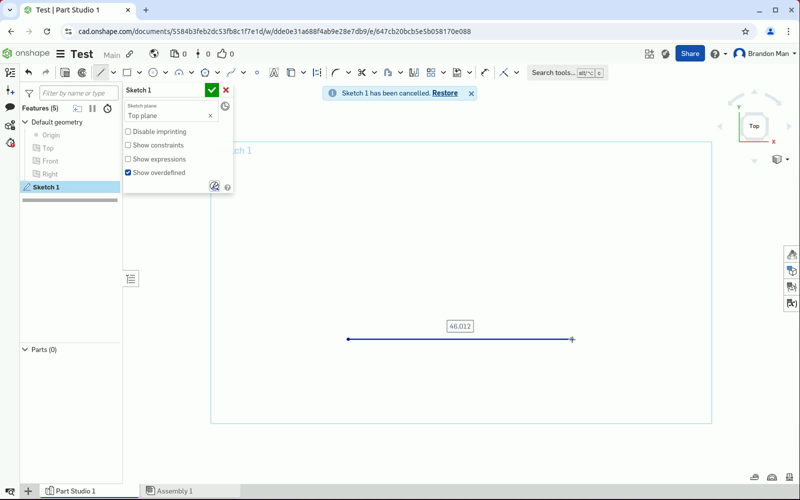
mouse_move(572, 226)
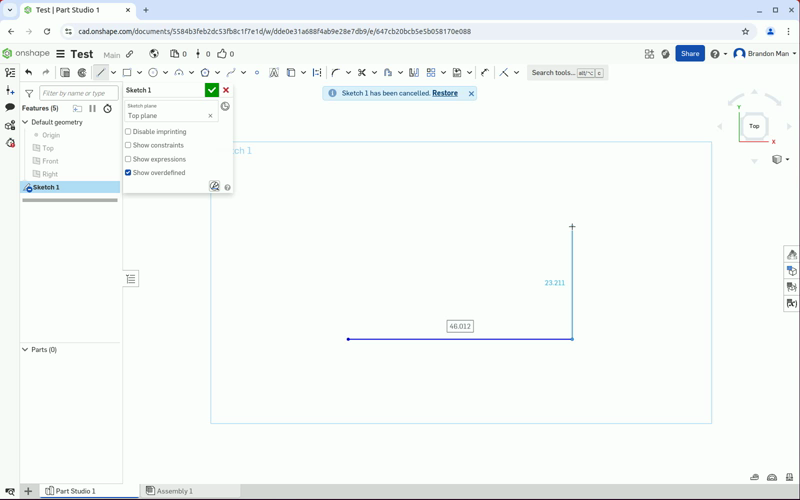
click(572, 226)
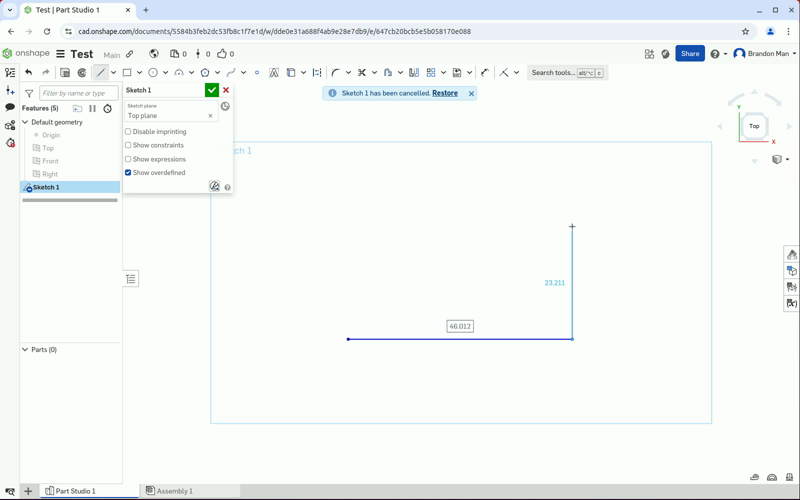
key_up(shift)
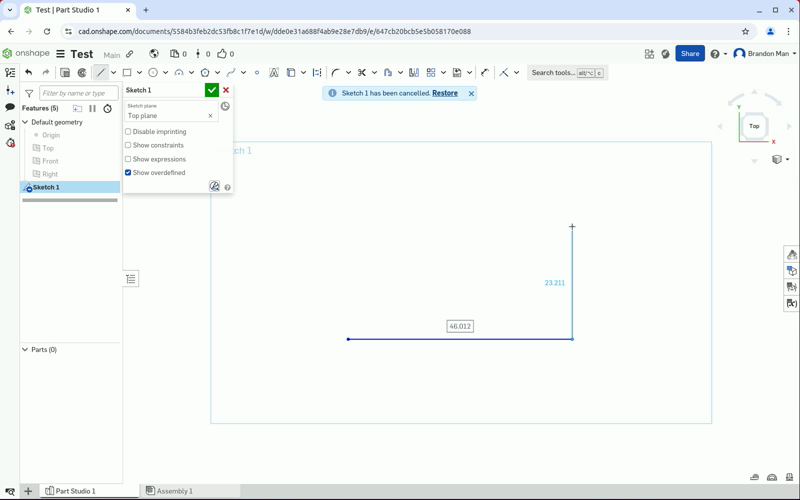
key_down(shift)
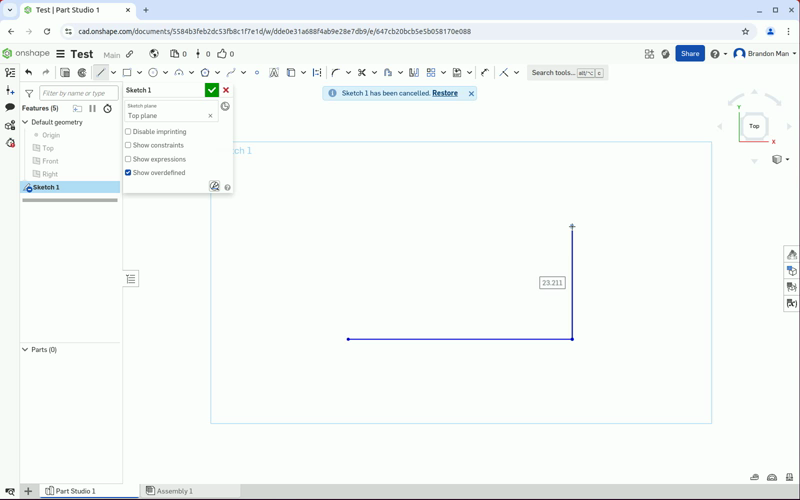
mouse_move(348, 226)
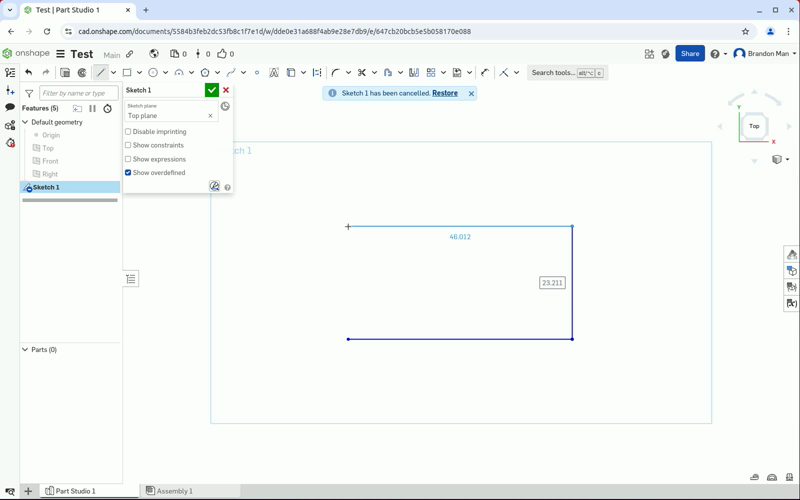
click(348, 226)
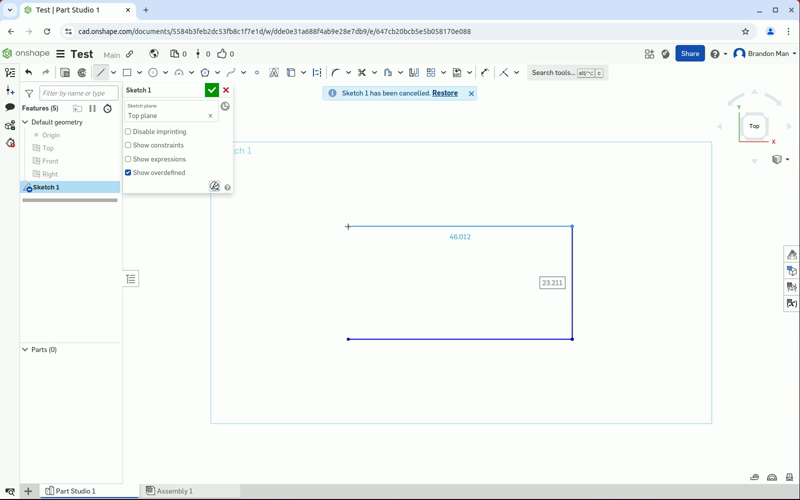
key_up(shift)
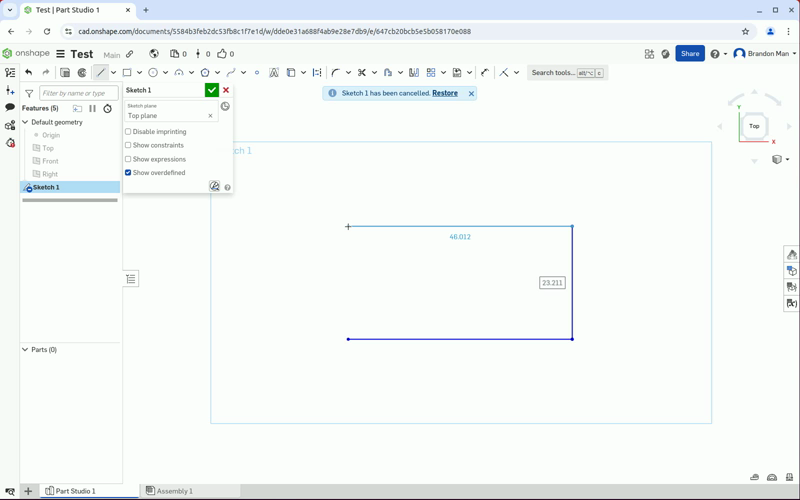
key_down(shift)
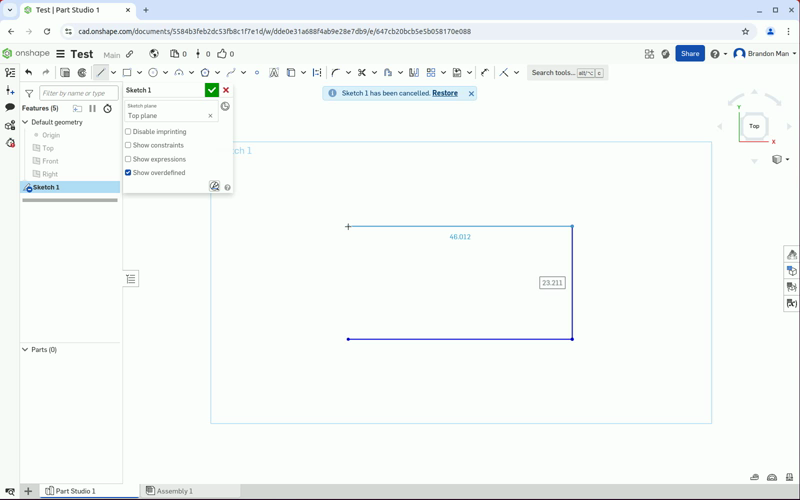
mouse_move(348, 339)
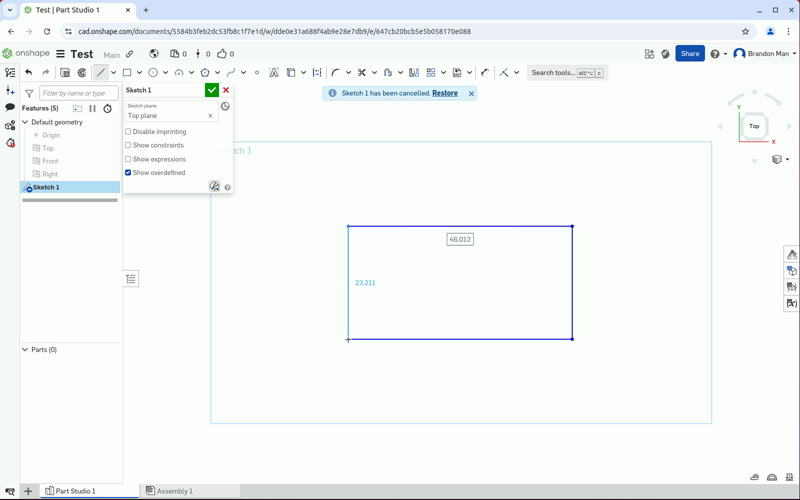
key_up(shift)
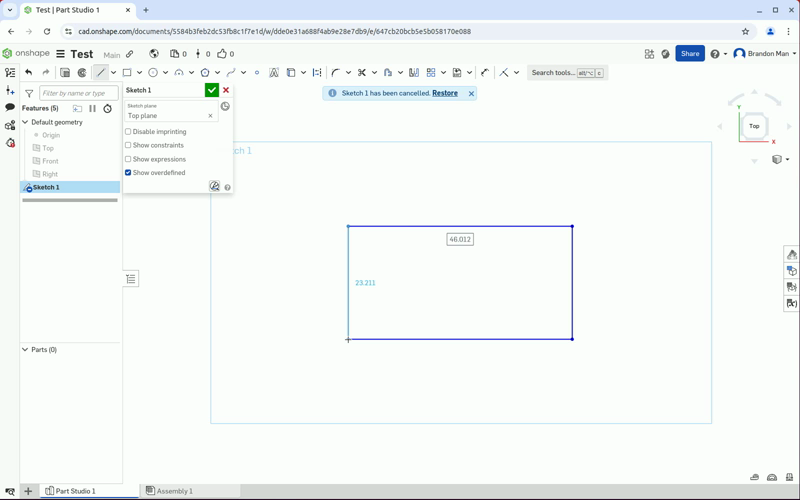
click(348, 339)
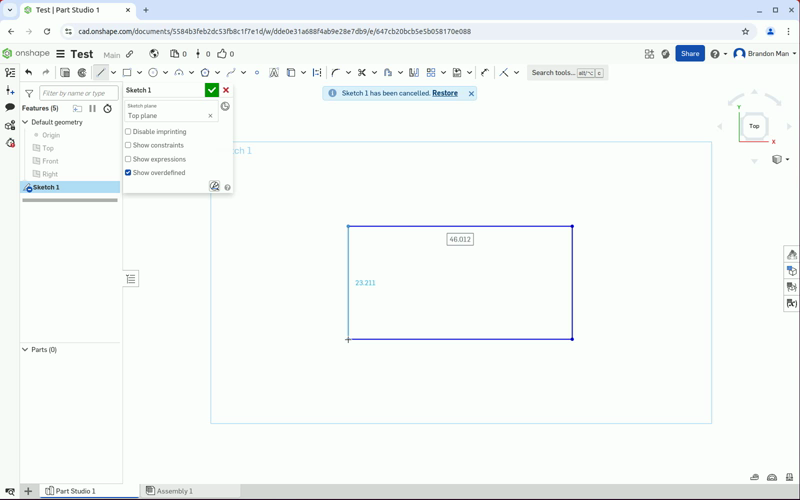
key(esc)
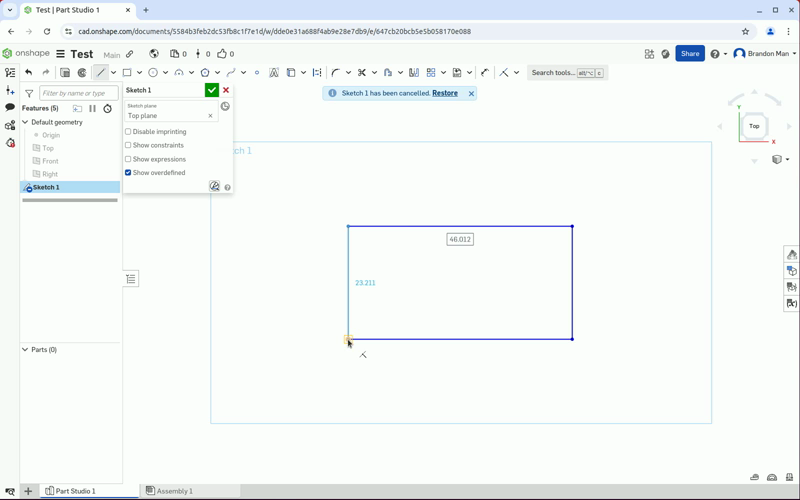
mouse_move(511, 269)
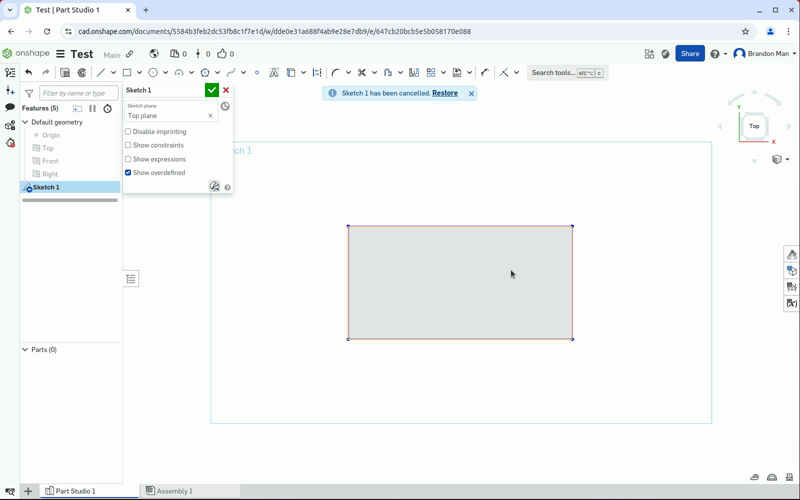
click(511, 269)
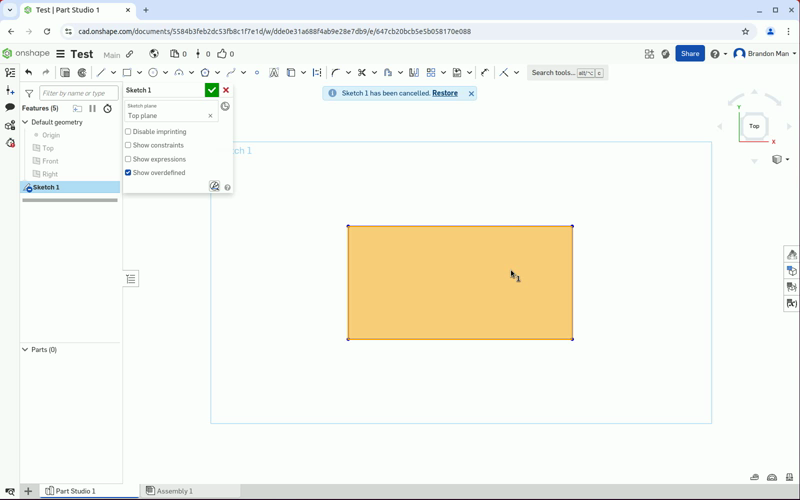
mouse_move(73, 352)
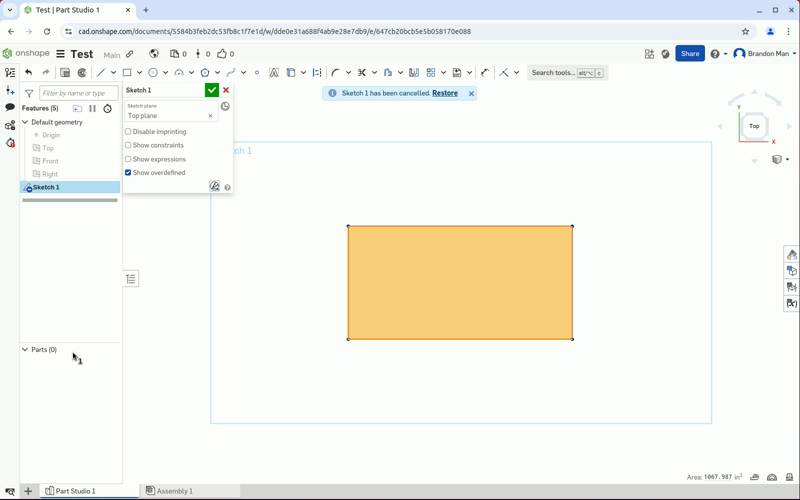
key(shift+y)
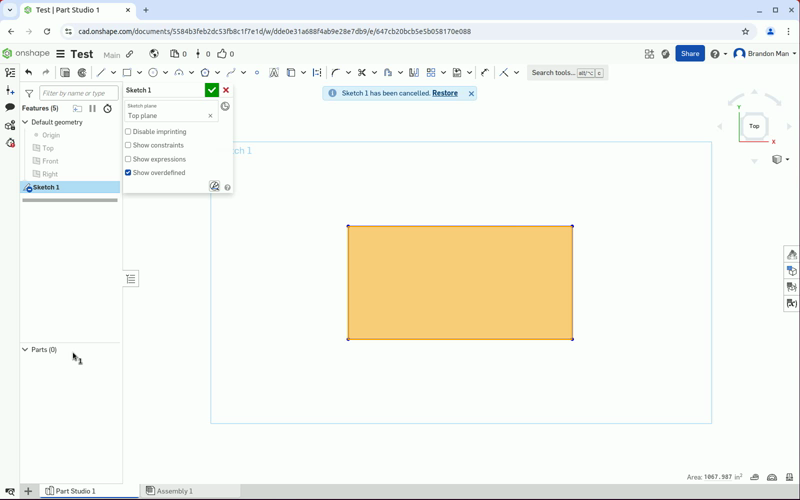
key(shift+e)
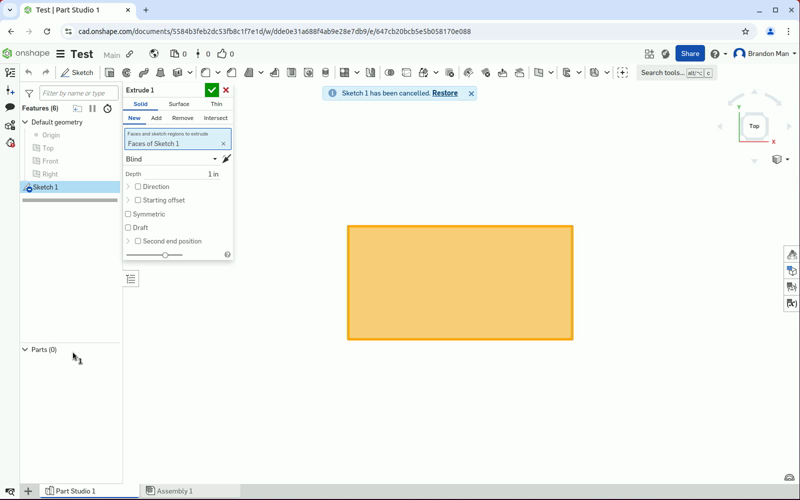
mouse_move(143, 106)
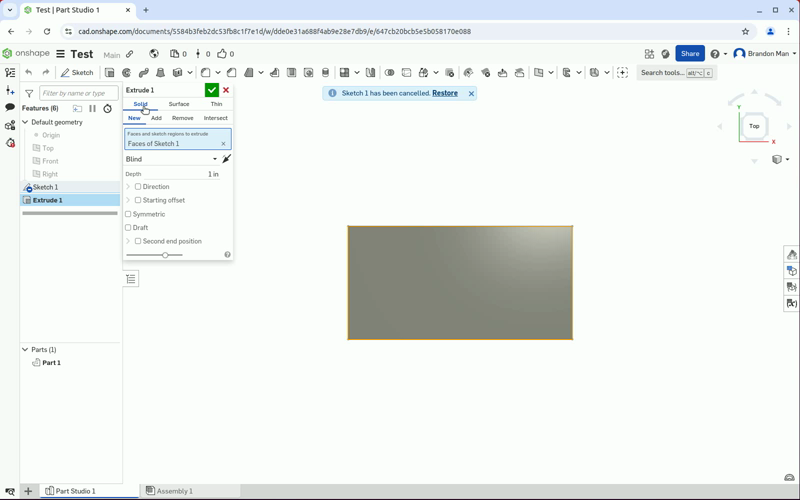
click(143, 106)
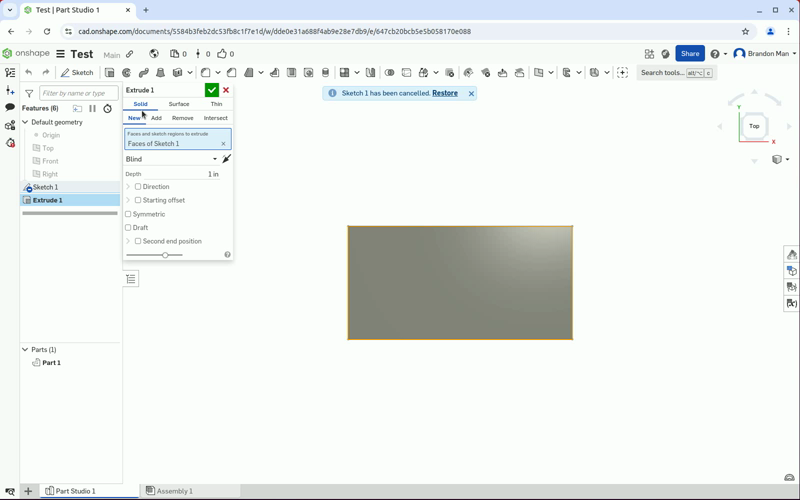
mouse_move(137, 120)
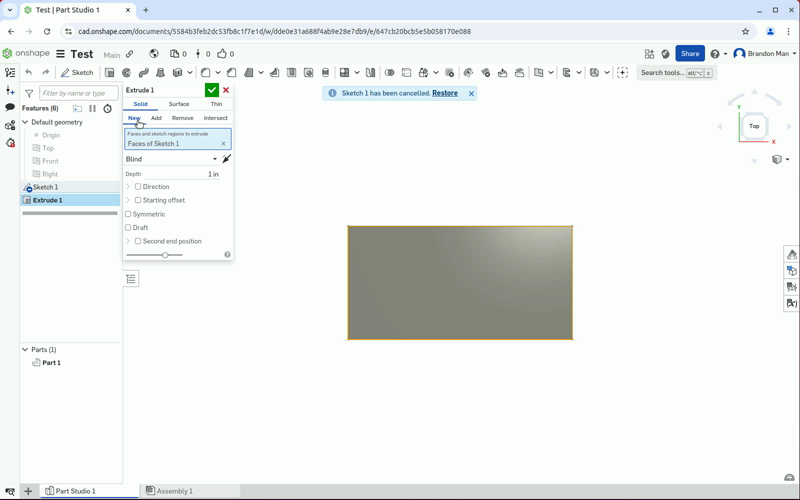
click(137, 120)
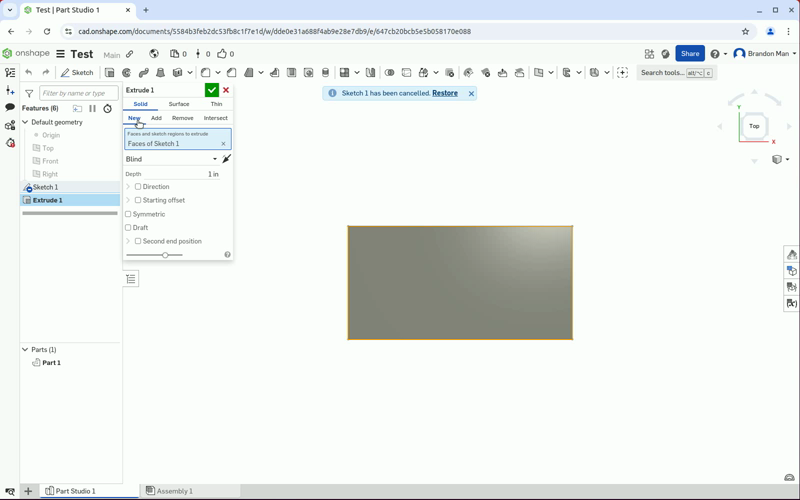
key(tab, 4)
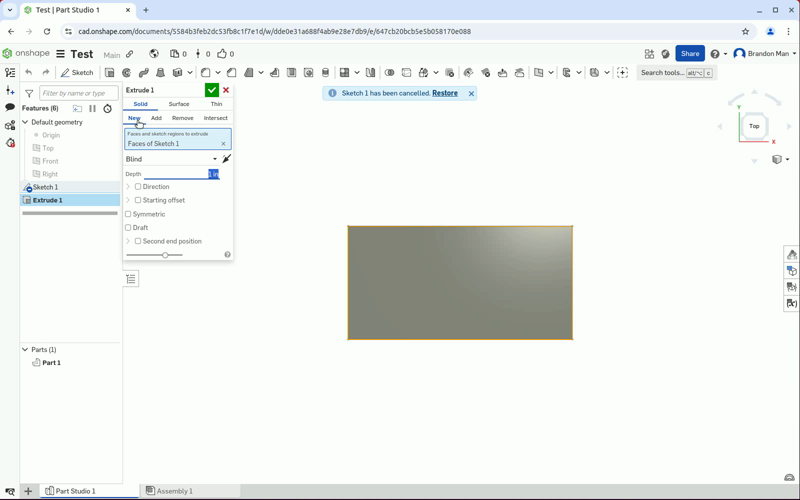
text(1.444)
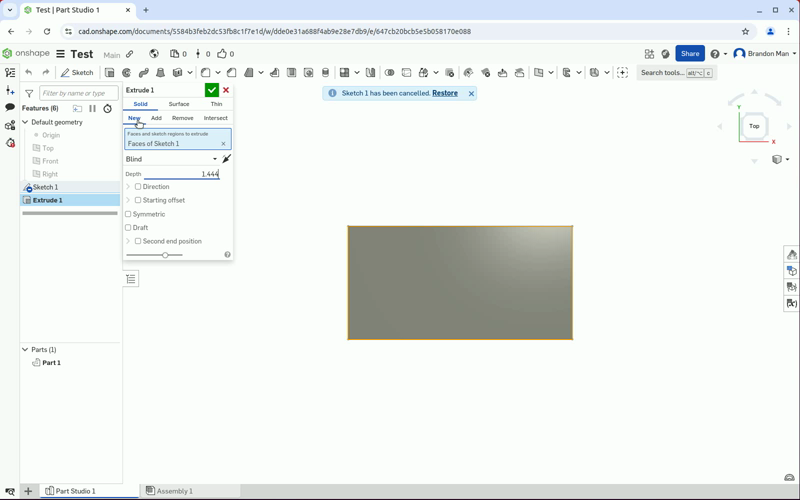
key(enter)
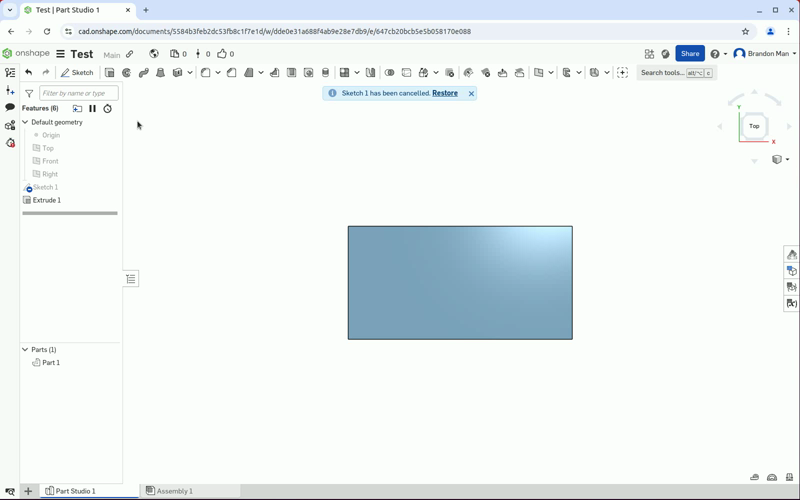
key(shift+h)
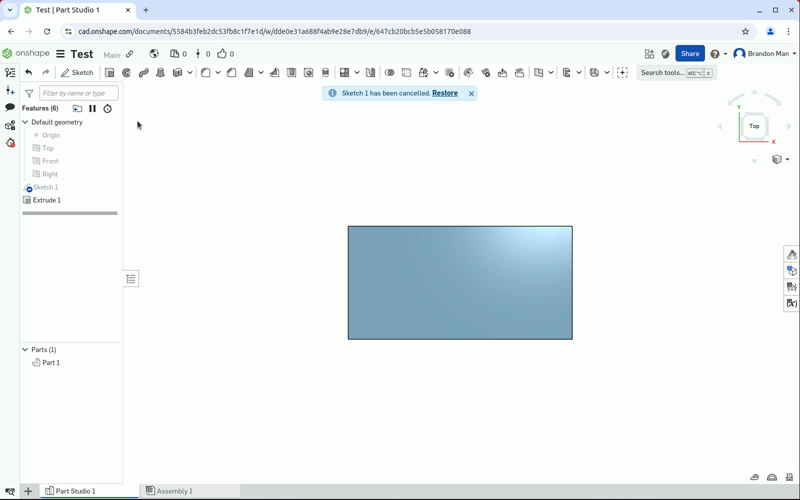
key(shift+h)
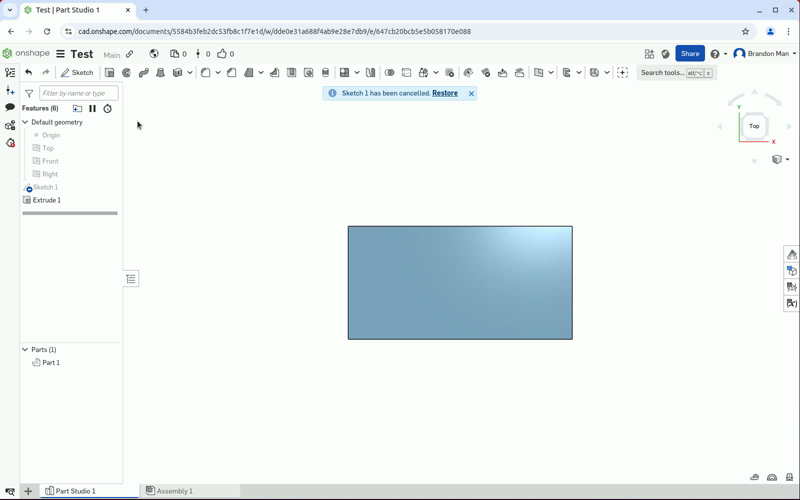
mouse_move(73, 189)
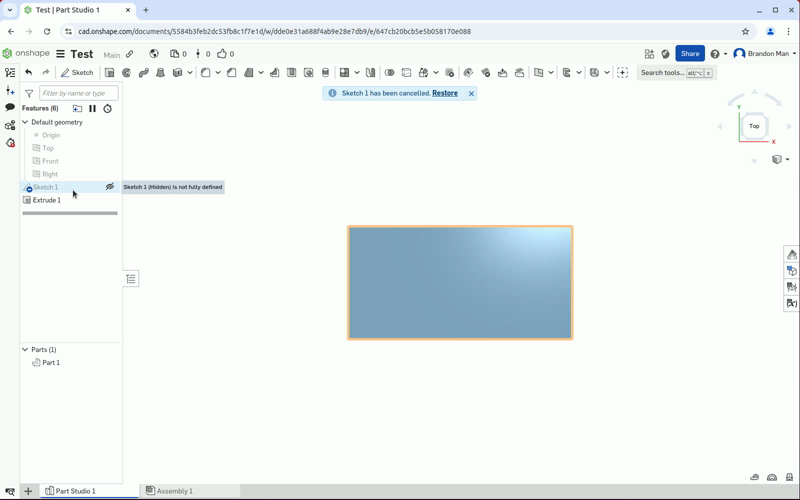
click(73, 189)
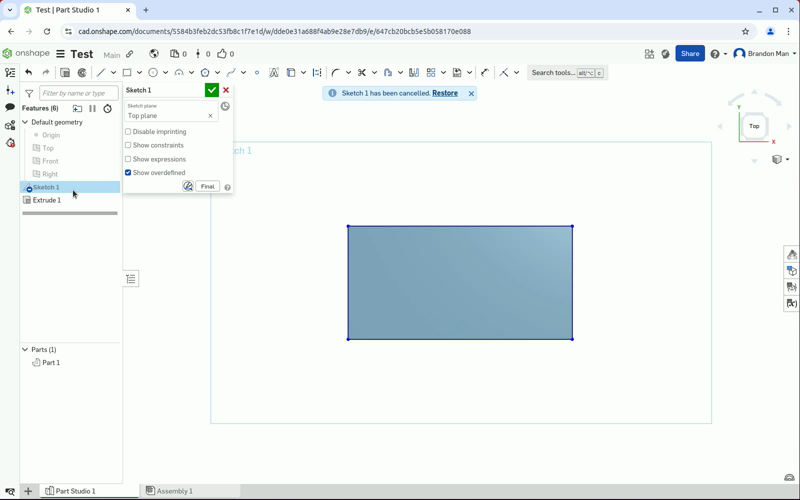
mouse_move(229, 92)
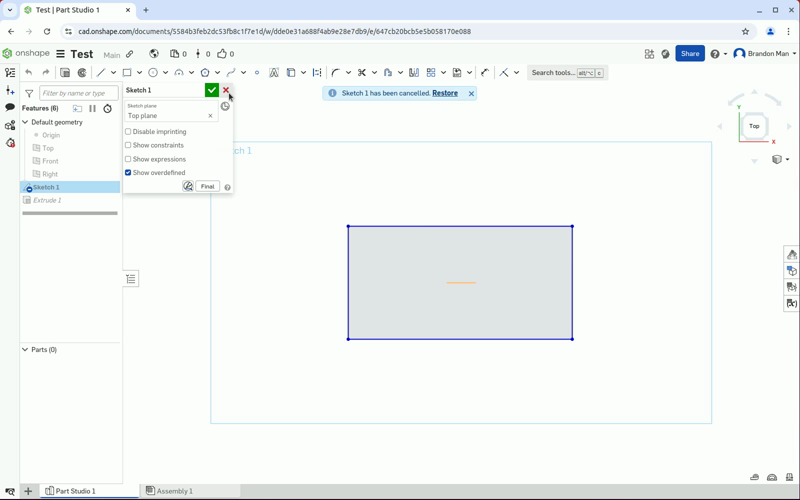
click(229, 92)
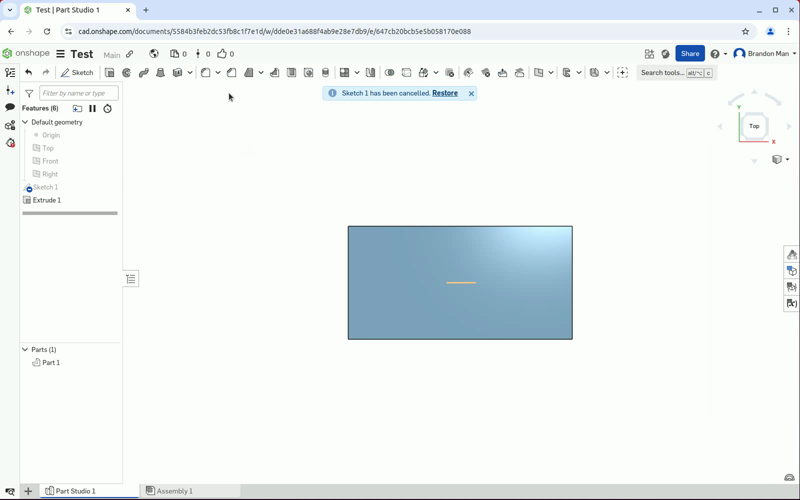
mouse_move(541, 75)
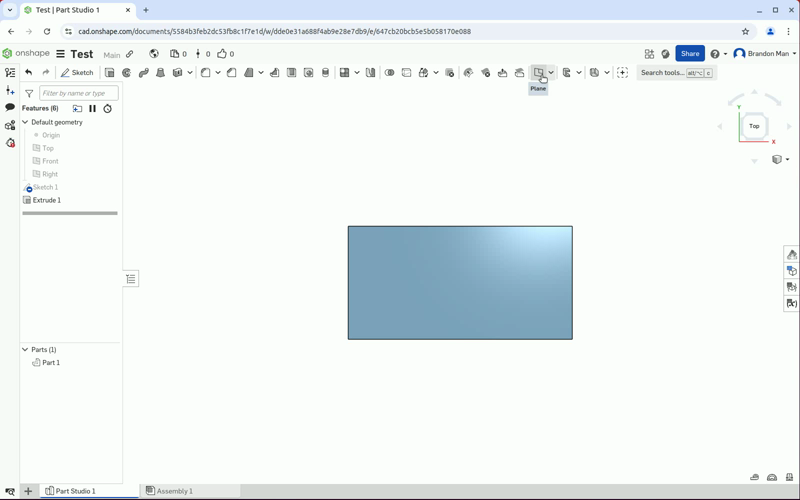
click(541, 75)
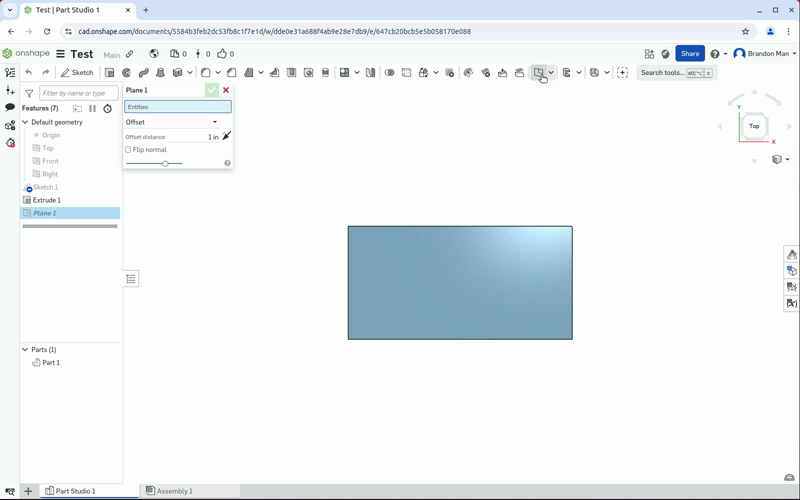
mouse_move(73, 150)
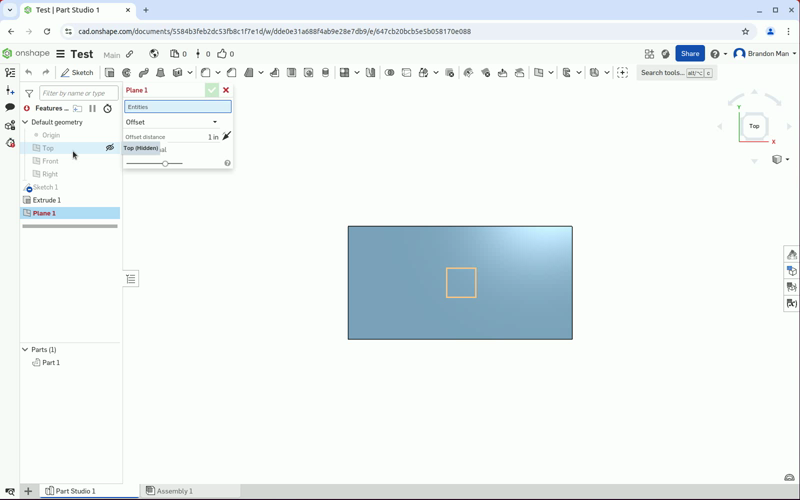
click(73, 150)
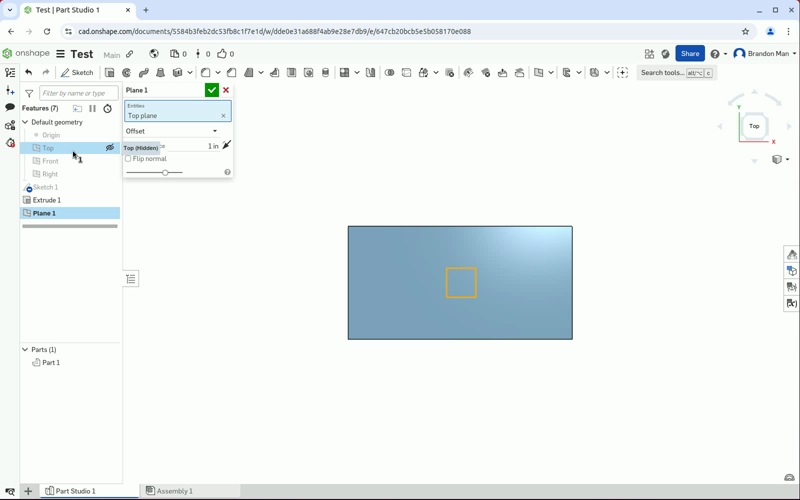
key(tab, 2)
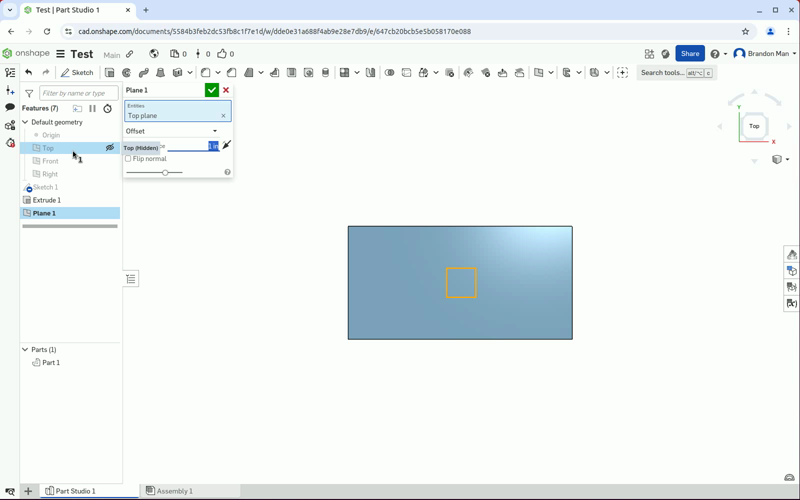
text(1.448)
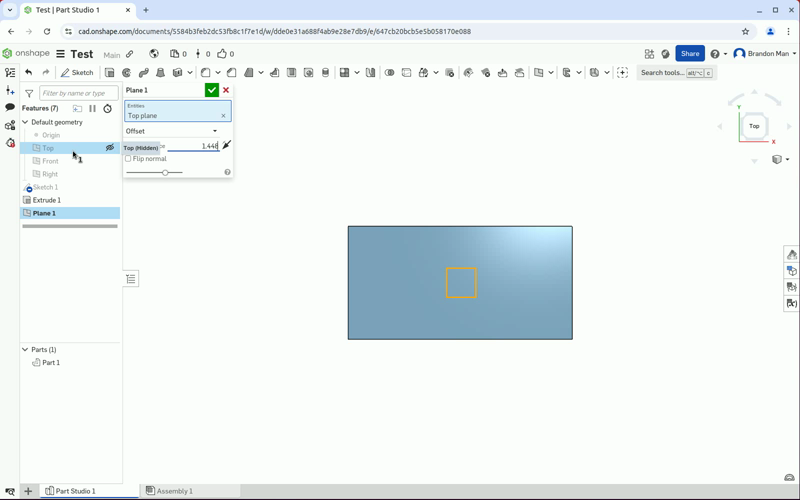
key(enter, 2)
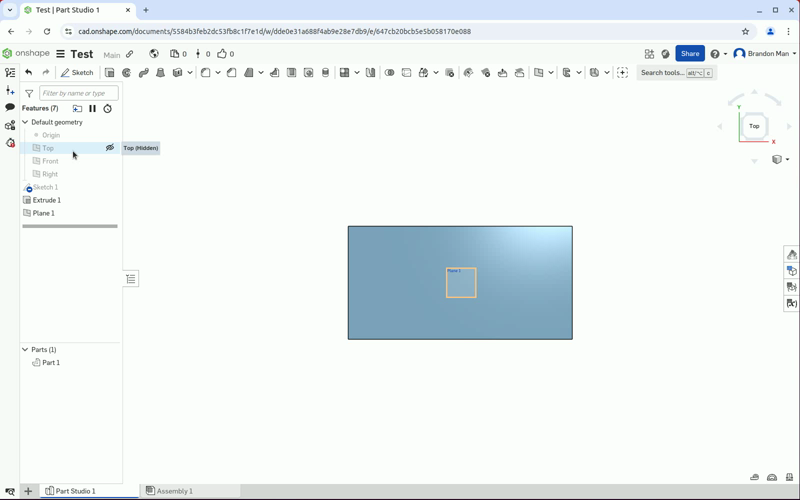
key(shift+s)
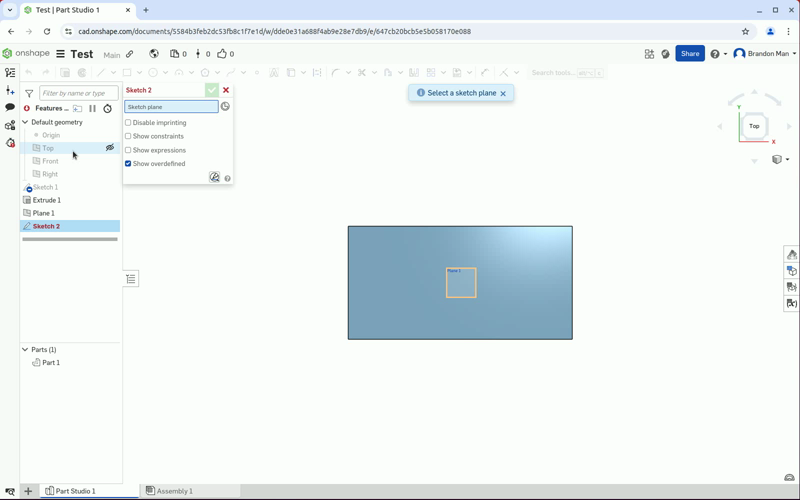
mouse_move(73, 215)
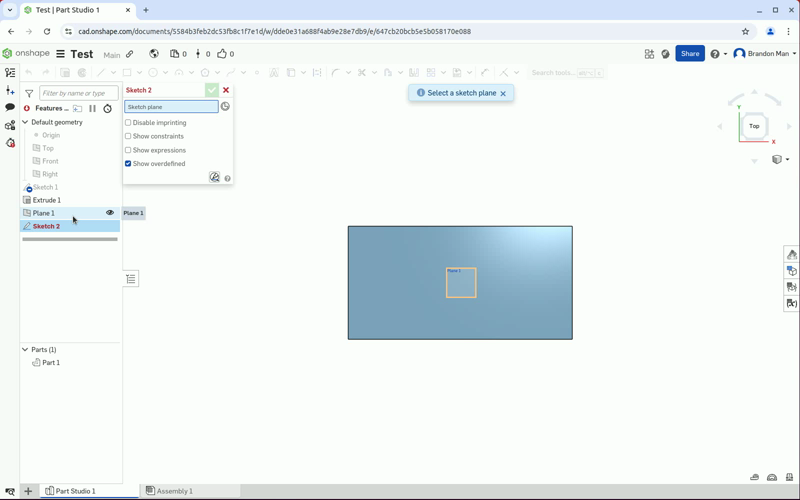
click(73, 215)
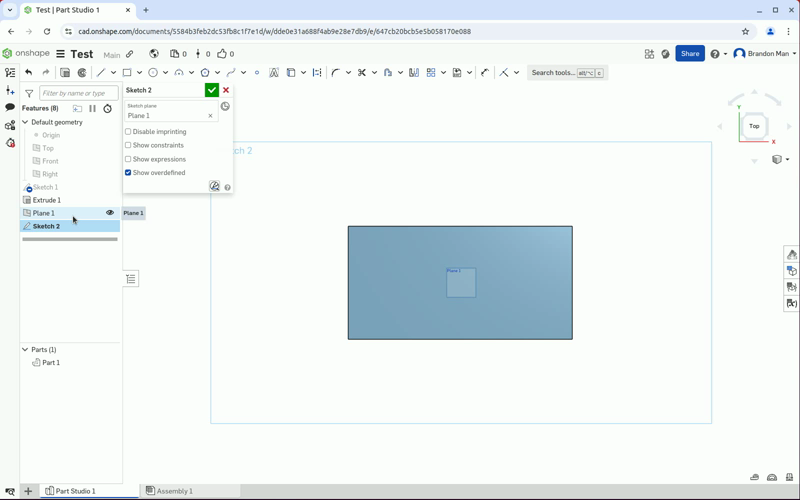
mouse_move(73, 352)
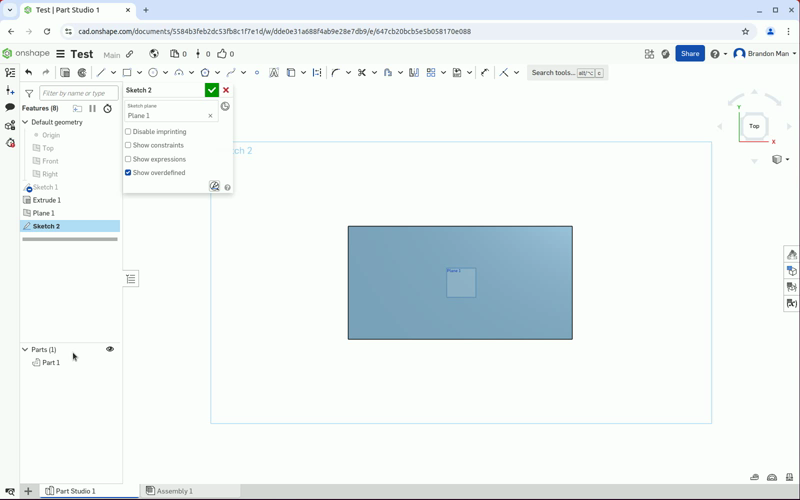
key(y)
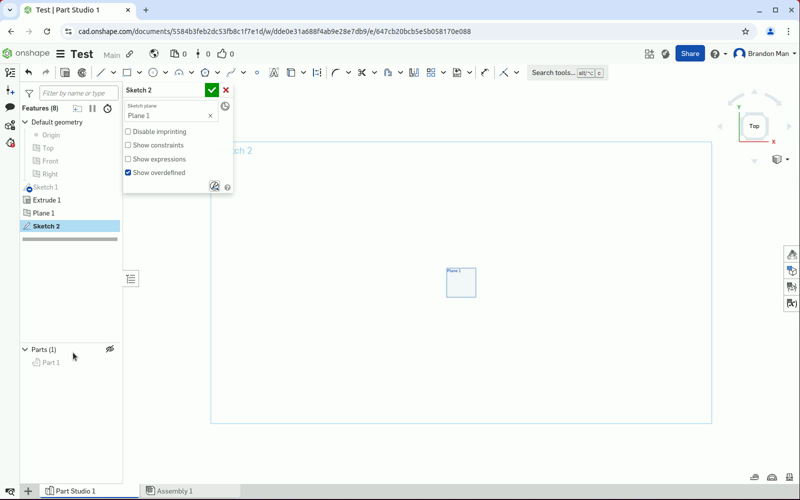
key(l)
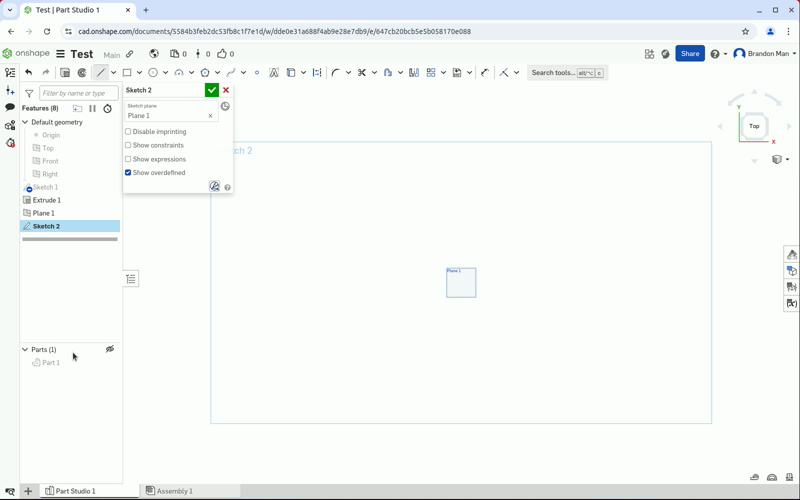
key_down(shift)
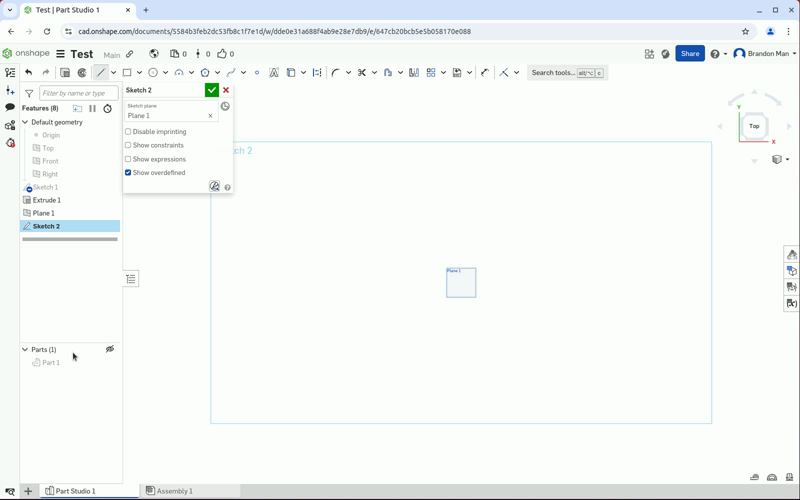
mouse_move(348, 266)
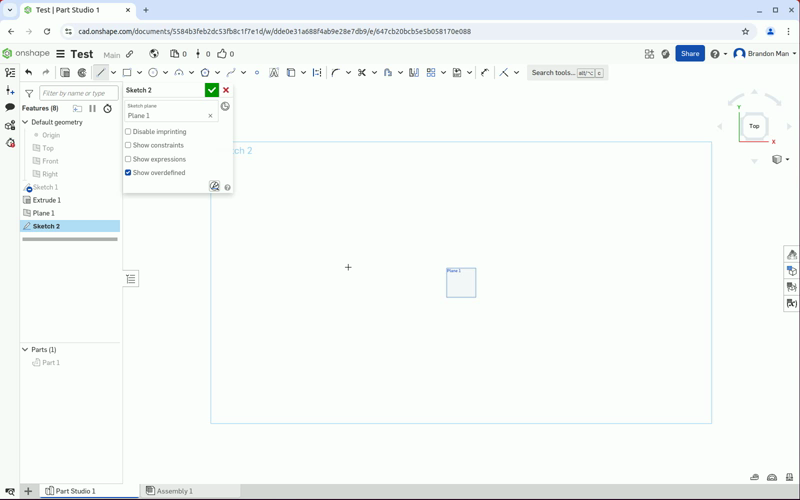
click(348, 266)
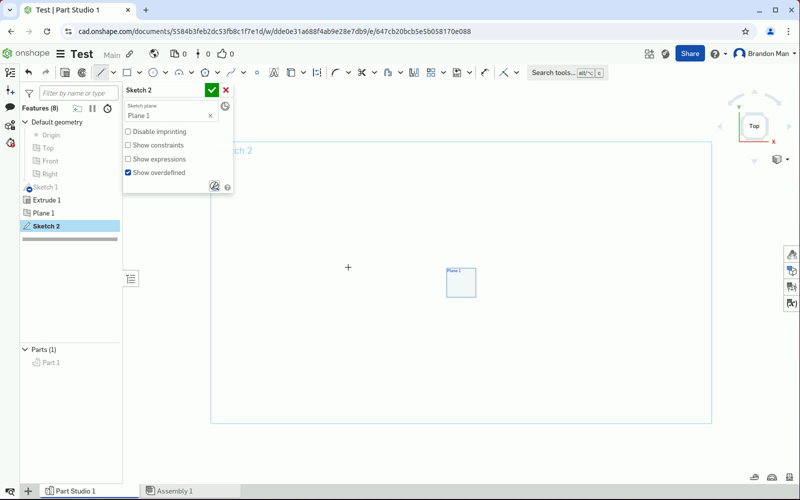
key_up(shift)
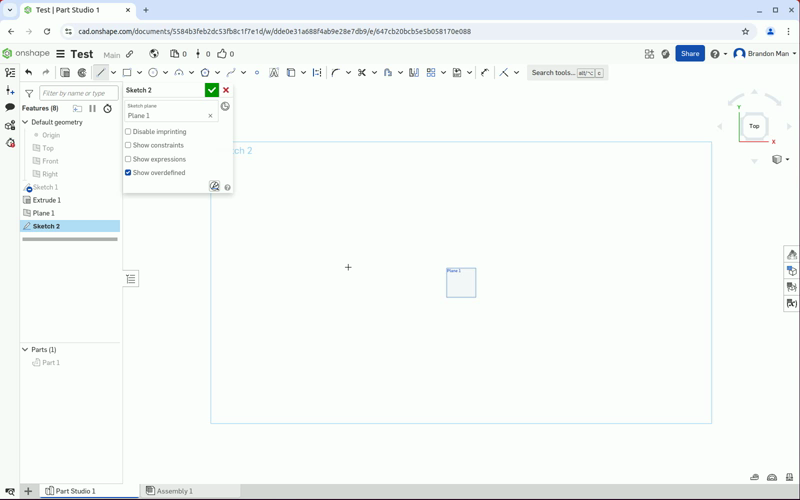
key_down(shift)
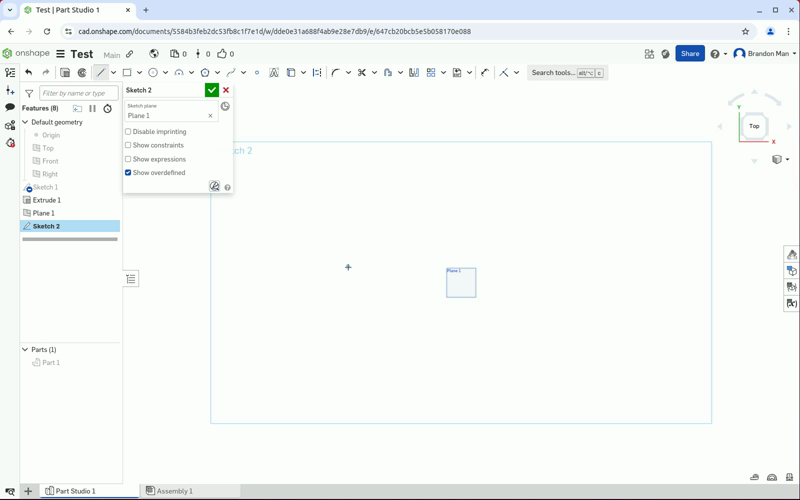
mouse_move(378, 266)
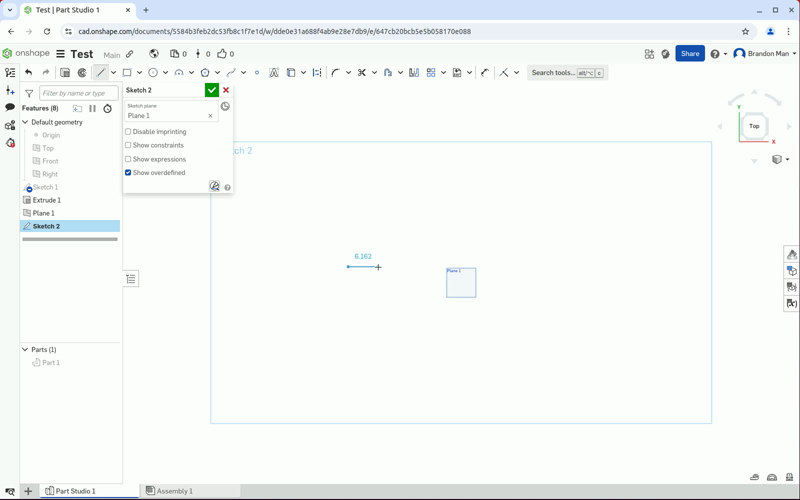
mouse_move(353, 266)
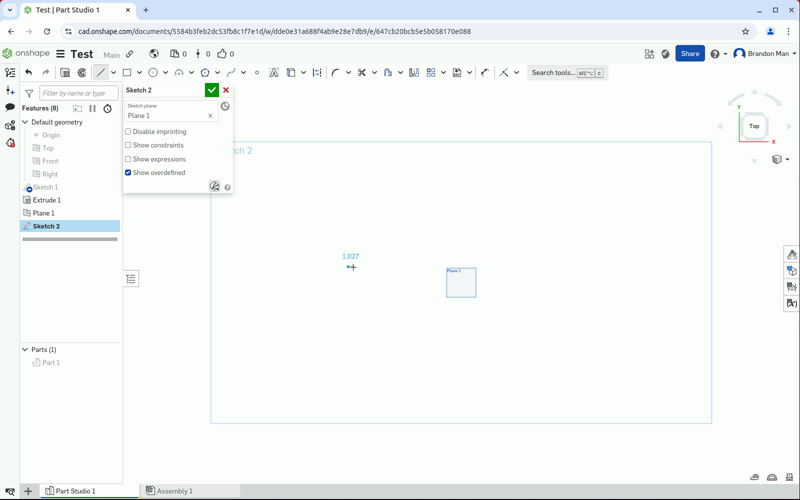
scroll(6)
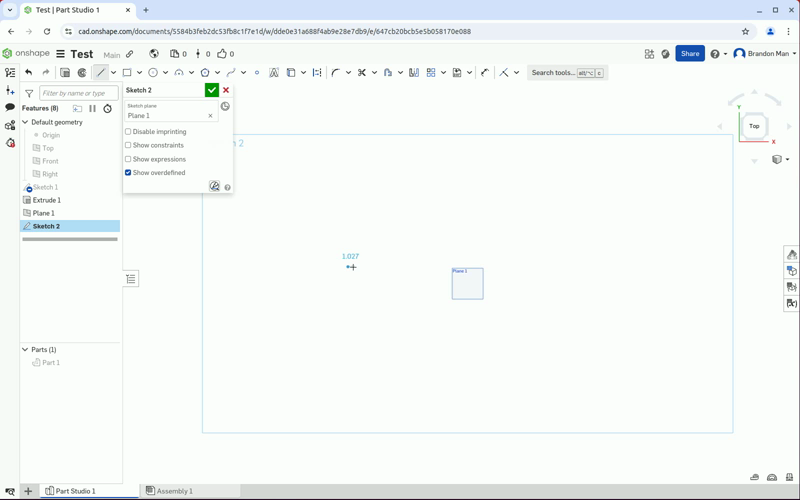
scroll(6)
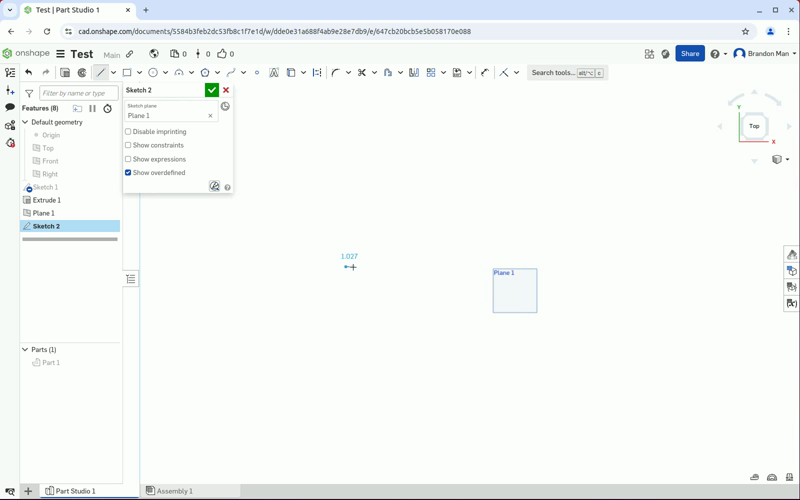
scroll(6)
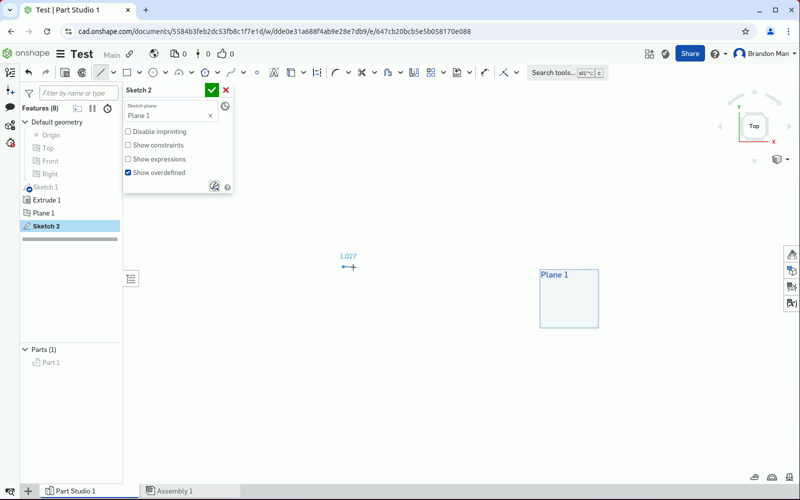
scroll(6)
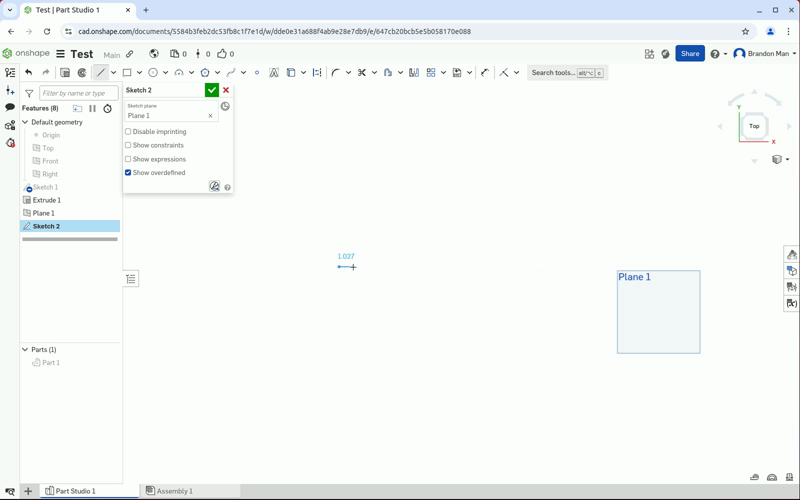
scroll(6)
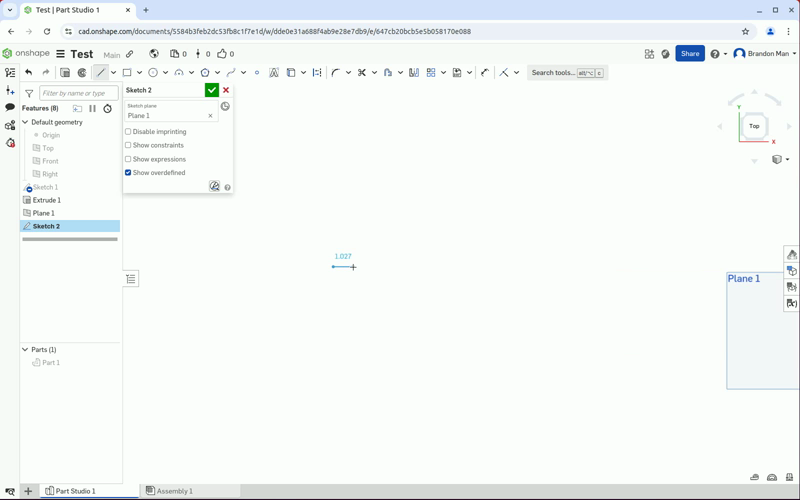
scroll(6)
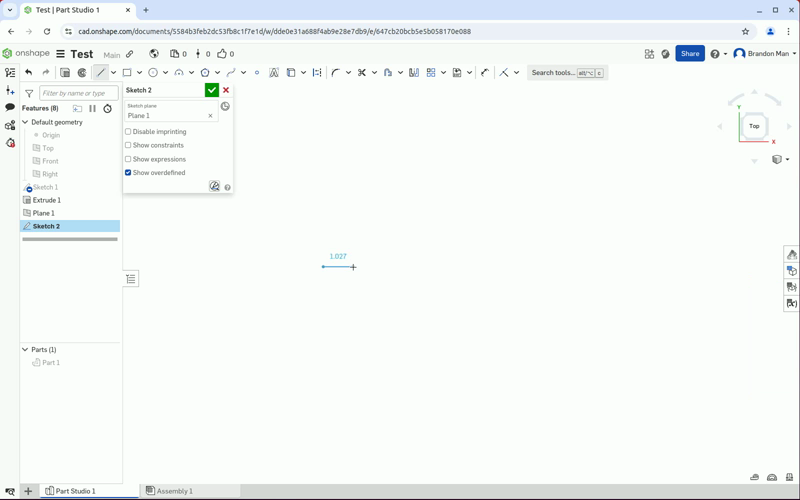
scroll(6)
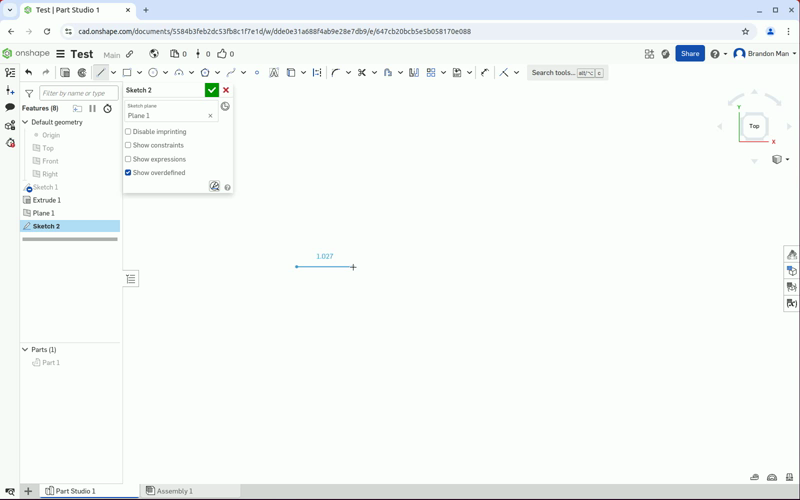
click(353, 266)
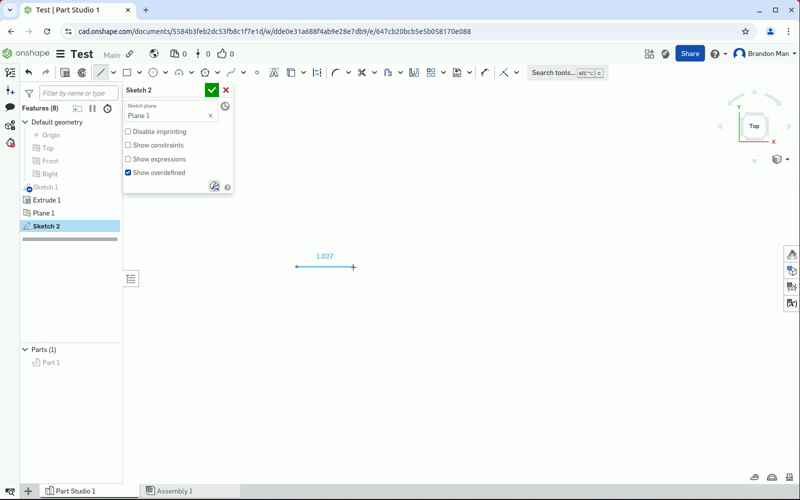
scroll(-6)
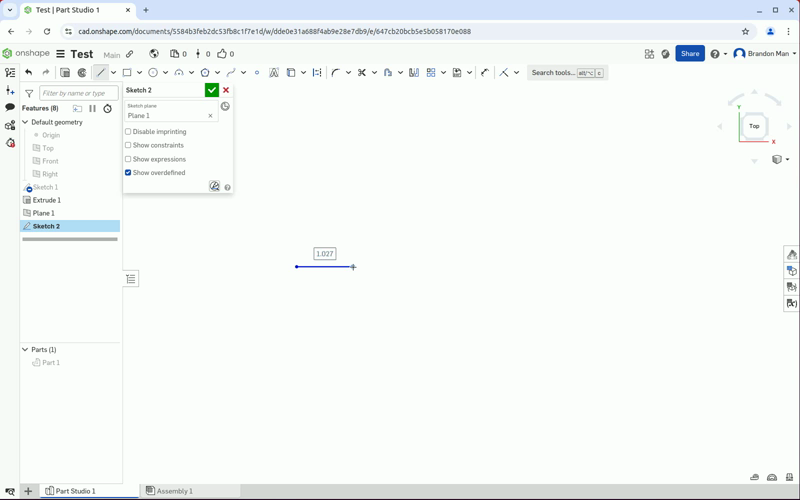
scroll(-6)
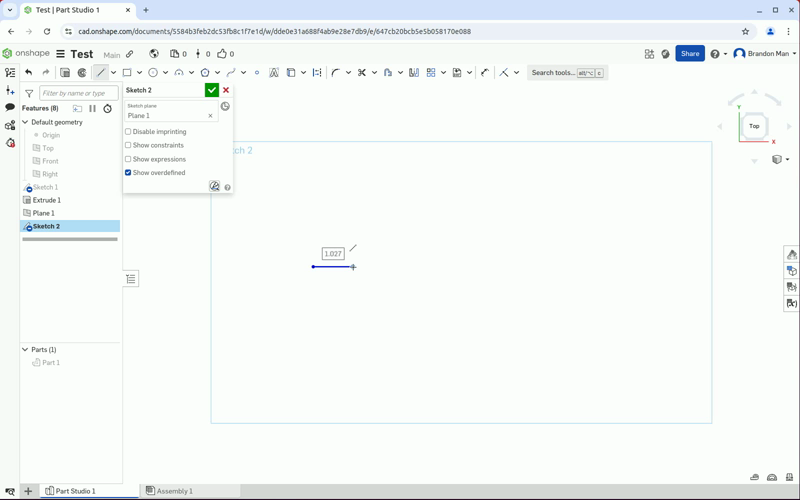
scroll(-6)
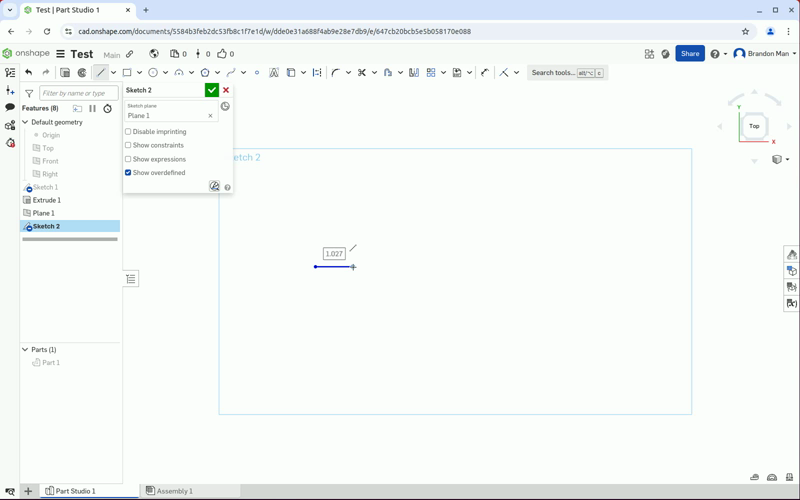
scroll(-6)
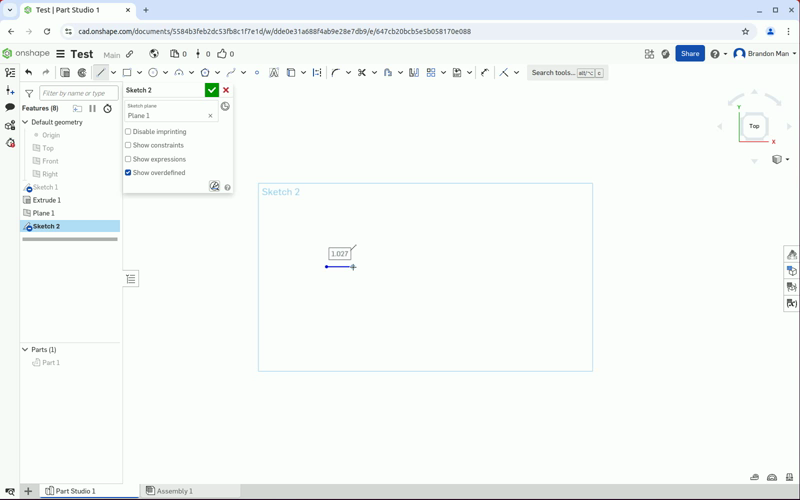
scroll(-6)
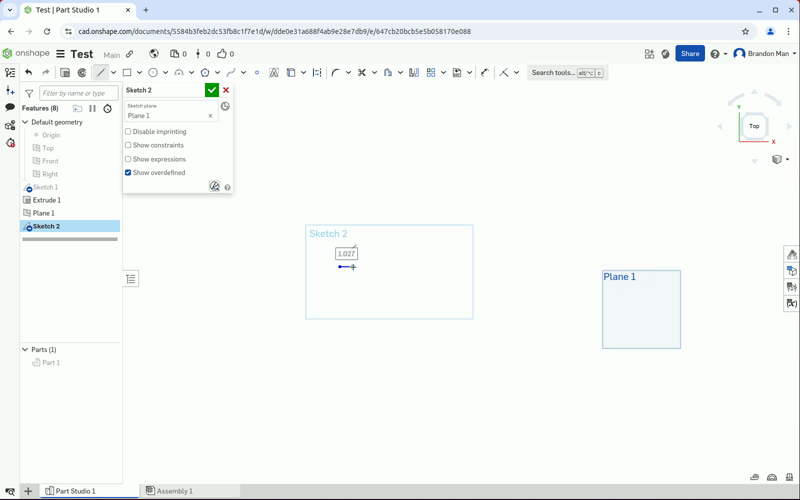
scroll(-6)
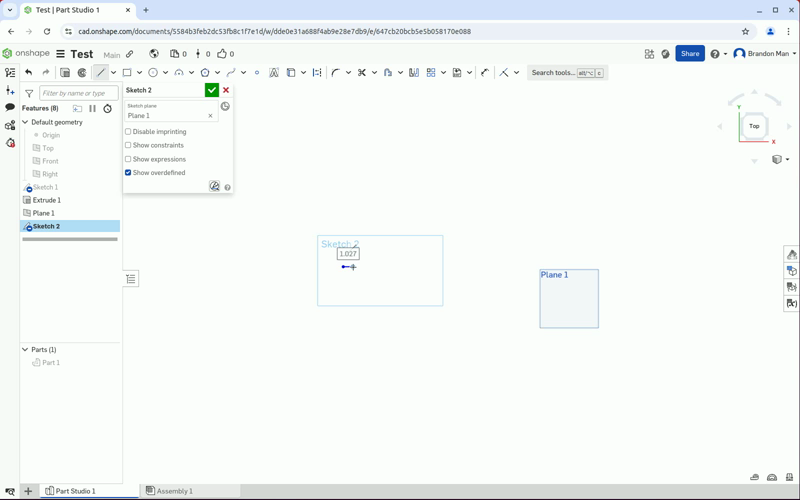
scroll(-6)
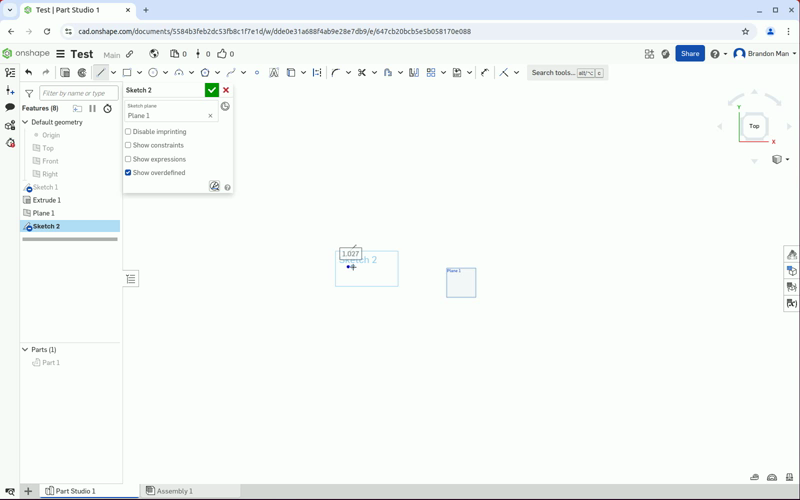
key_up(shift)
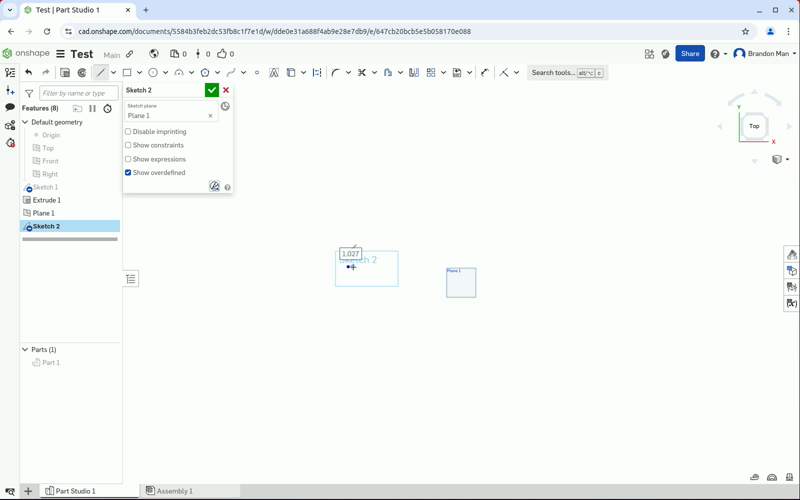
key_down(shift)
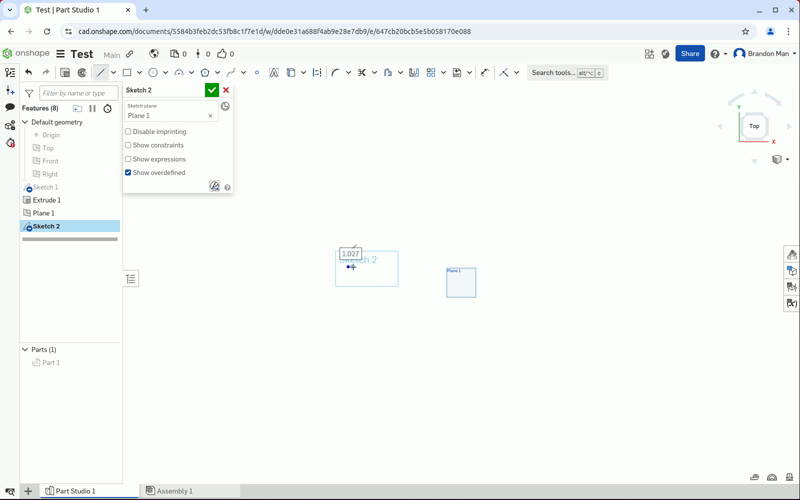
mouse_move(383, 266)
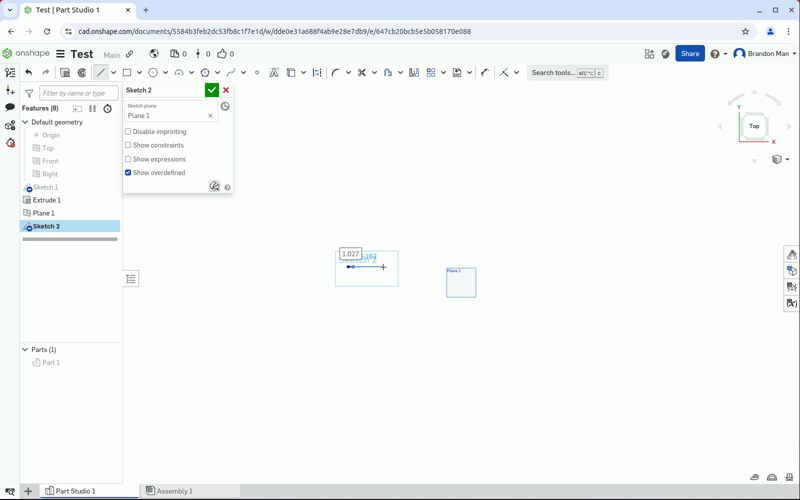
mouse_move(367, 266)
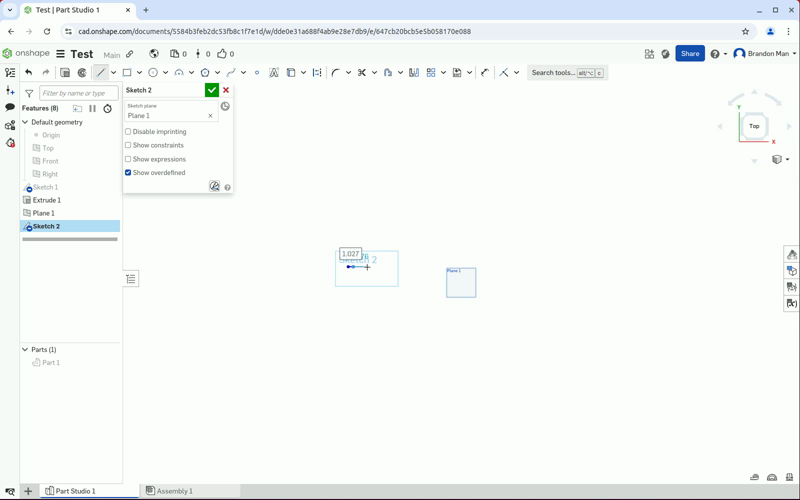
click(367, 266)
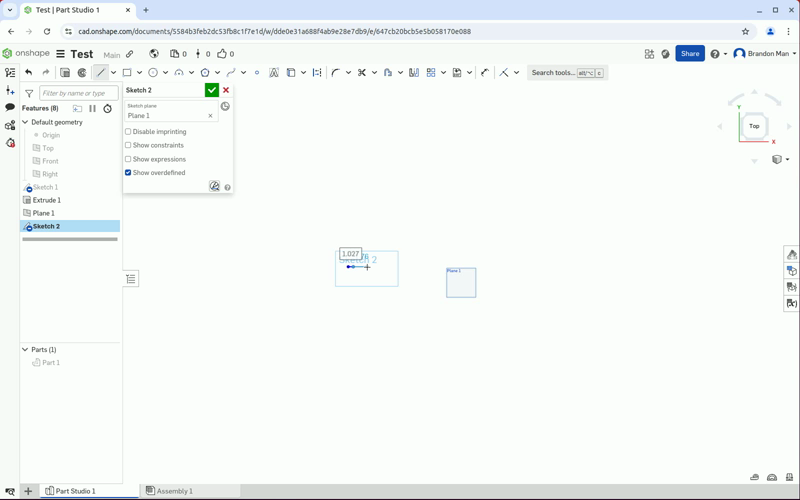
key_up(shift)
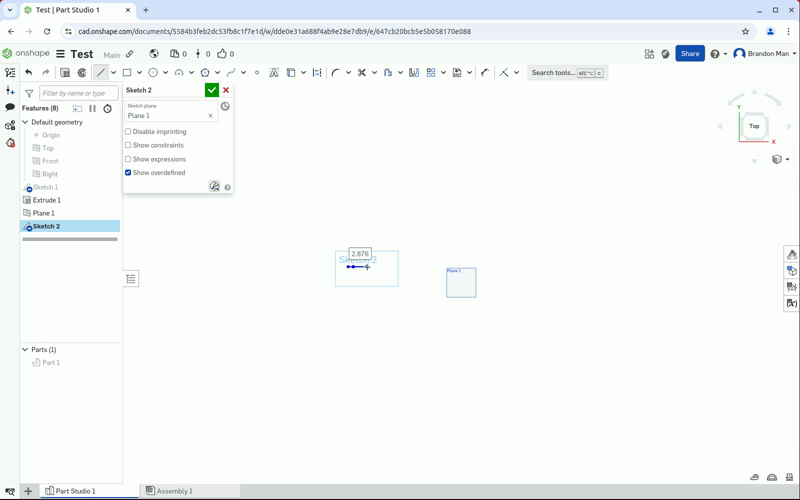
key_down(shift)
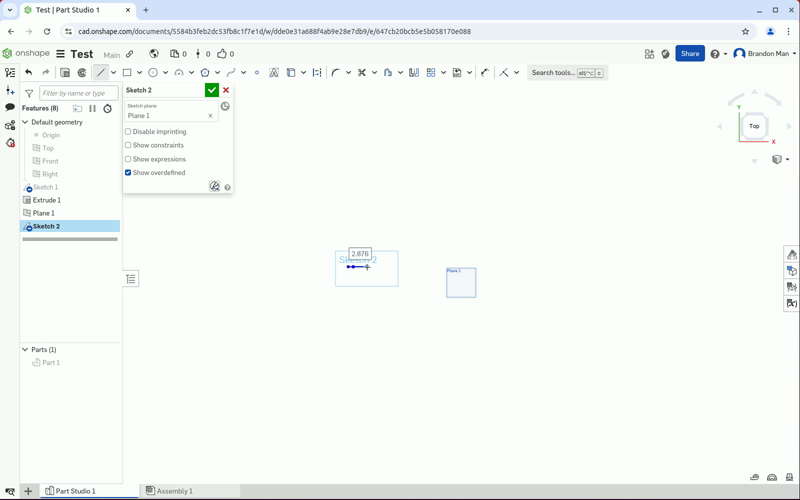
mouse_move(553, 266)
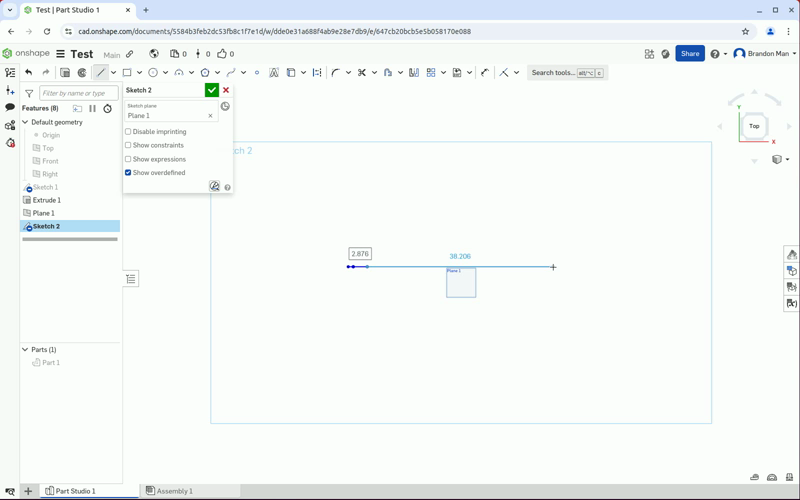
click(553, 266)
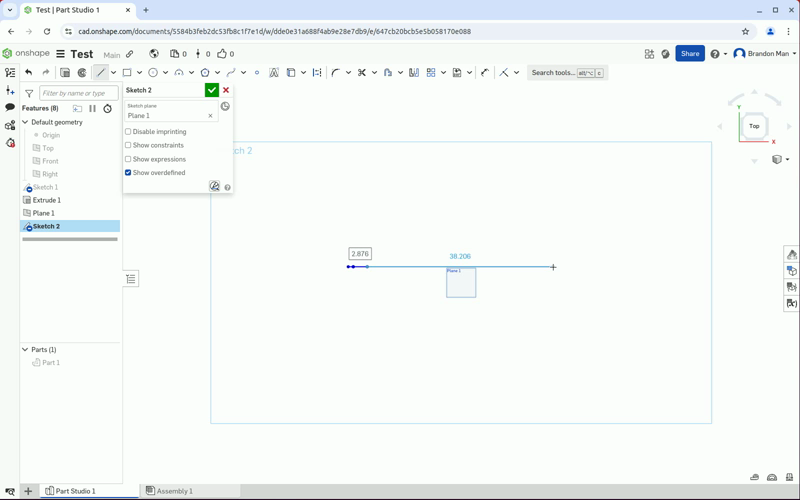
key_up(shift)
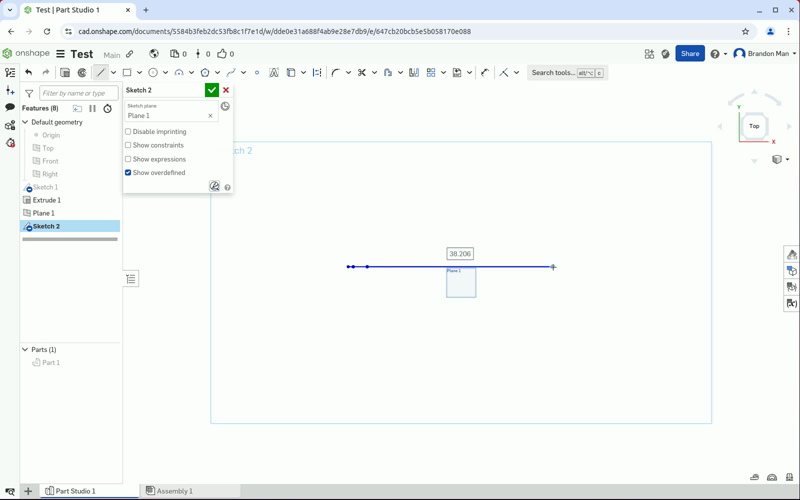
key_down(shift)
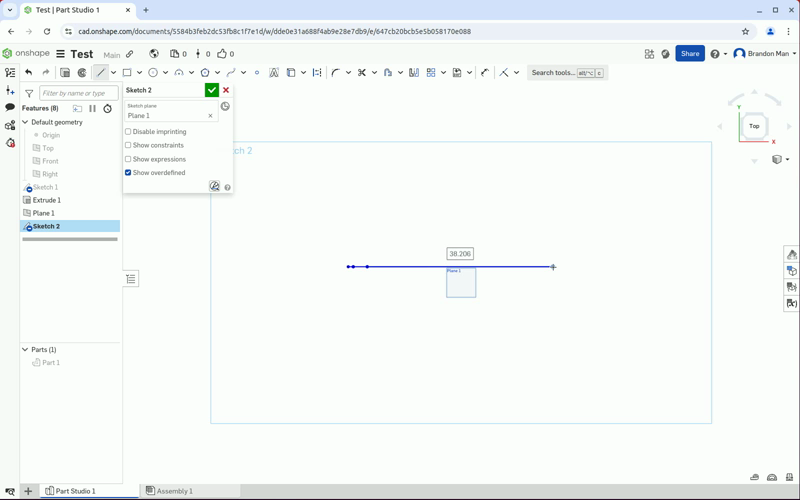
mouse_move(583, 266)
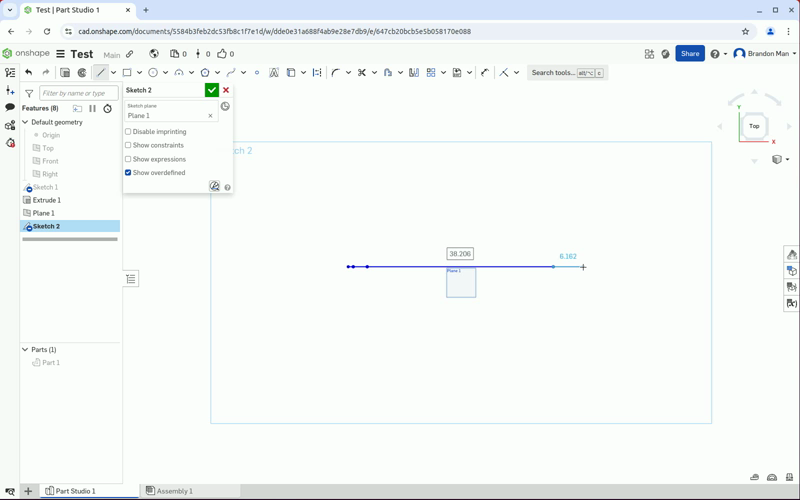
mouse_move(567, 266)
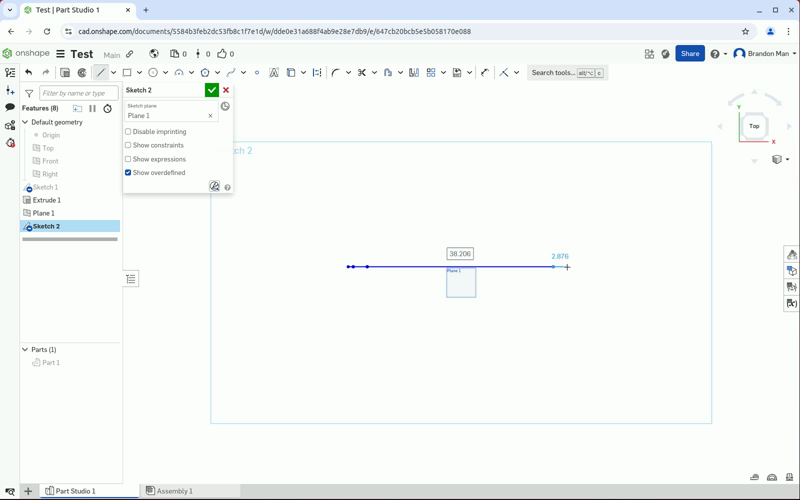
click(567, 266)
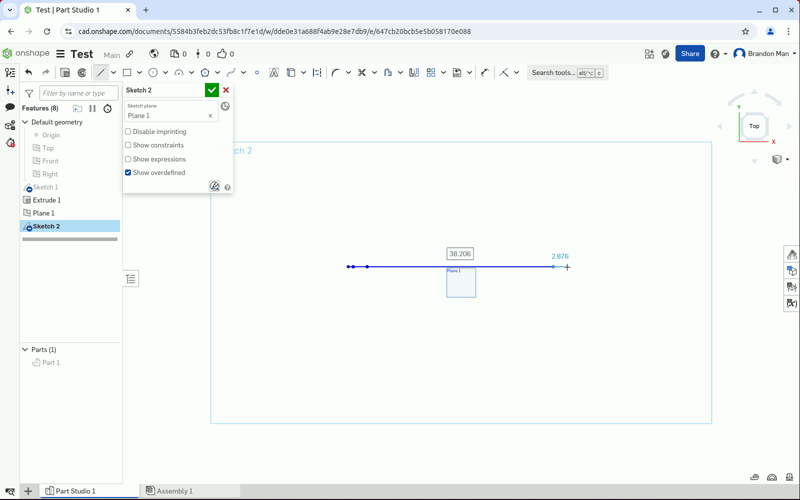
key_up(shift)
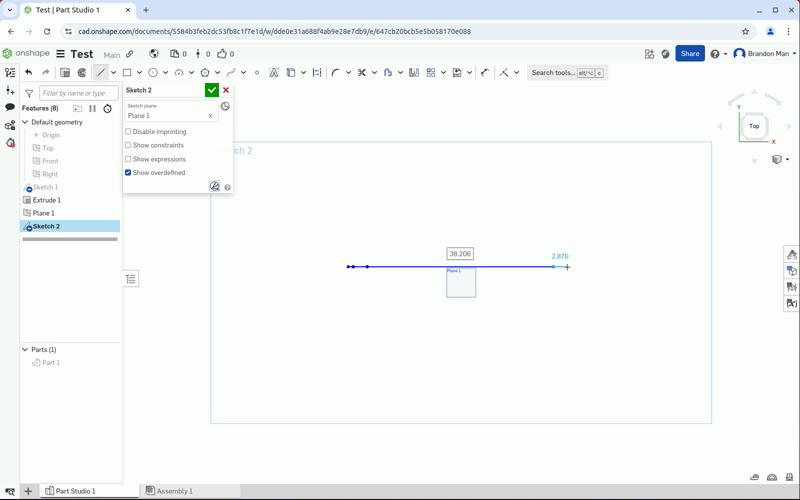
key_down(shift)
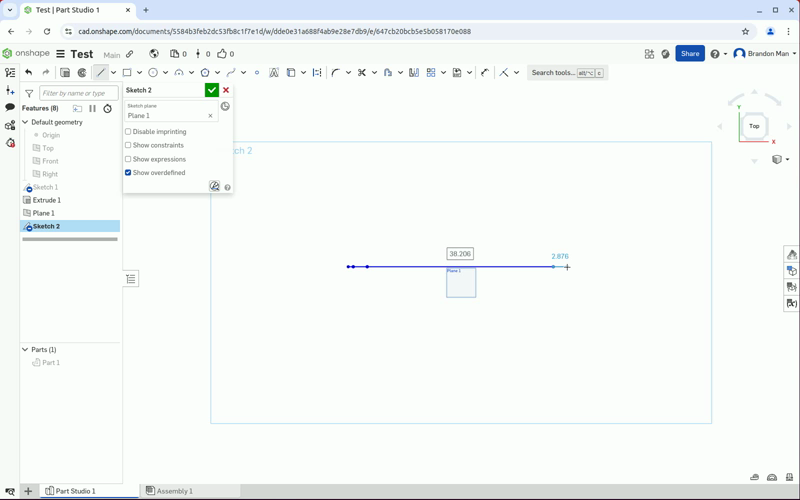
mouse_move(589, 266)
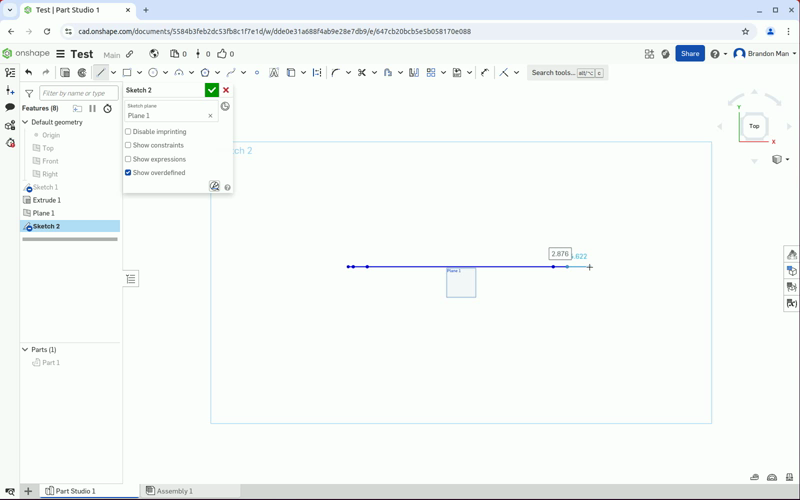
mouse_move(572, 266)
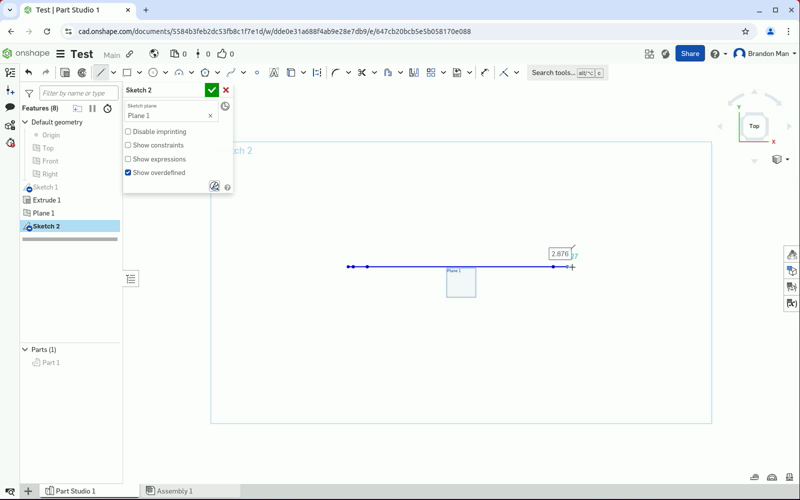
scroll(6)
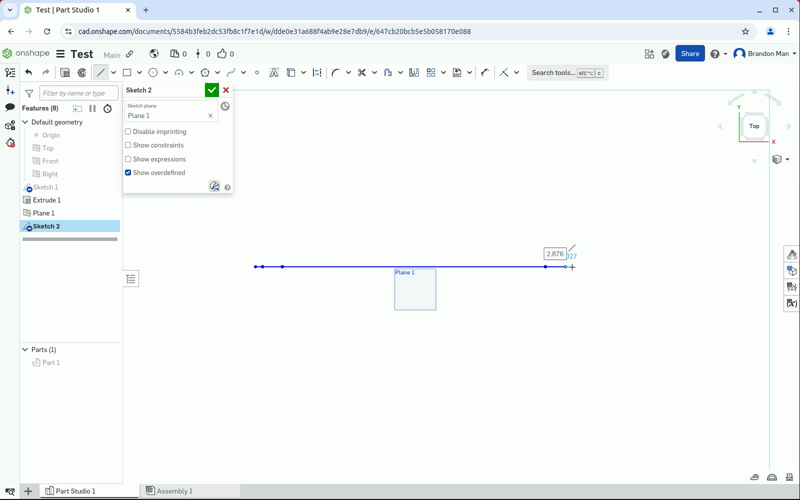
scroll(6)
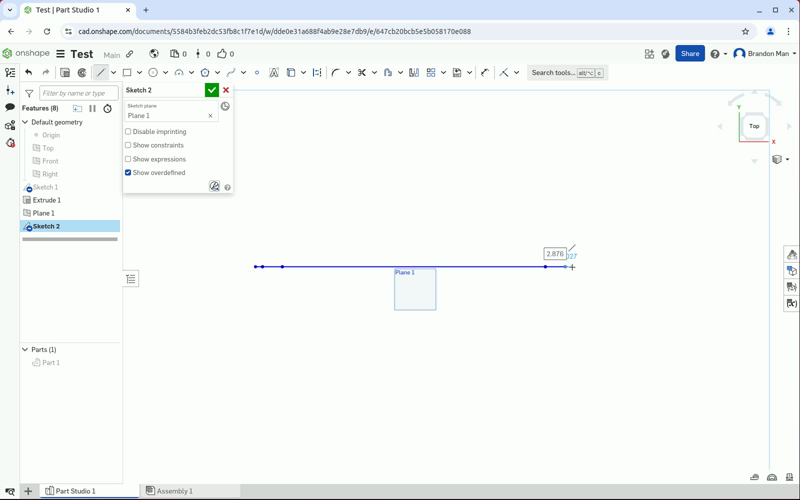
scroll(6)
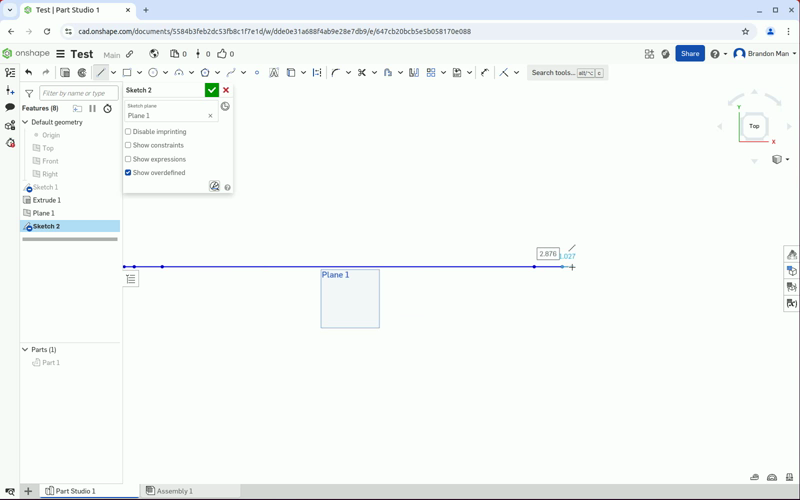
scroll(6)
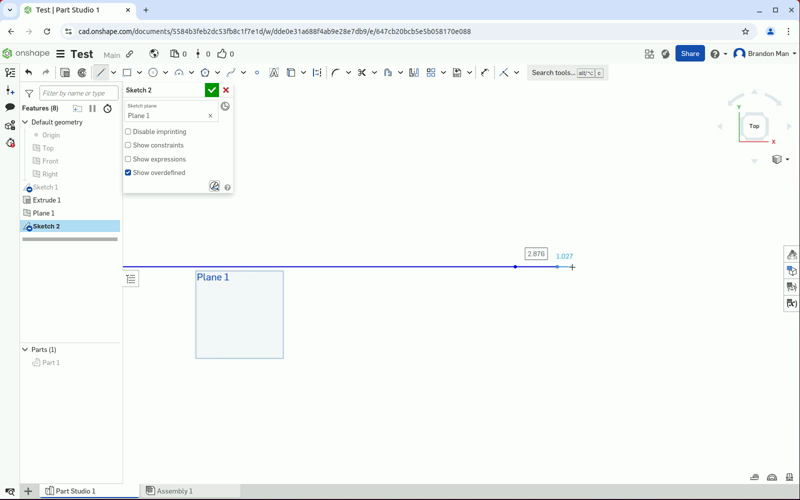
scroll(6)
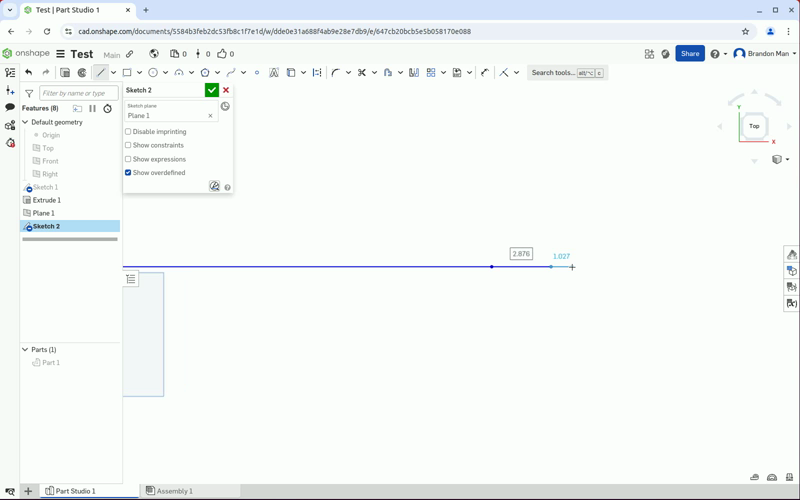
scroll(6)
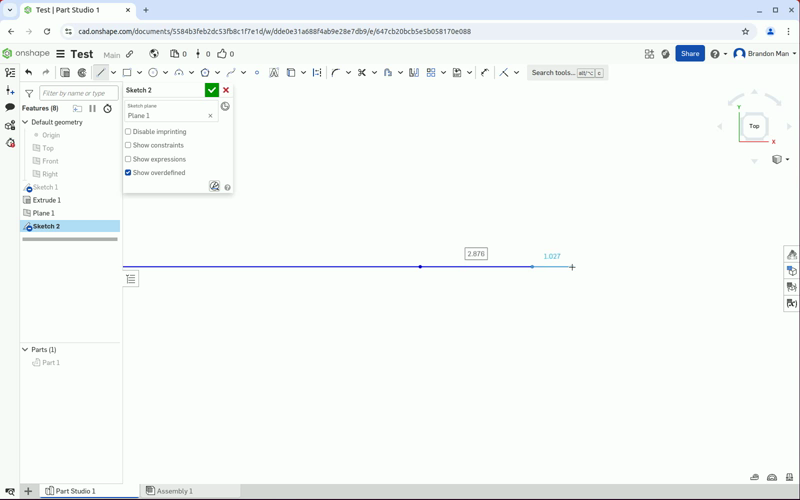
scroll(6)
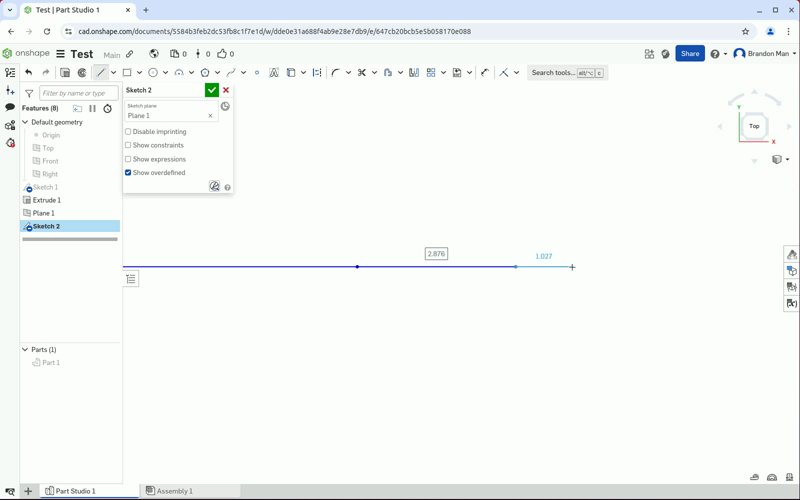
click(572, 266)
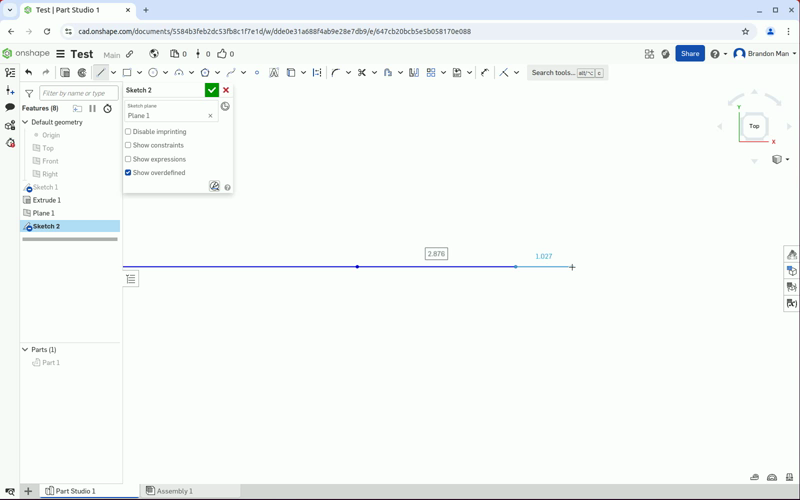
scroll(-6)
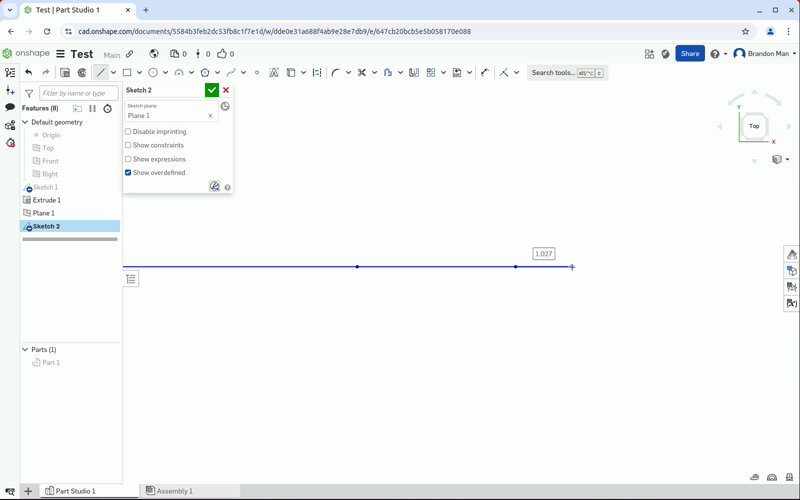
scroll(-6)
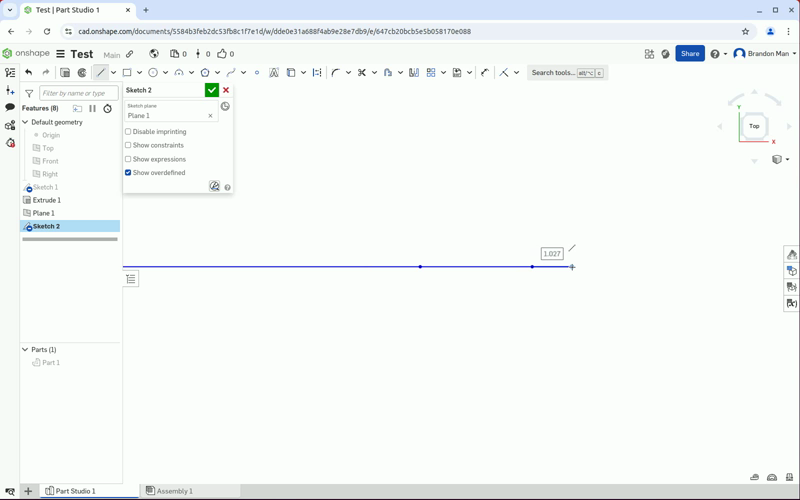
scroll(-6)
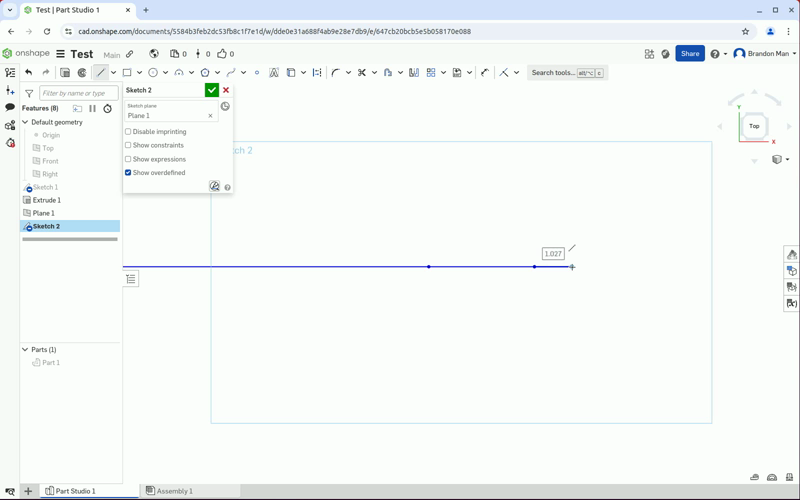
scroll(-6)
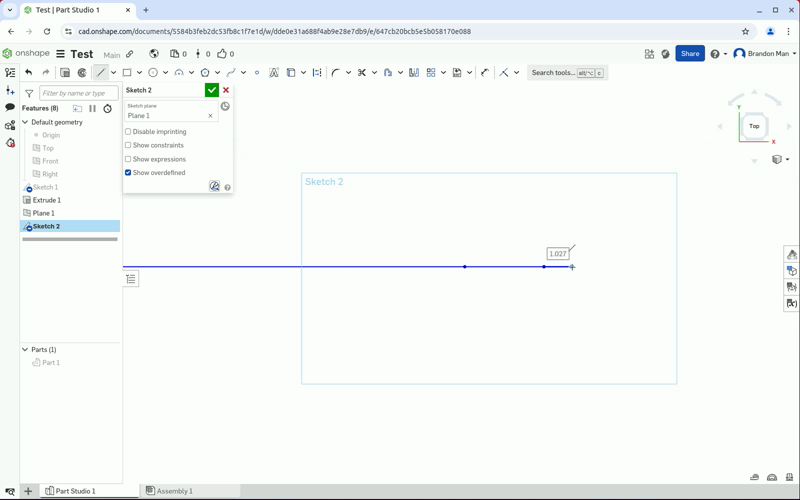
scroll(-6)
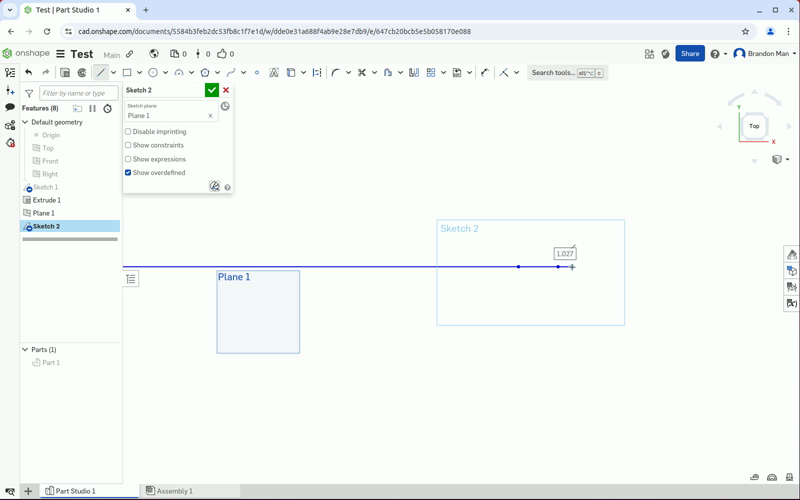
scroll(-6)
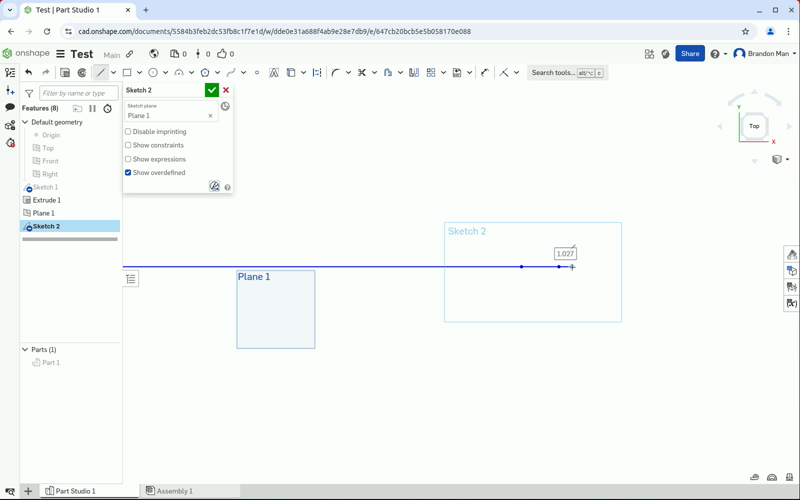
scroll(-6)
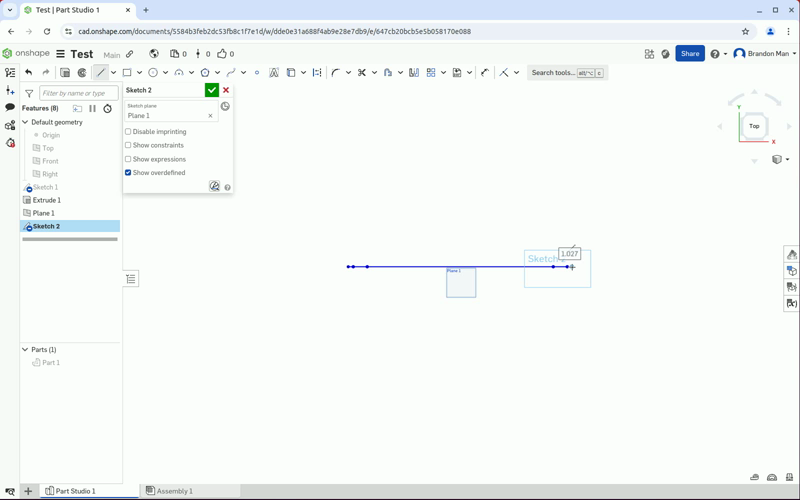
key_up(shift)
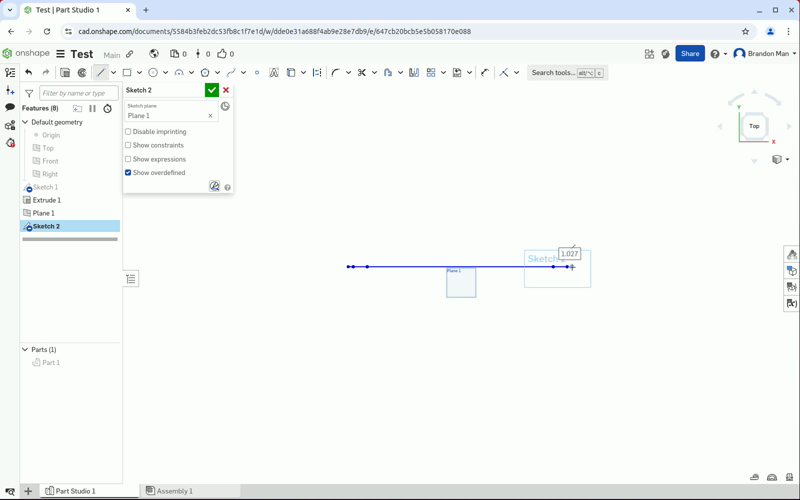
key_down(shift)
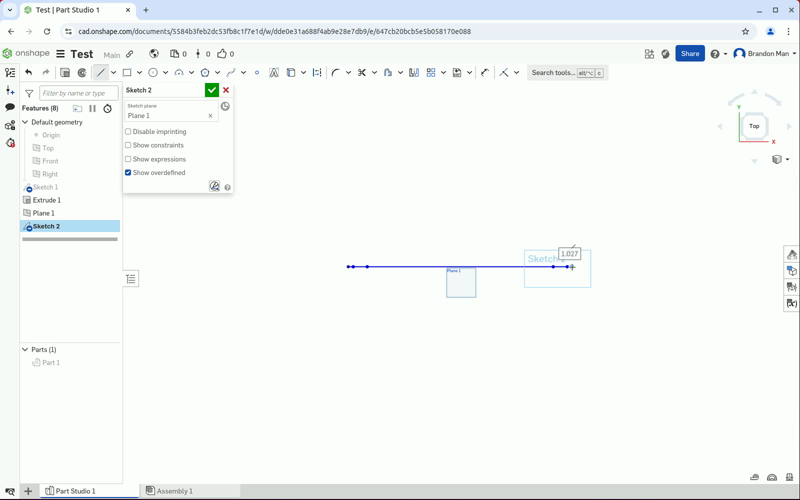
mouse_move(589, 266)
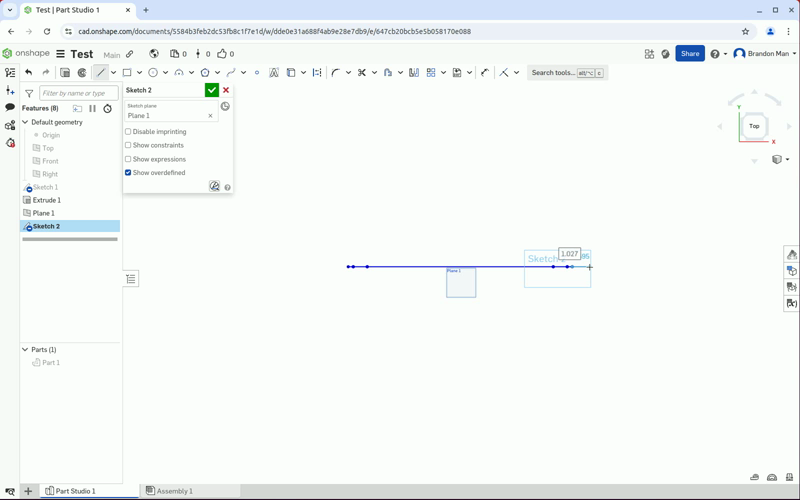
mouse_move(572, 259)
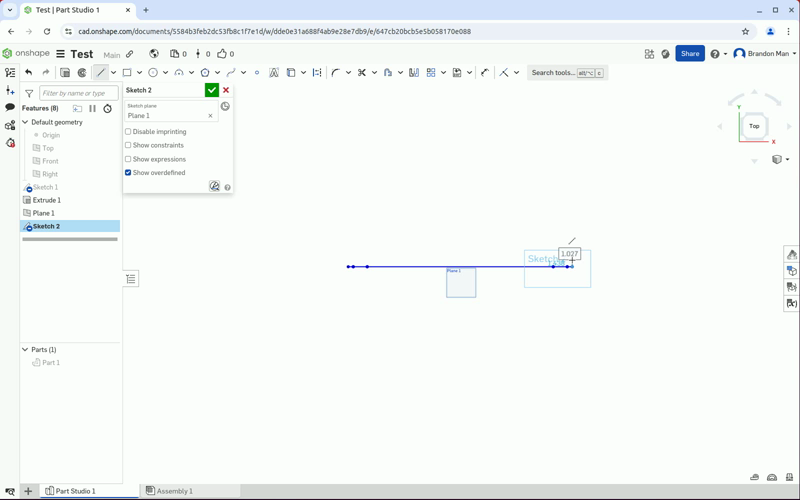
scroll(6)
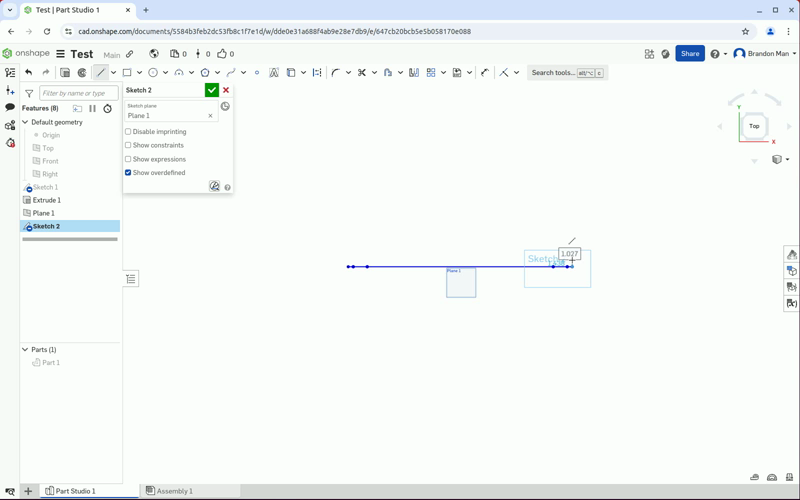
scroll(6)
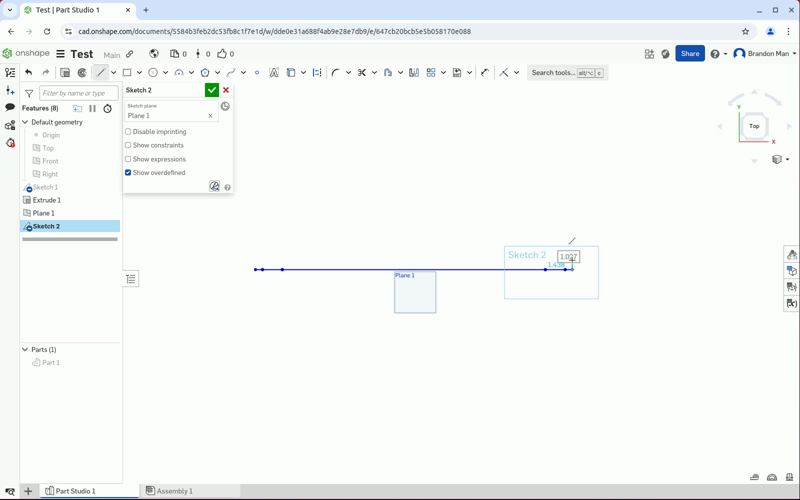
scroll(6)
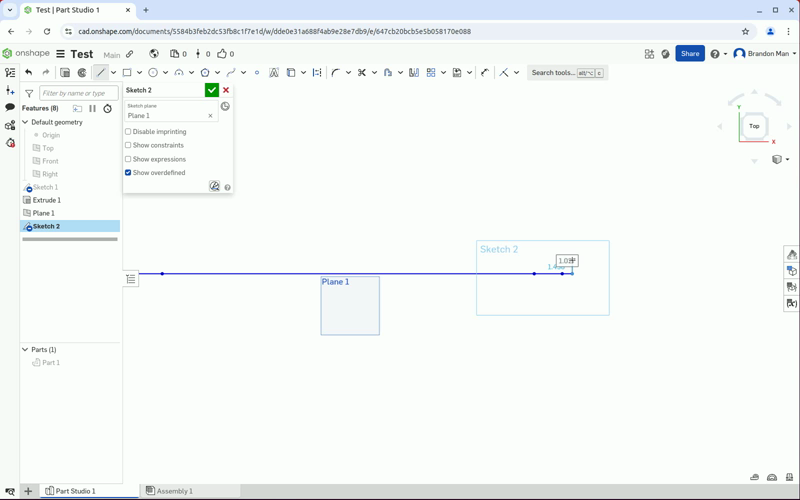
scroll(6)
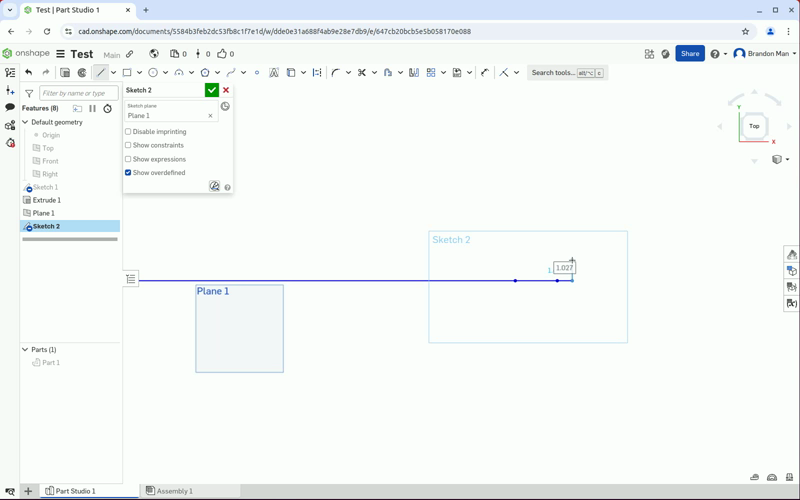
scroll(6)
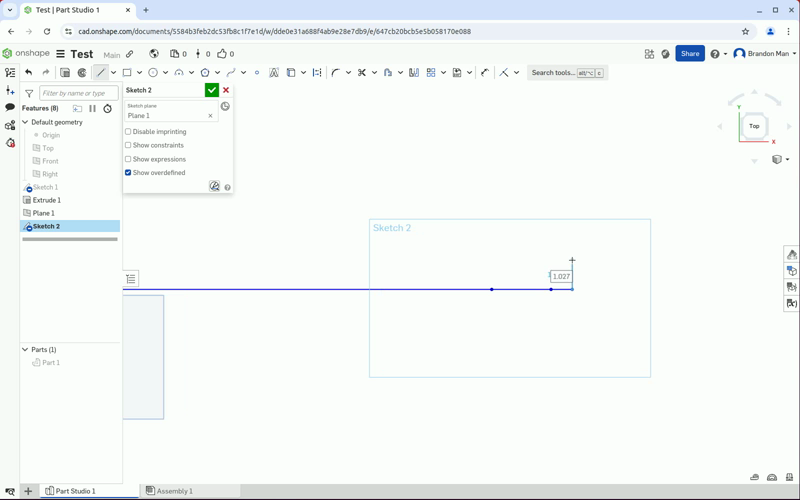
scroll(6)
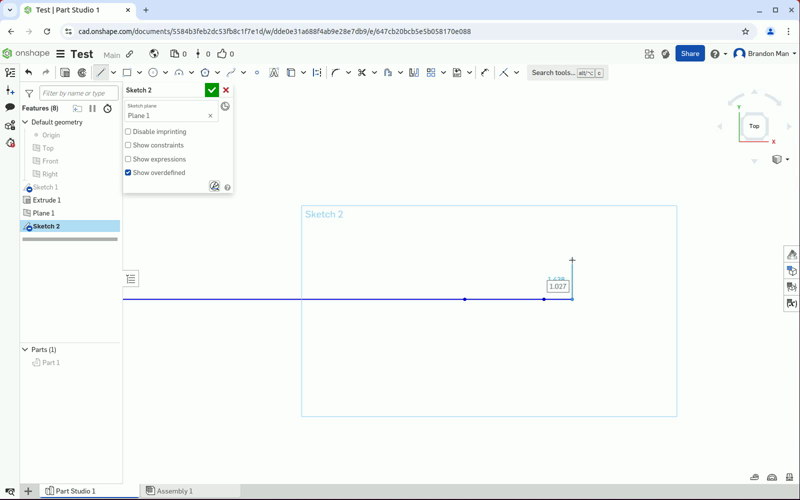
scroll(6)
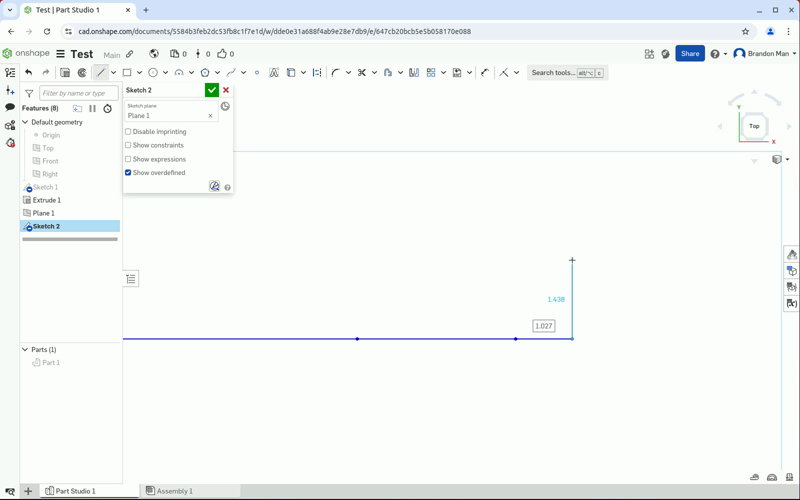
click(572, 259)
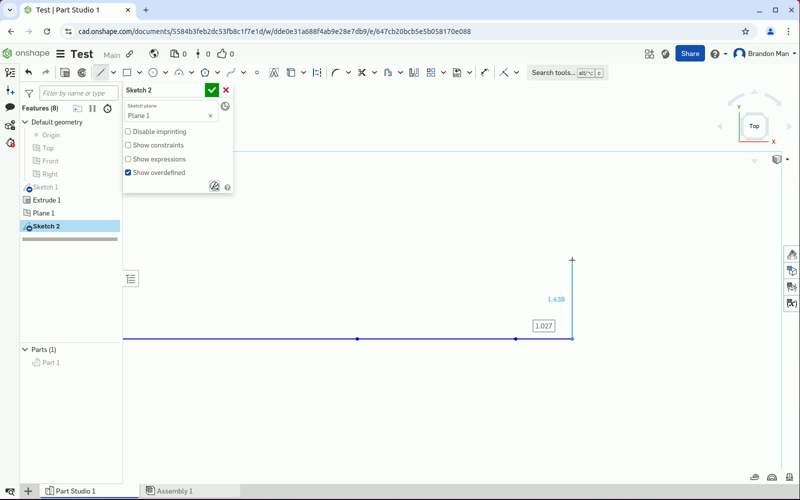
scroll(-6)
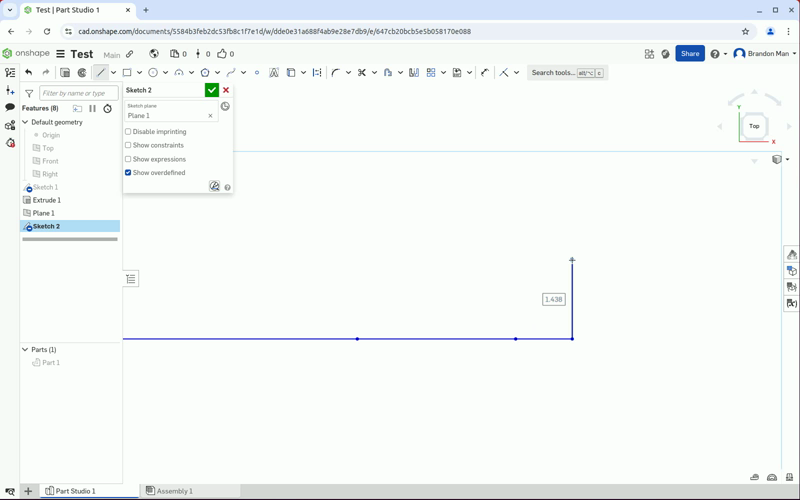
scroll(-6)
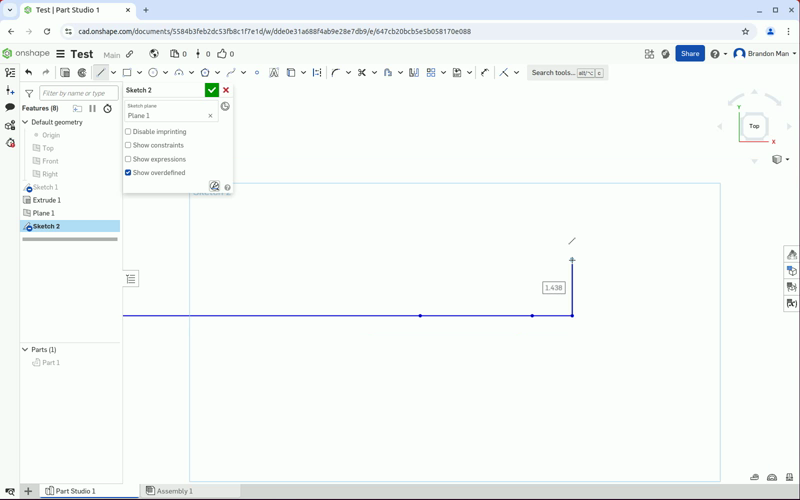
scroll(-6)
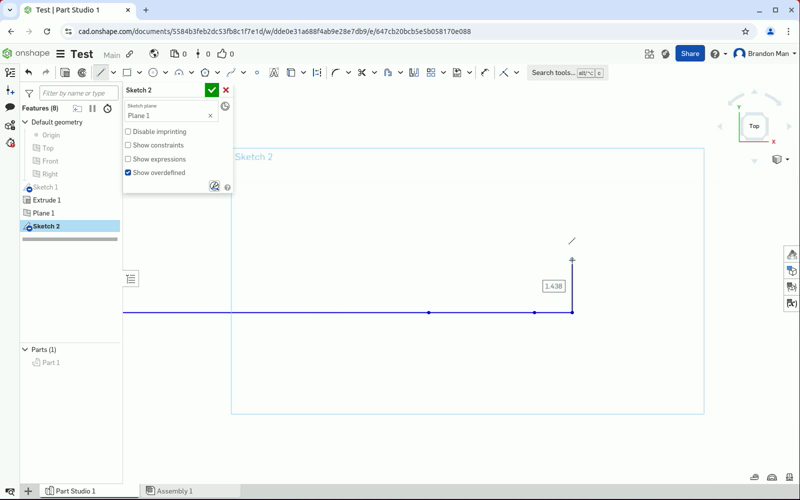
scroll(-6)
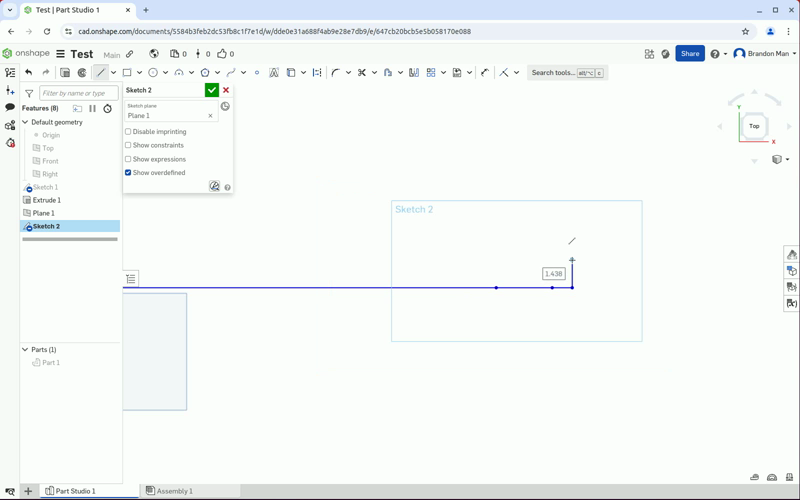
scroll(-6)
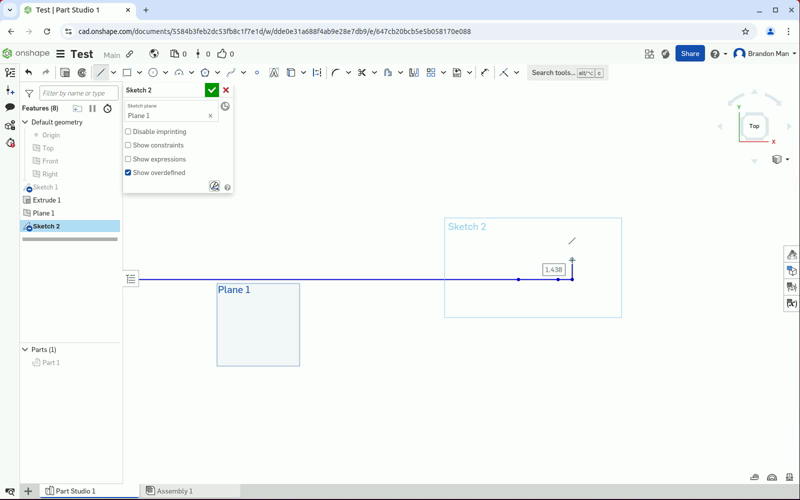
scroll(-6)
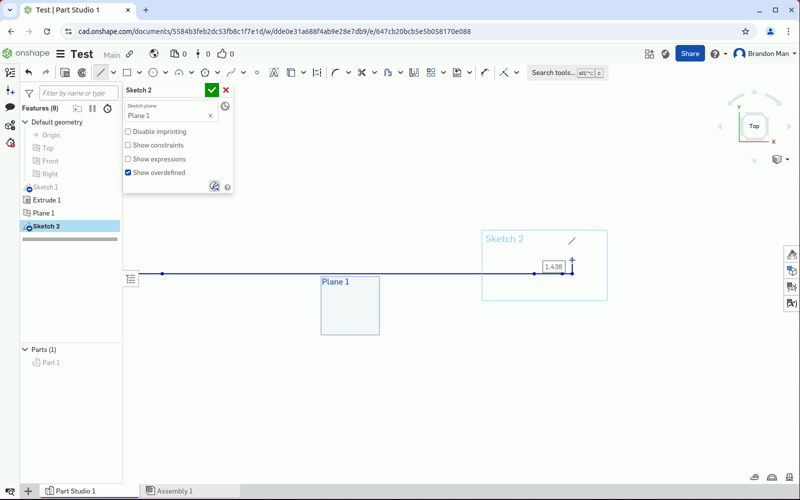
scroll(-6)
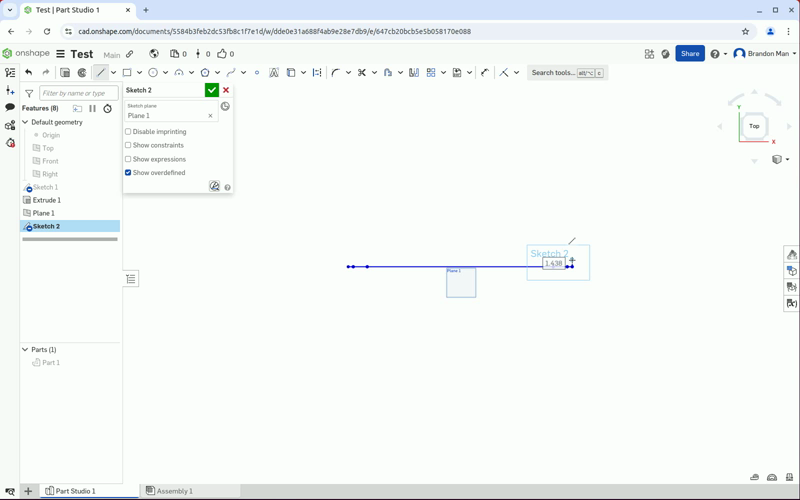
key_up(shift)
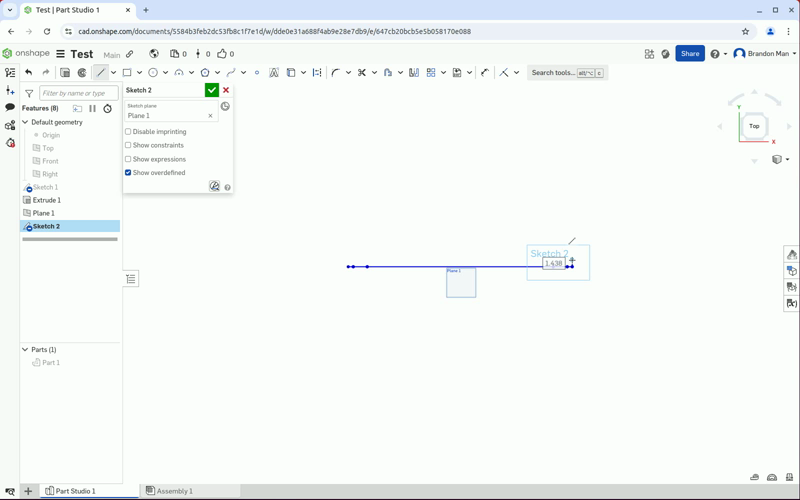
key_down(shift)
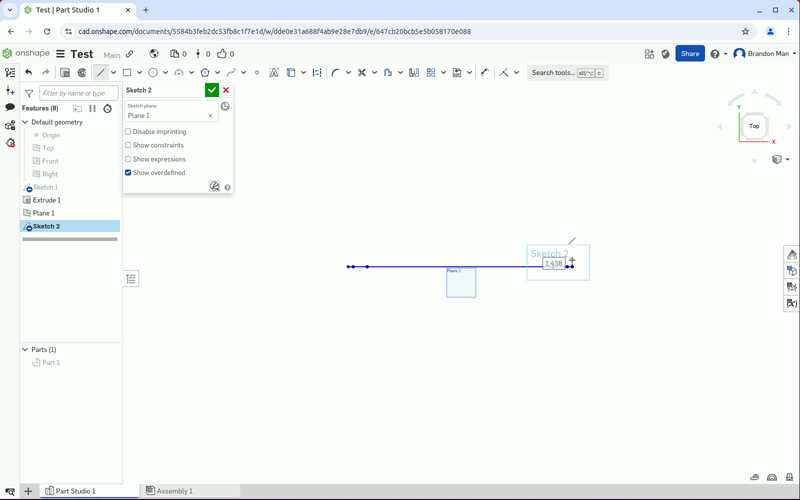
mouse_move(348, 259)
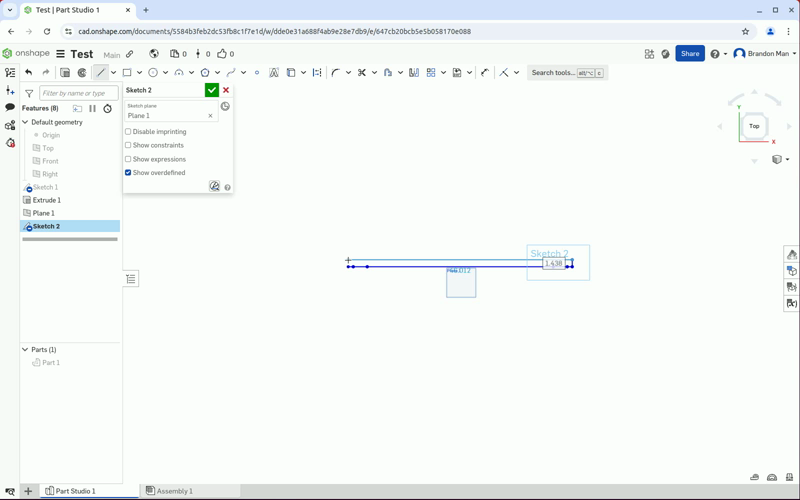
click(348, 259)
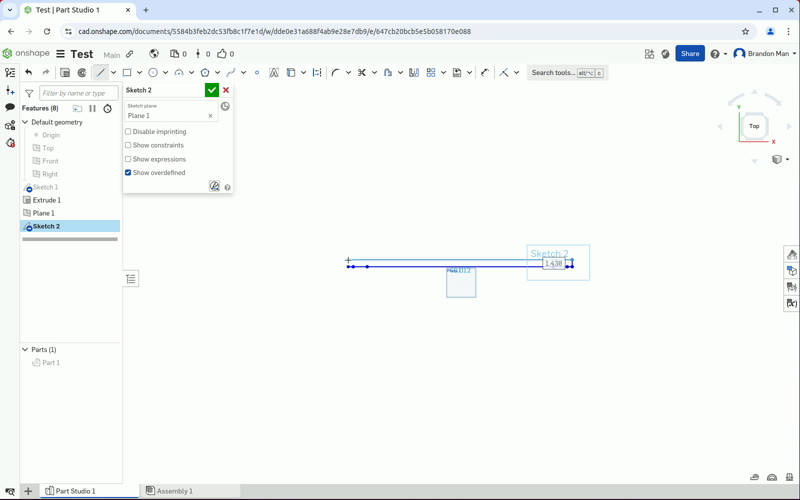
key_up(shift)
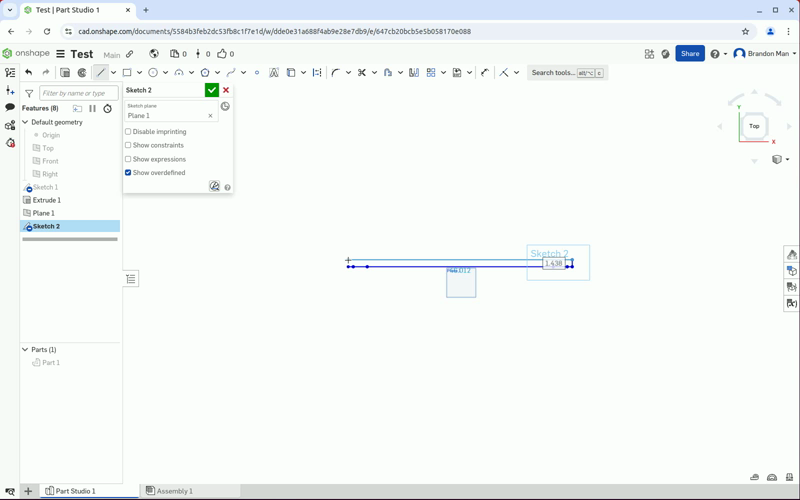
mouse_move(378, 259)
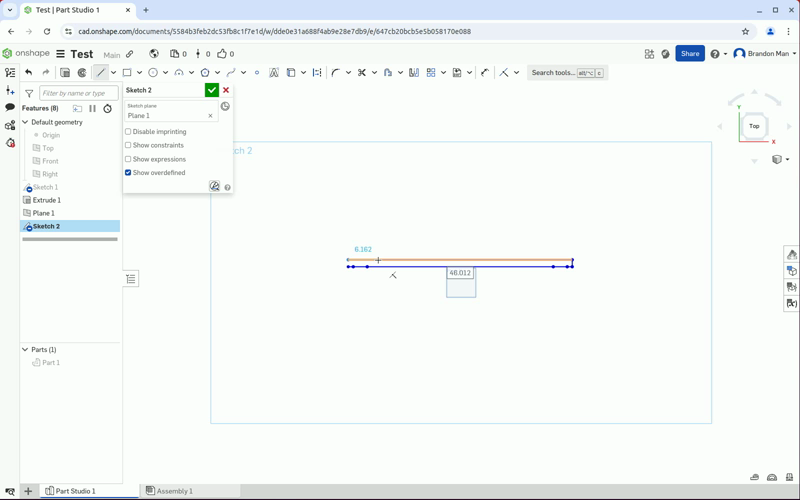
key_down(shift)
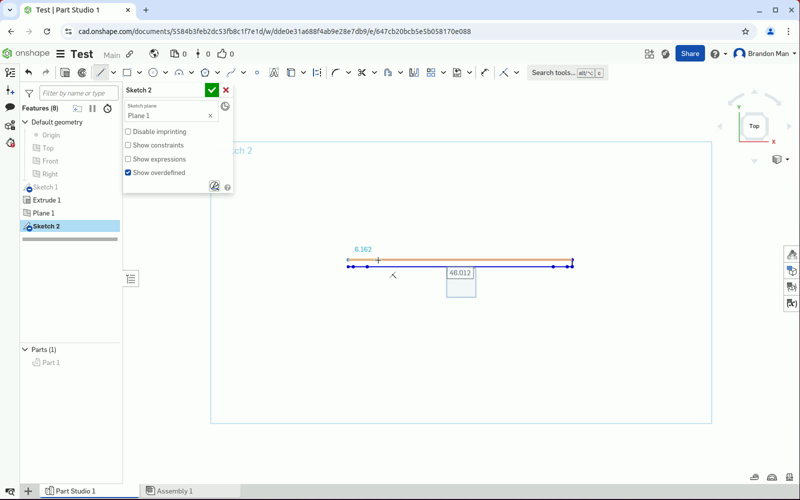
mouse_move(348, 266)
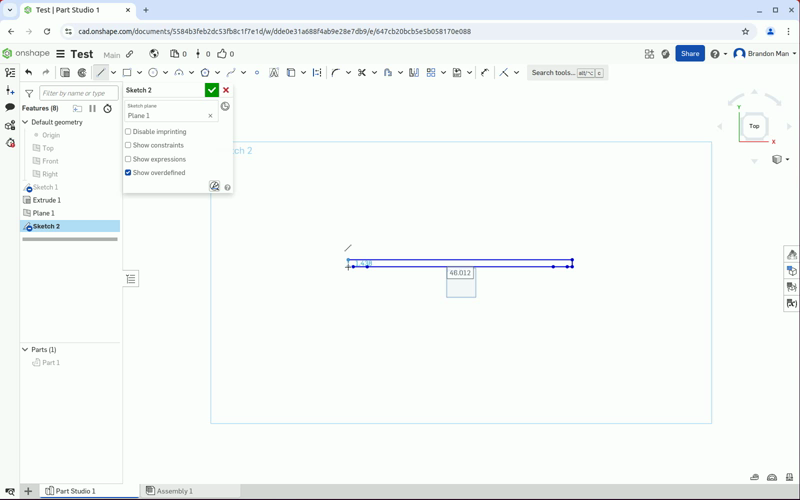
scroll(6)
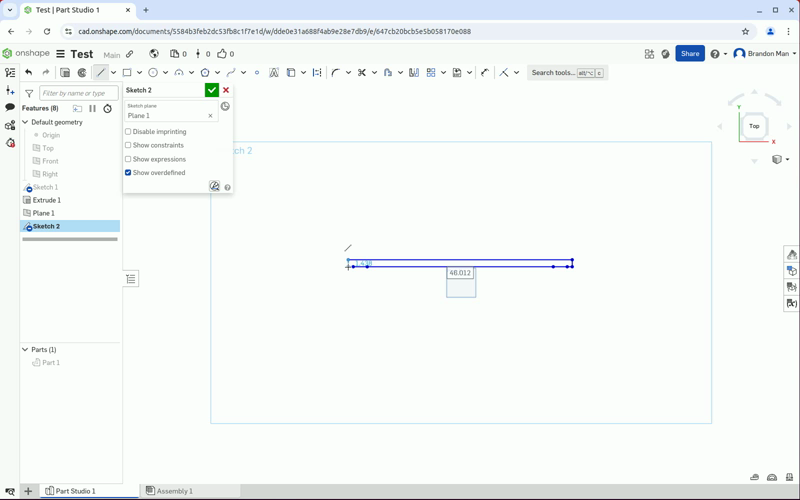
scroll(6)
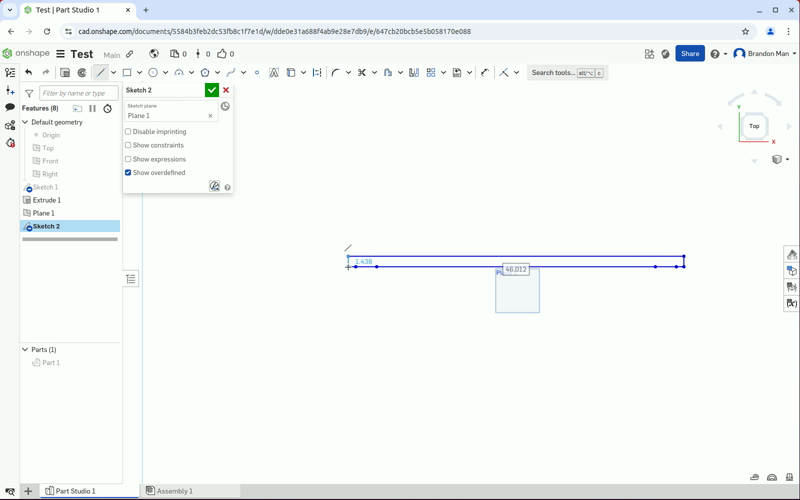
scroll(6)
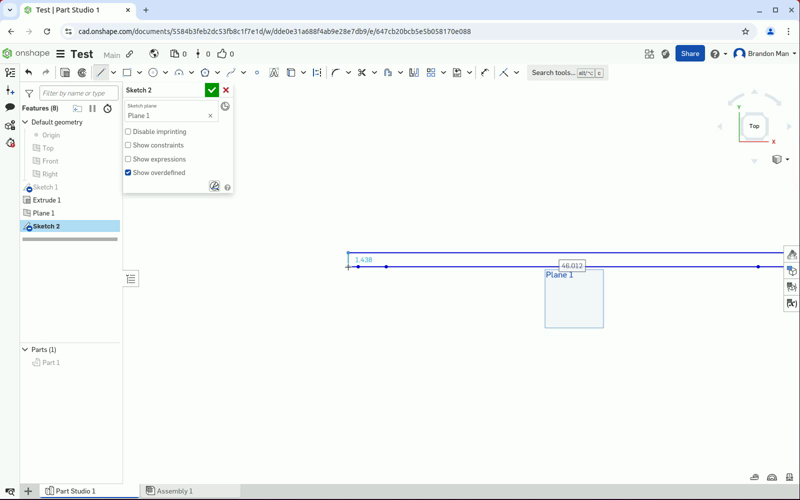
scroll(6)
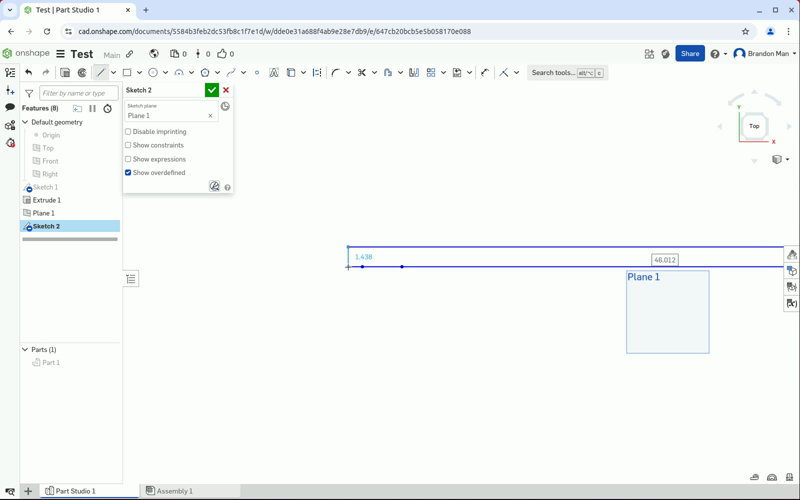
scroll(6)
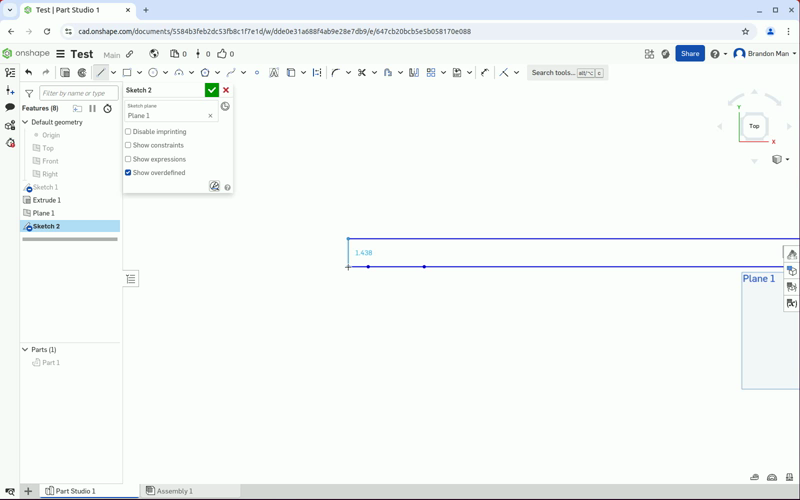
scroll(6)
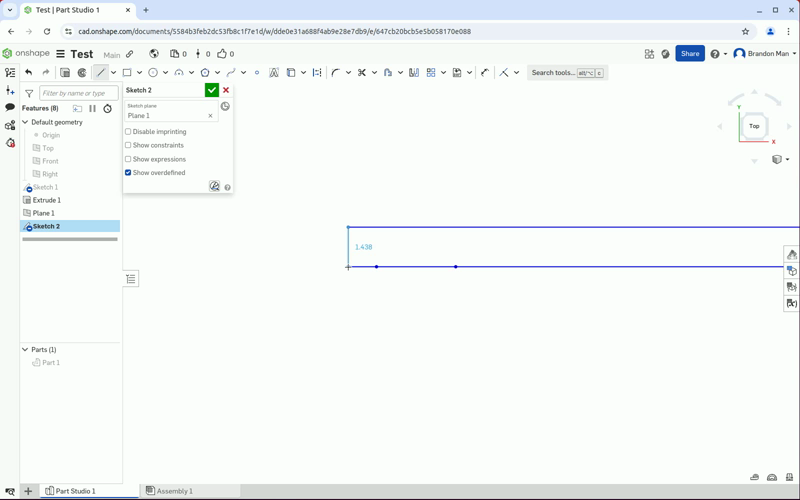
scroll(6)
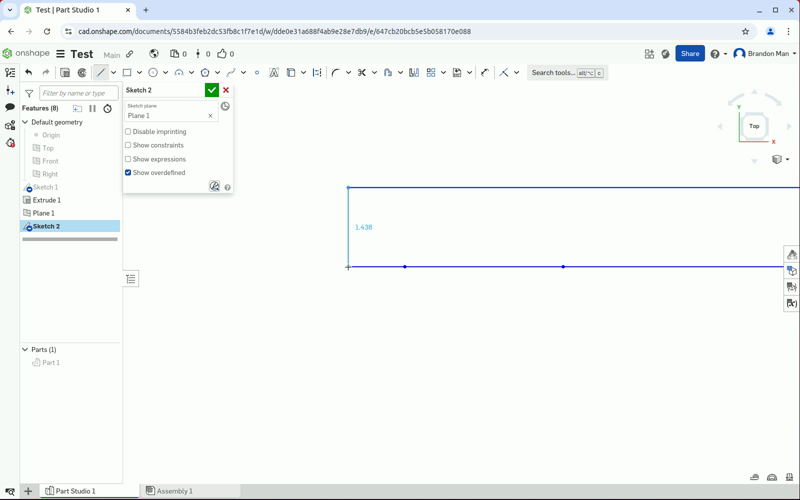
key_up(shift)
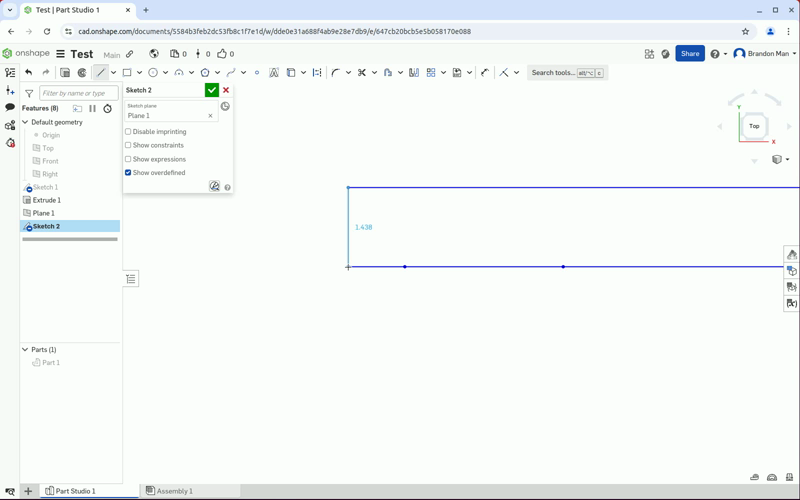
click(348, 266)
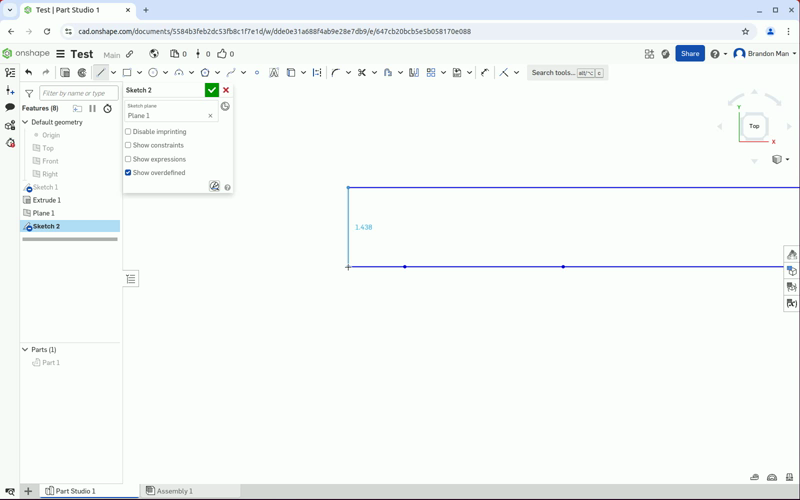
scroll(-6)
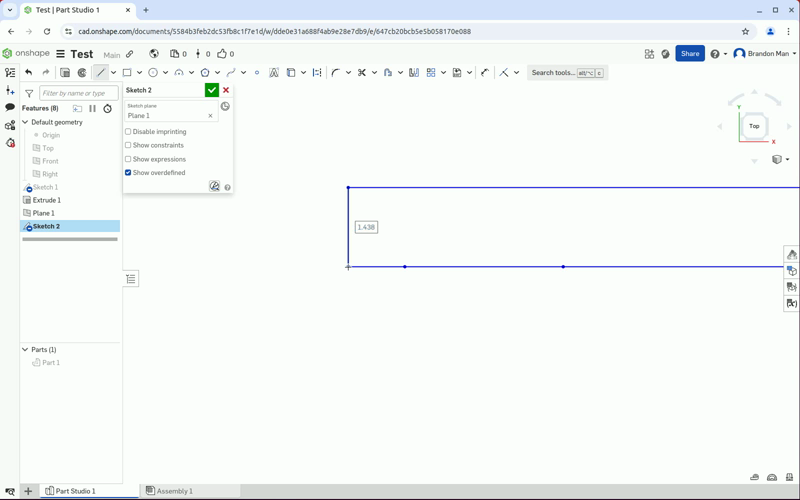
scroll(-6)
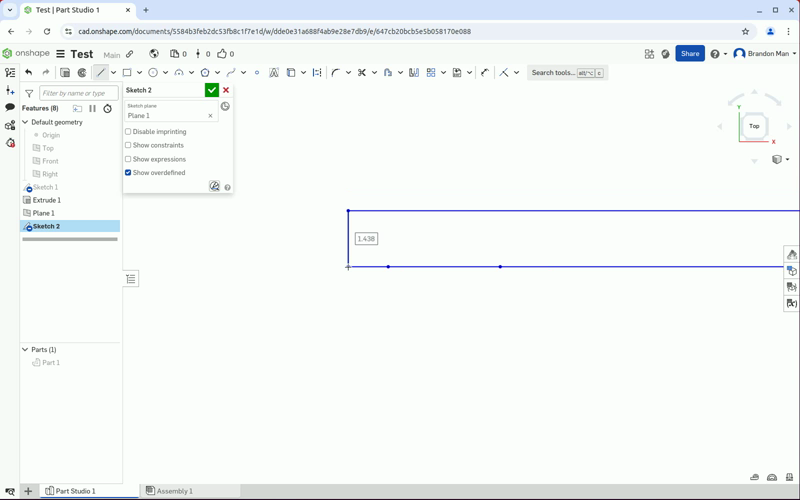
scroll(-6)
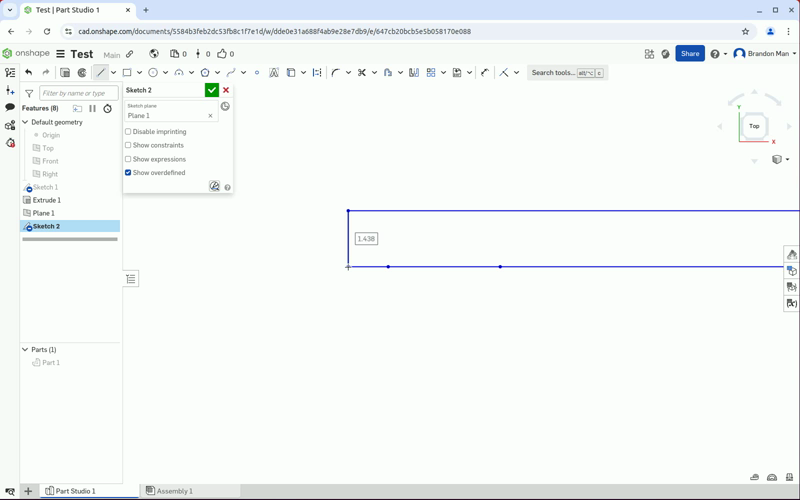
scroll(-6)
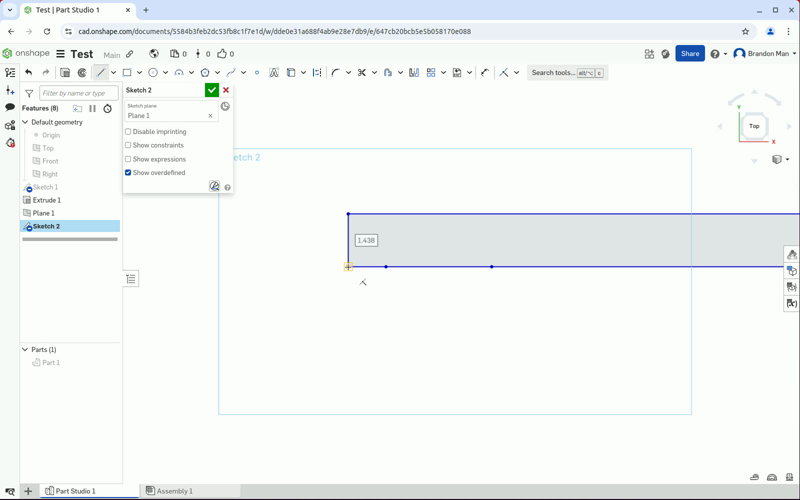
scroll(-6)
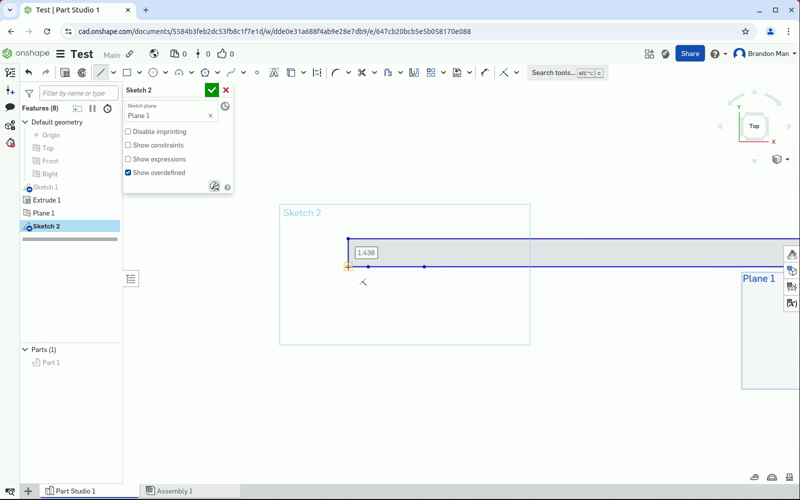
scroll(-6)
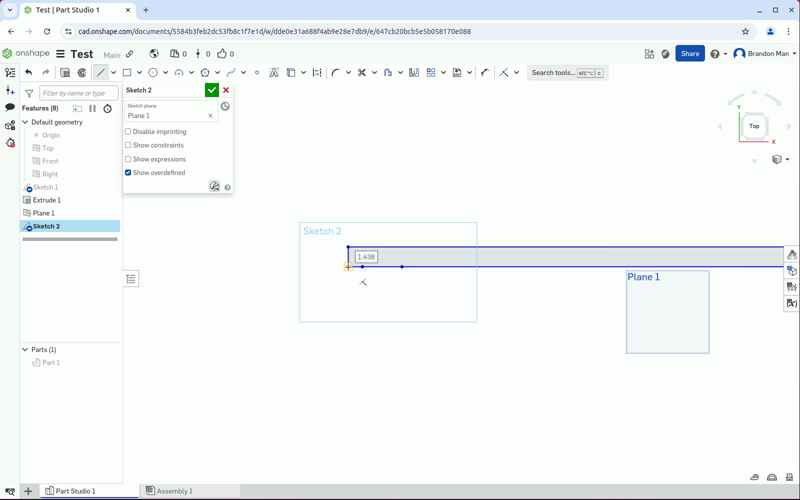
scroll(-6)
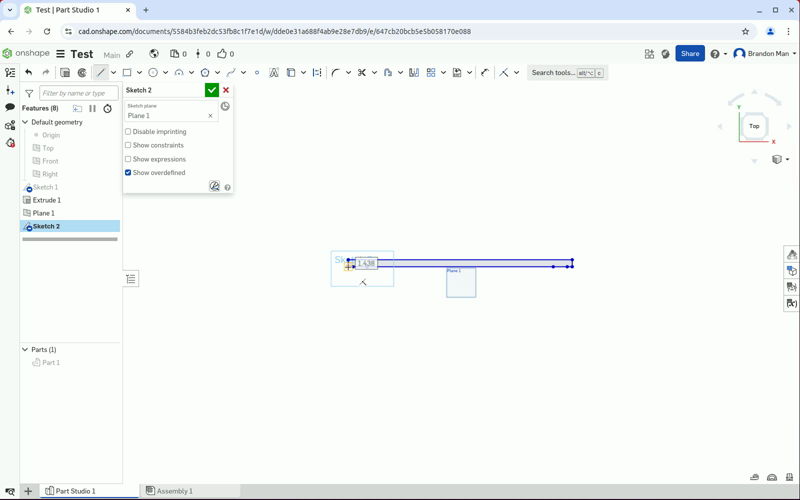
key(esc)
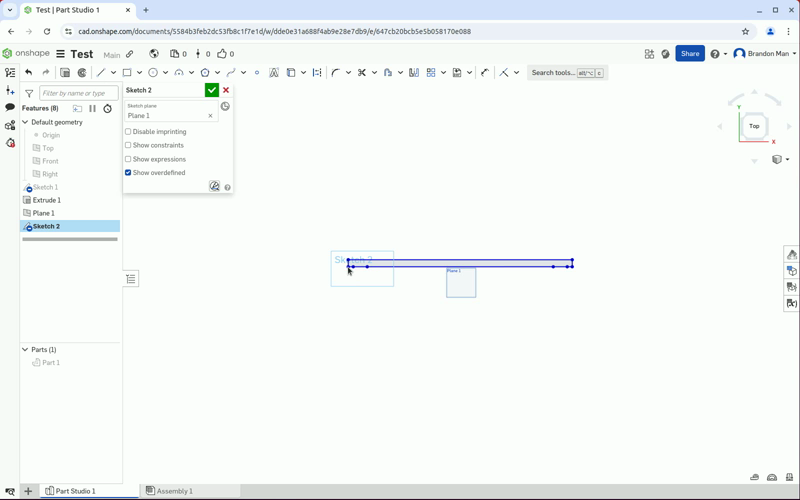
mouse_move(539, 261)
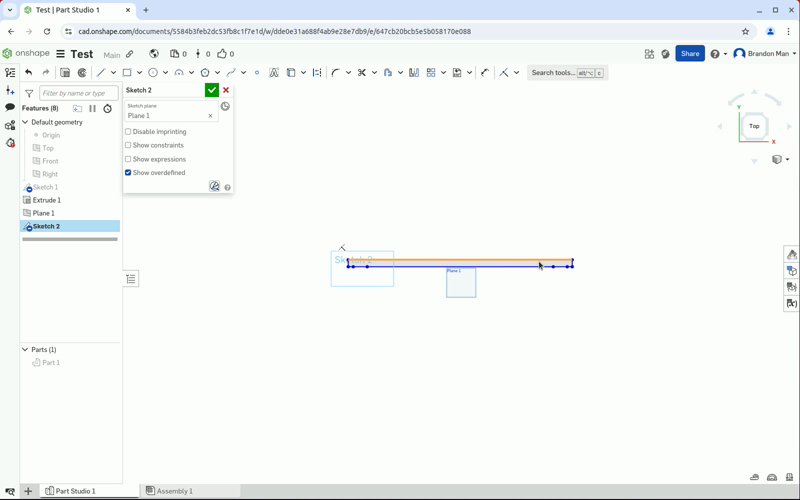
scroll(6)
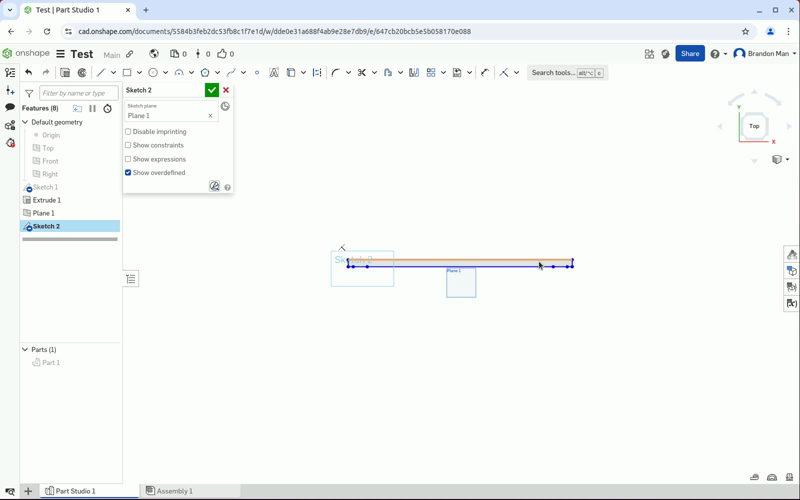
scroll(6)
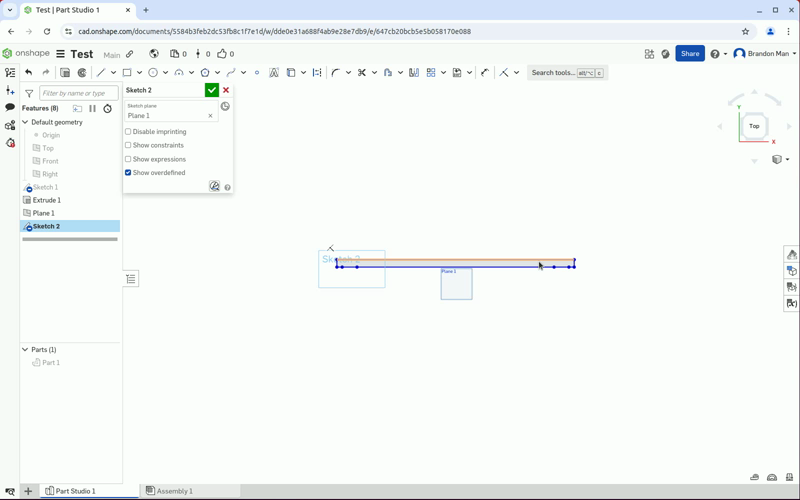
scroll(6)
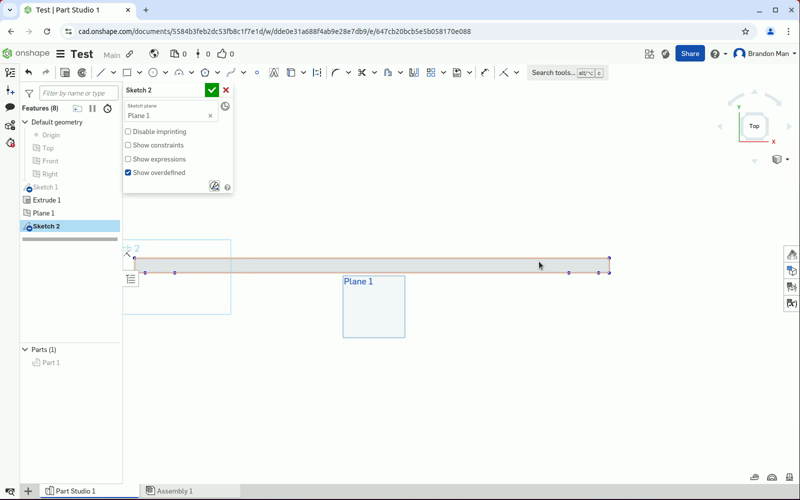
scroll(6)
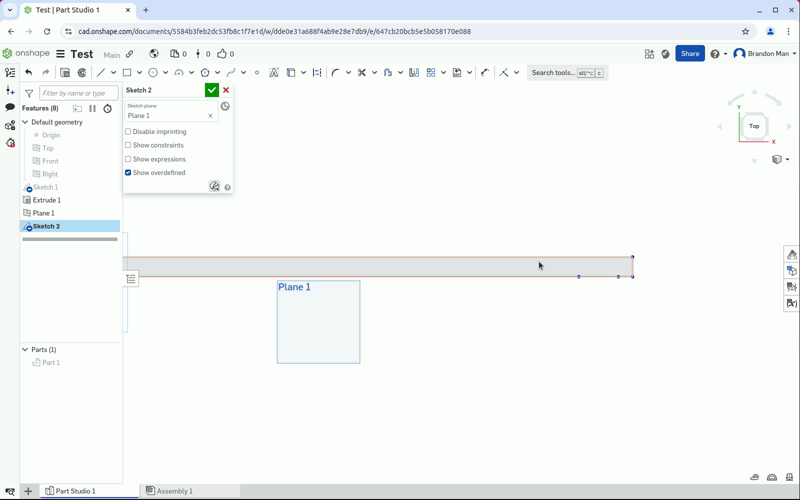
scroll(6)
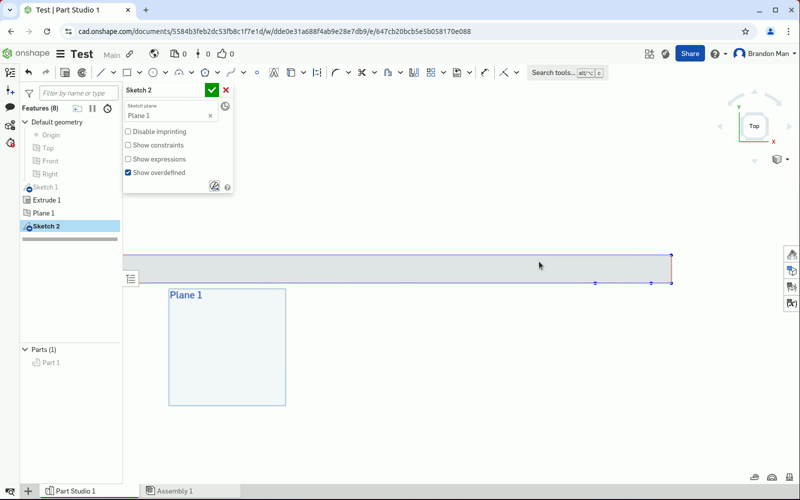
scroll(6)
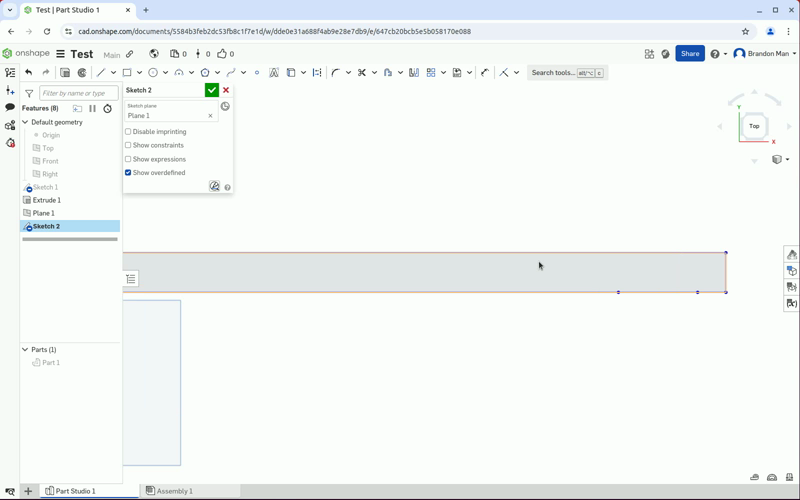
scroll(6)
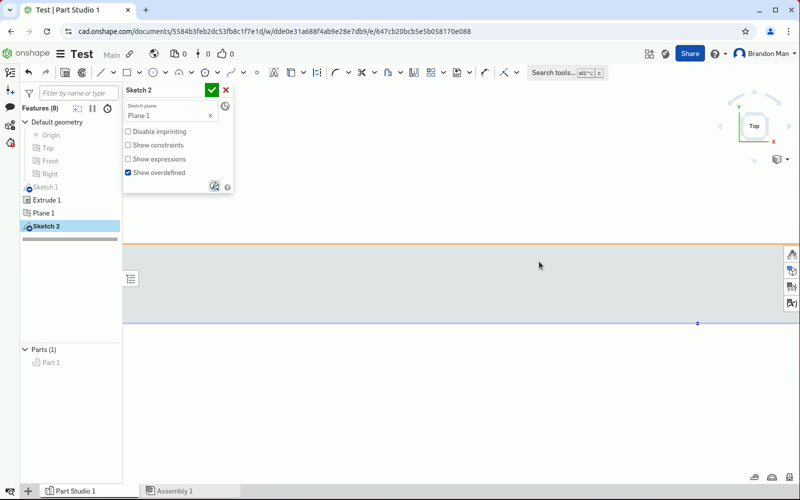
click(539, 261)
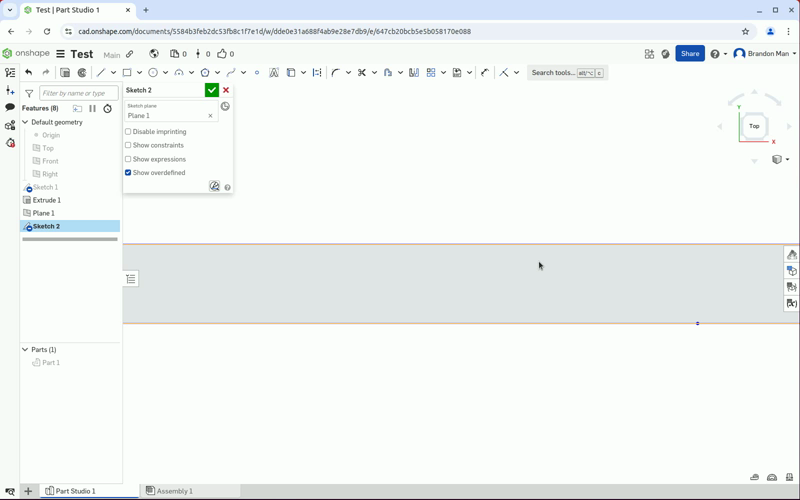
scroll(-6)
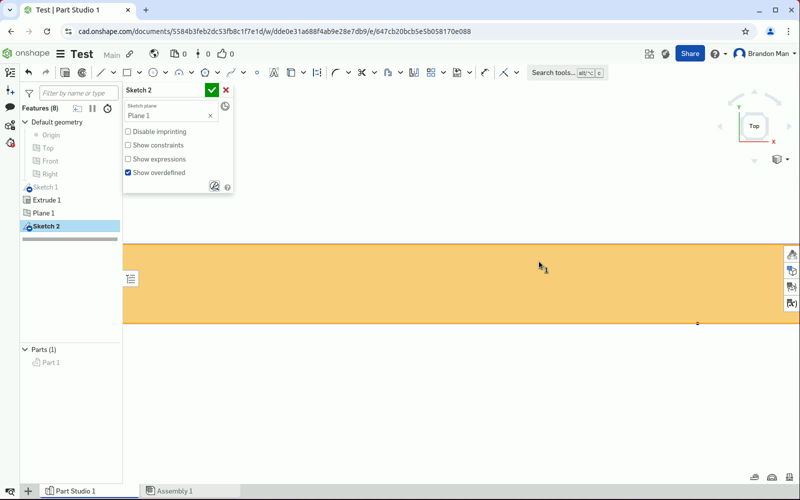
scroll(-6)
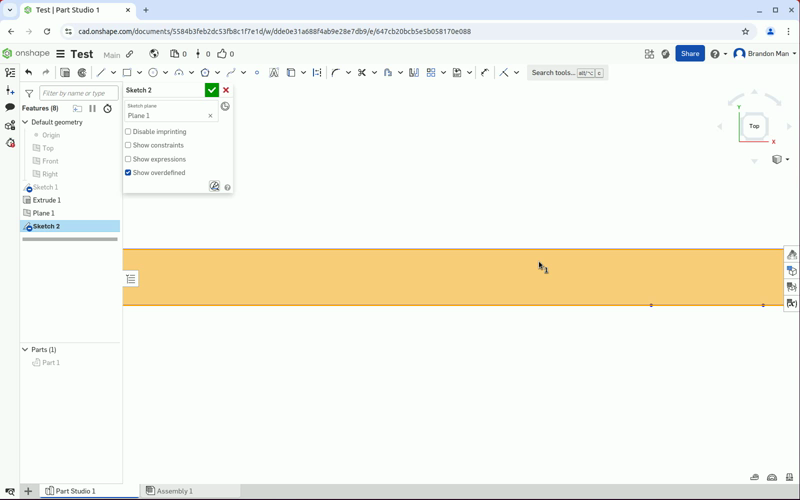
scroll(-6)
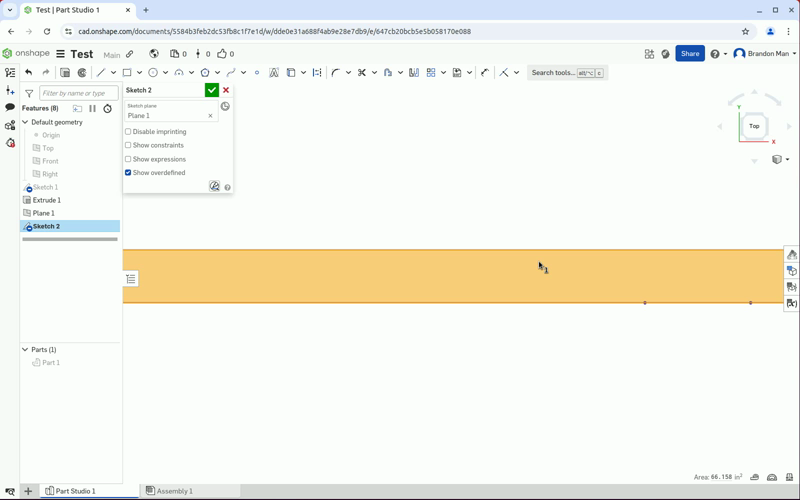
scroll(-6)
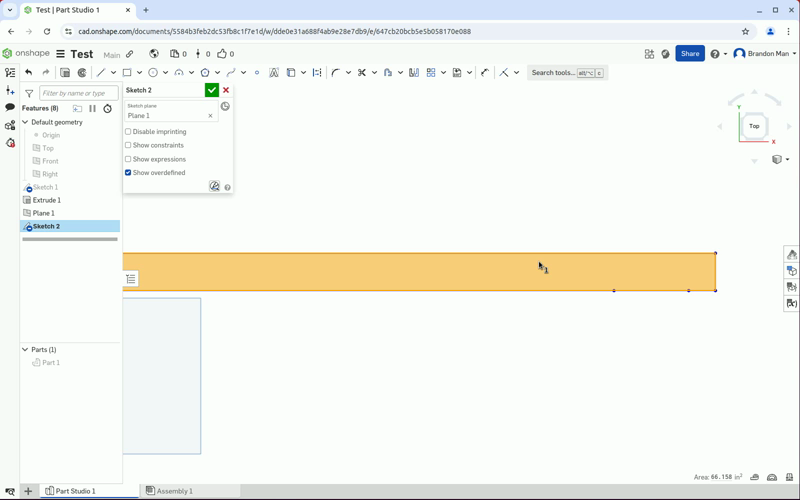
scroll(-6)
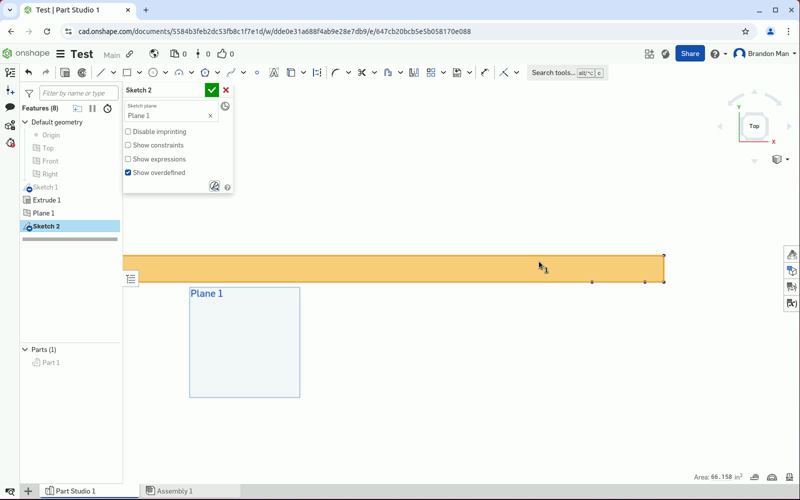
scroll(-6)
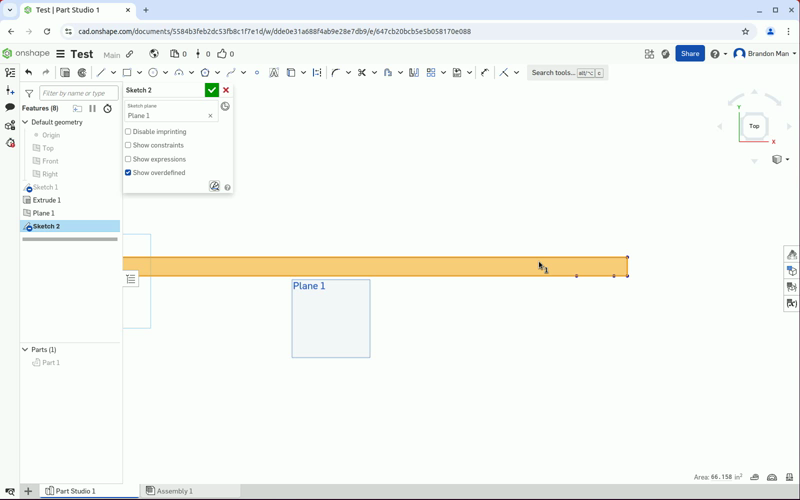
scroll(-6)
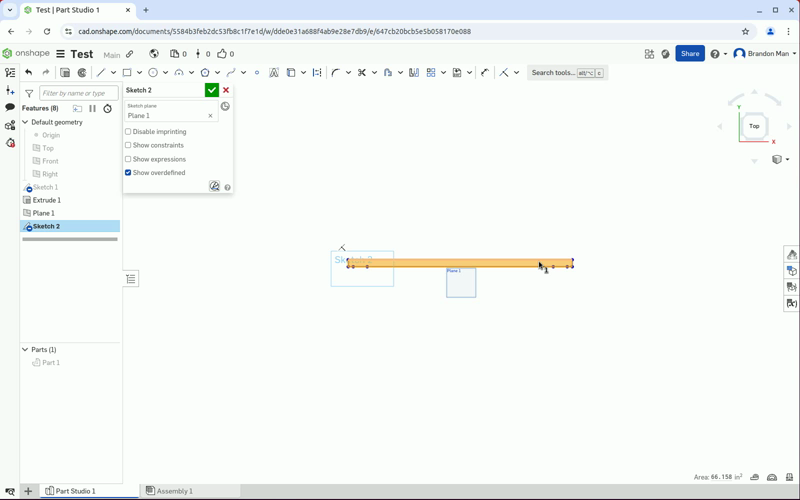
mouse_move(73, 352)
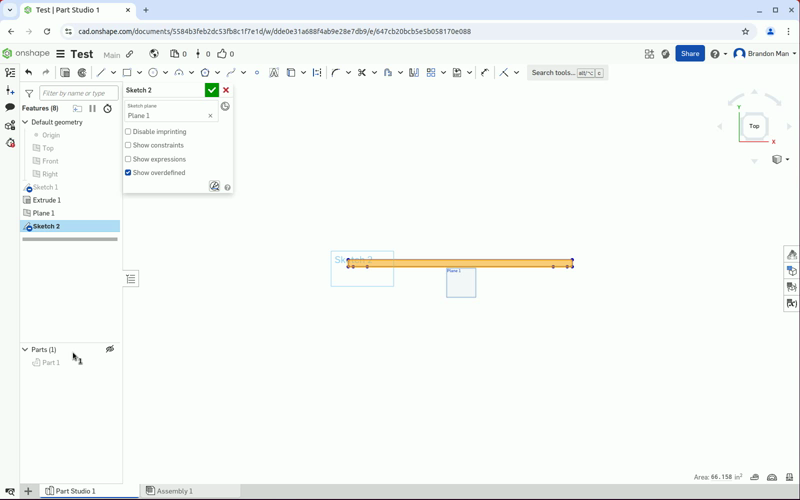
key(shift+y)
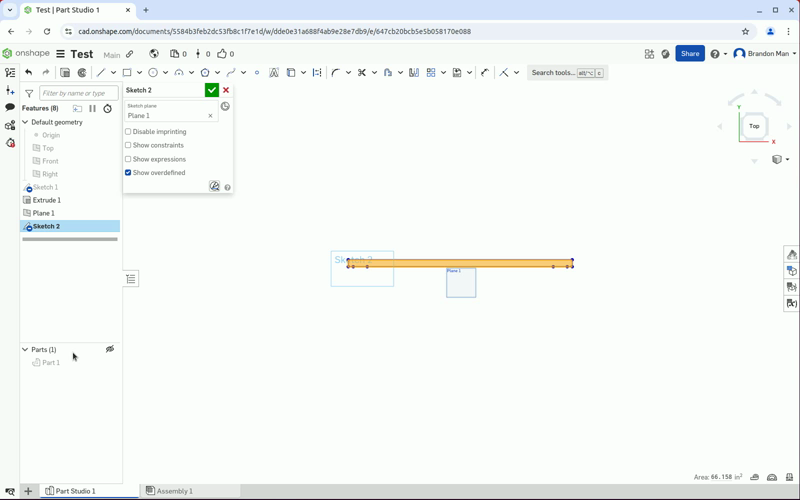
key(shift+e)
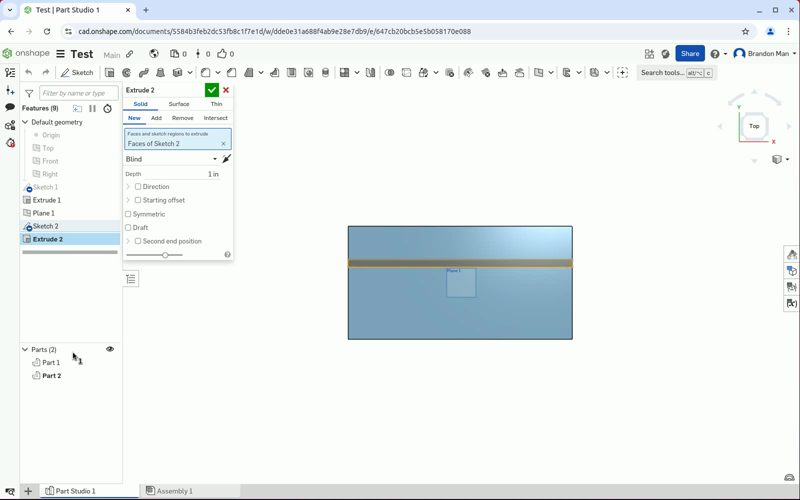
mouse_move(143, 106)
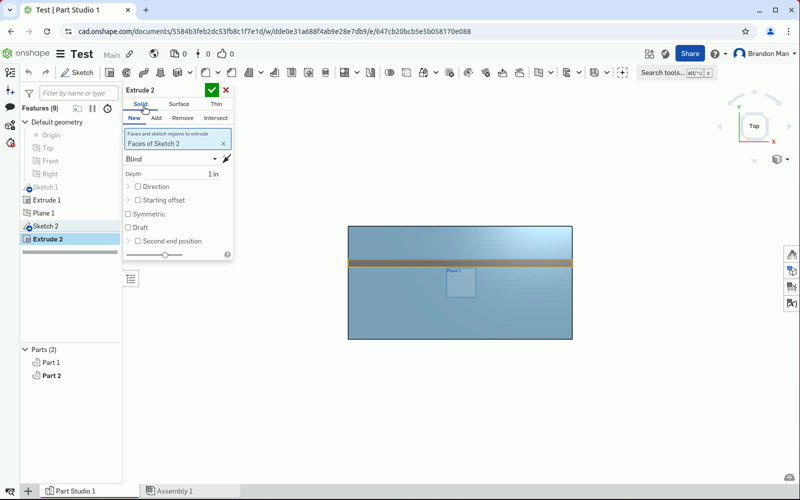
click(143, 106)
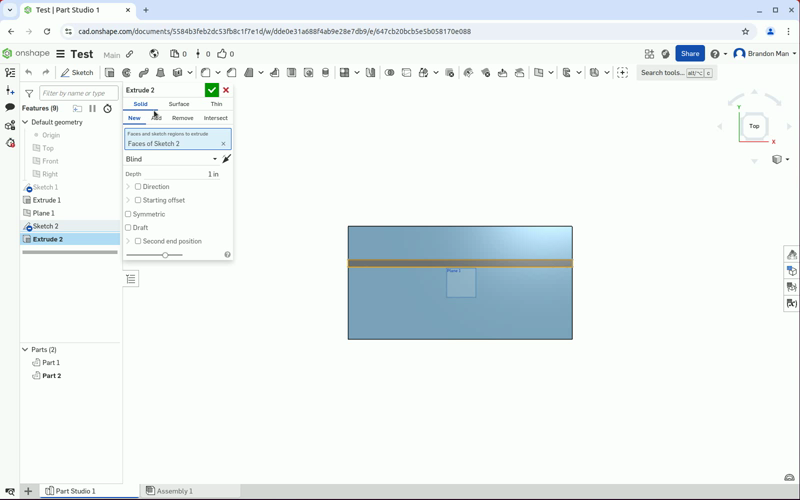
mouse_move(186, 120)
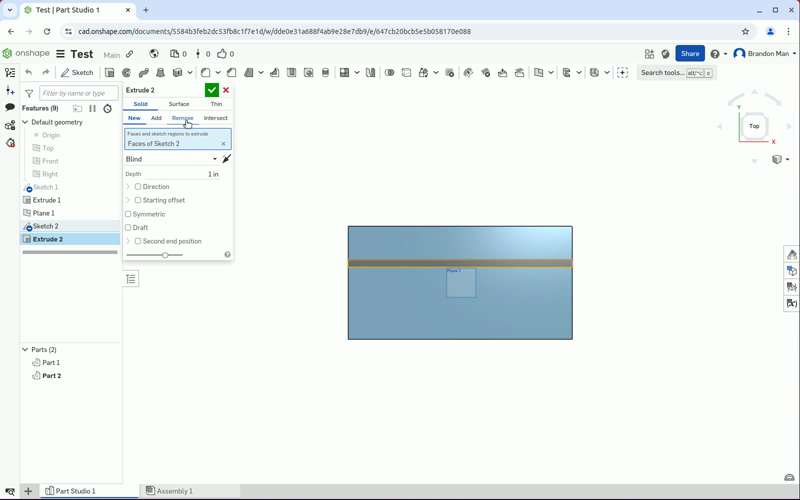
click(186, 120)
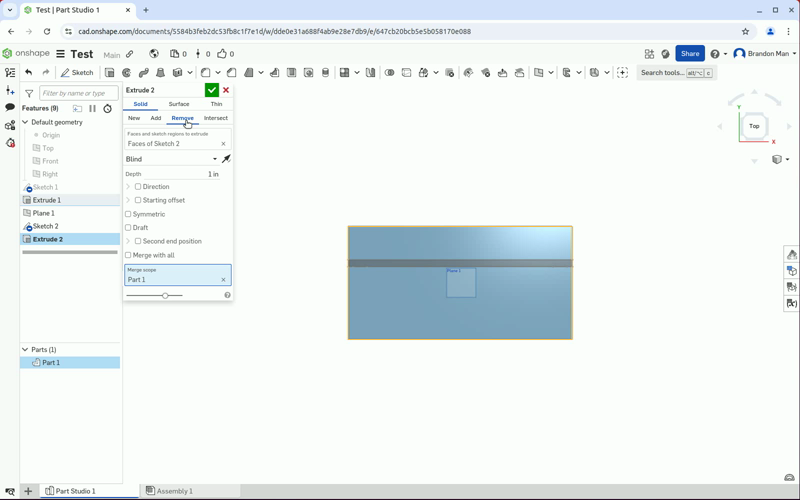
key(tab, 4)
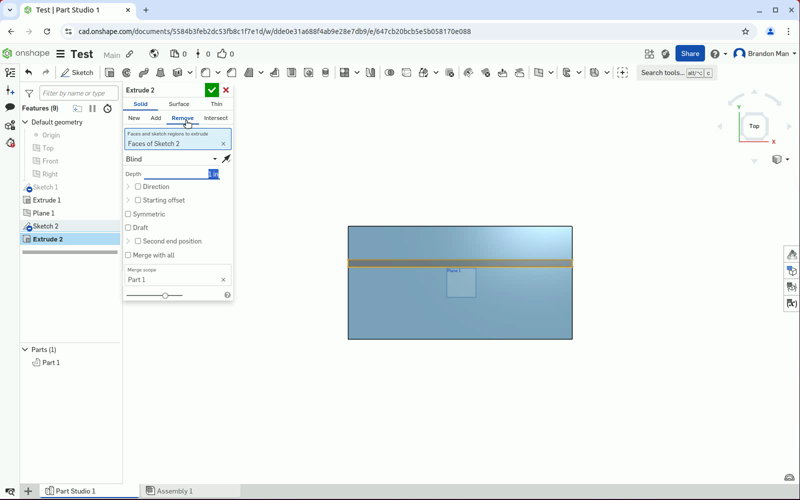
text(0.241)
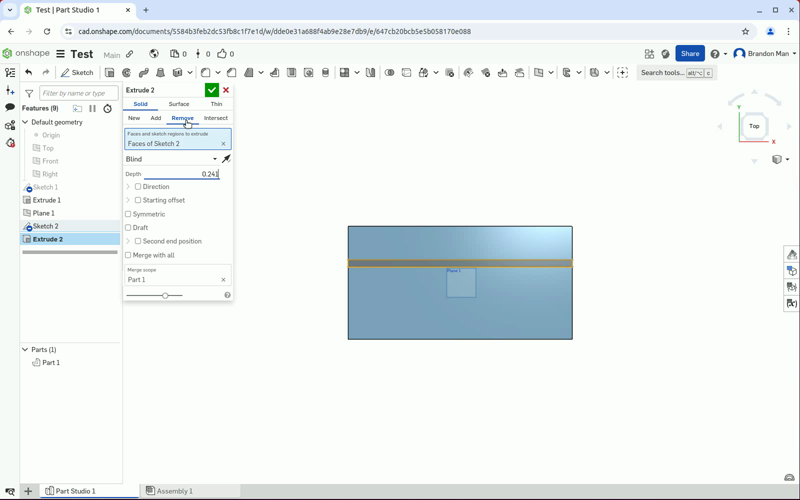
key(tab, 6)
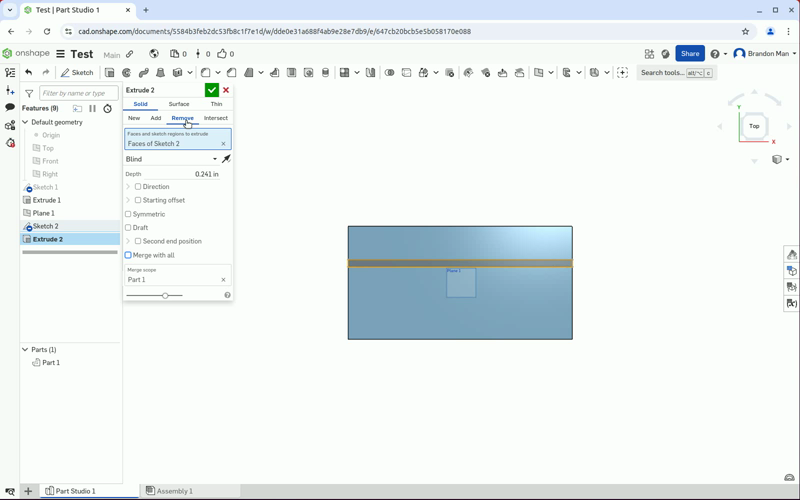
key(space)
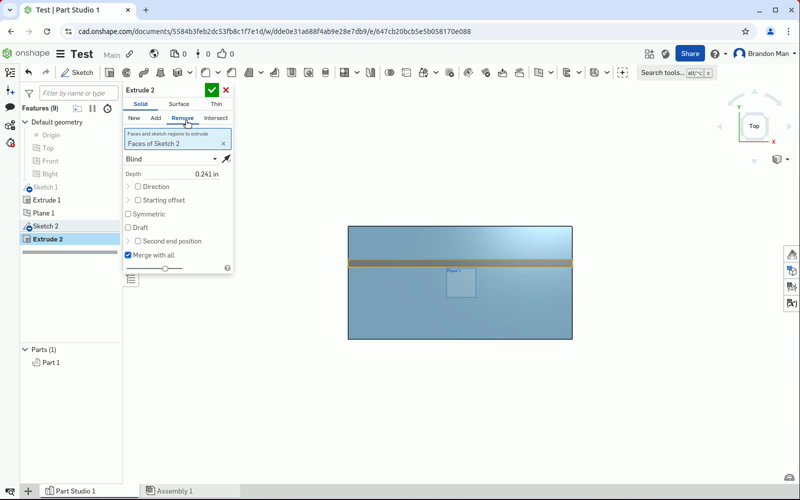
key(enter)
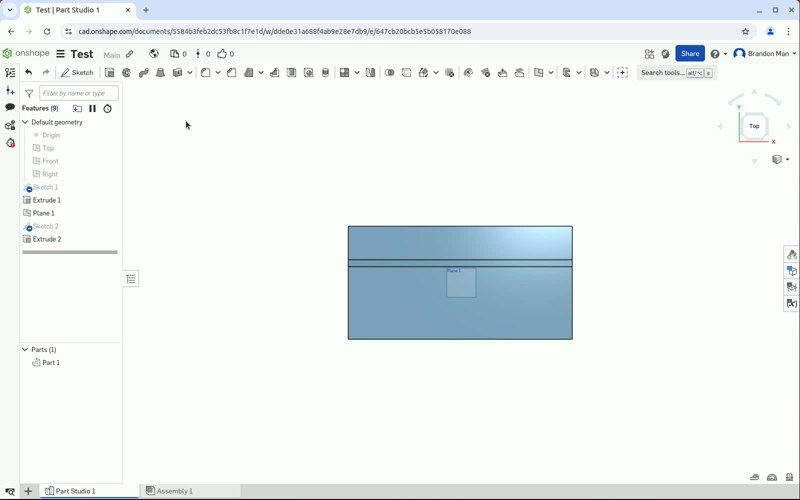
key(shift+h)
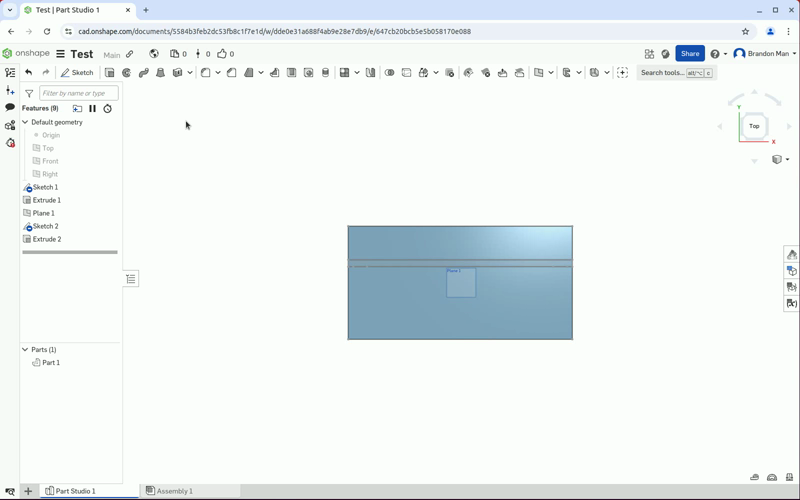
key(shift+h)
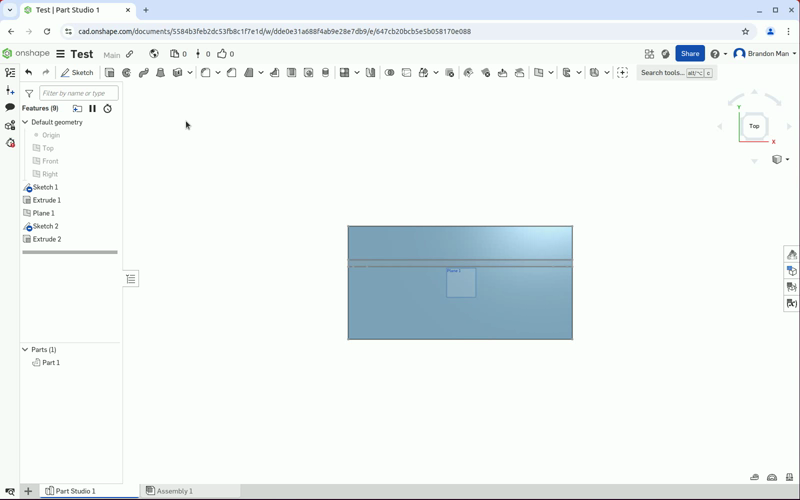
key(shift+7)
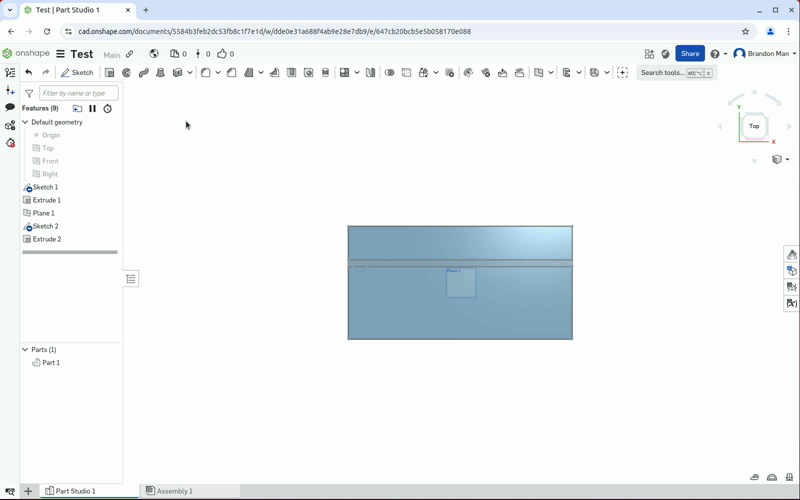
key(up, 3)
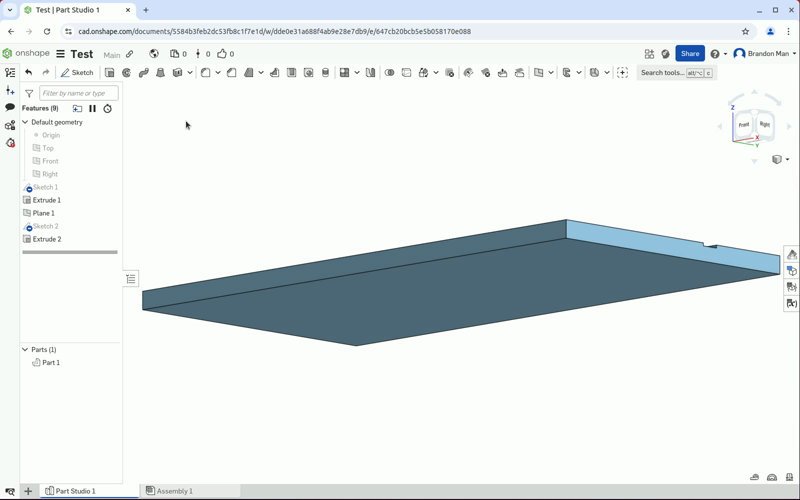
key(left, 3)
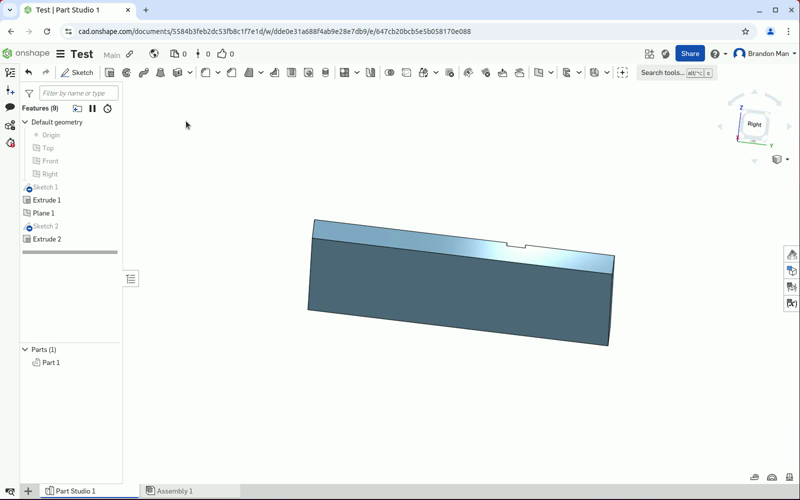
key(right, 3)
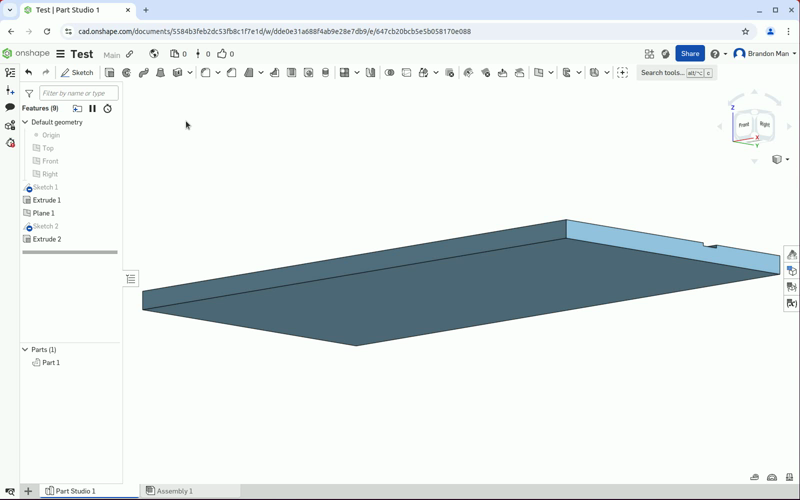
key(down, 3)
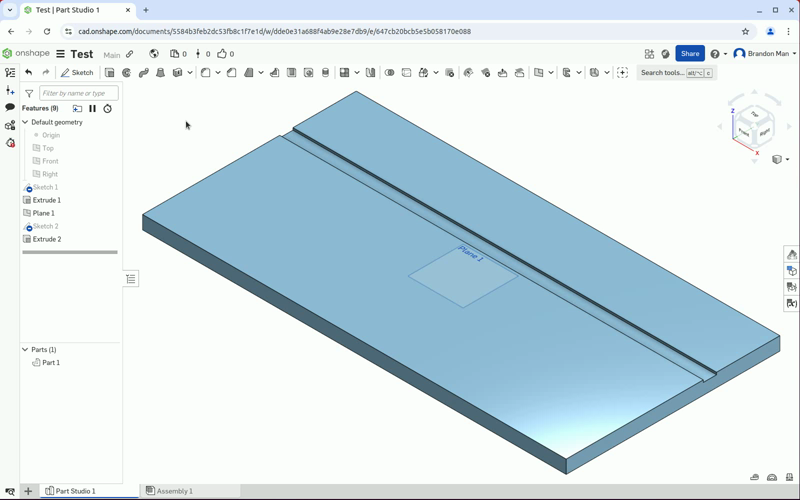
mouse_move(73, 189)
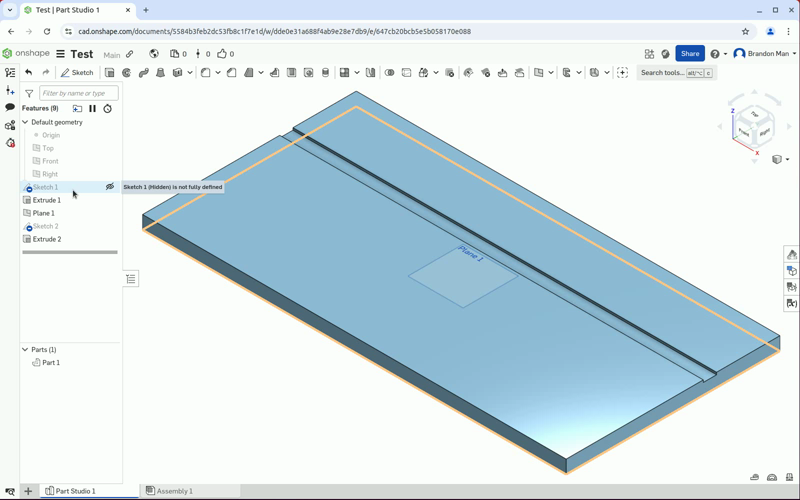
click(73, 189)